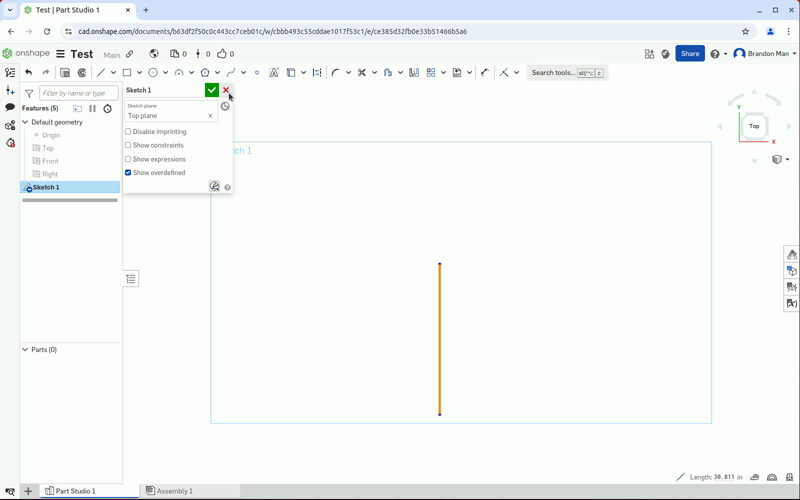
key(shift+h)
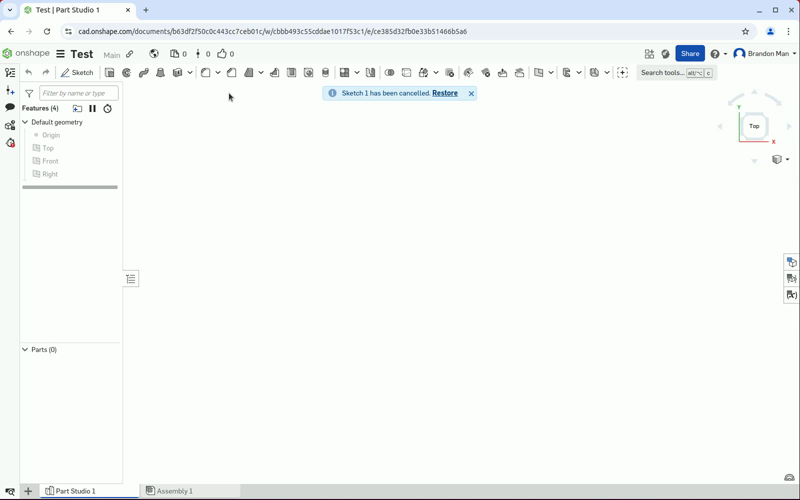
mouse_move(73, 352)
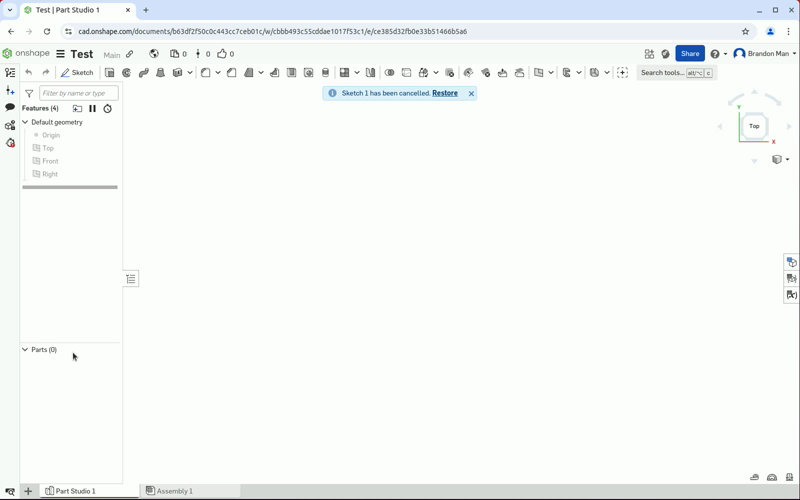
key(y)
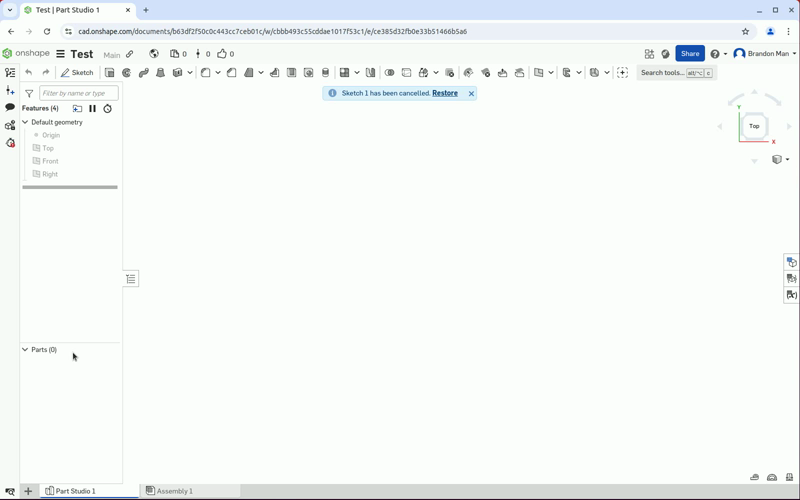
key(shift+p)
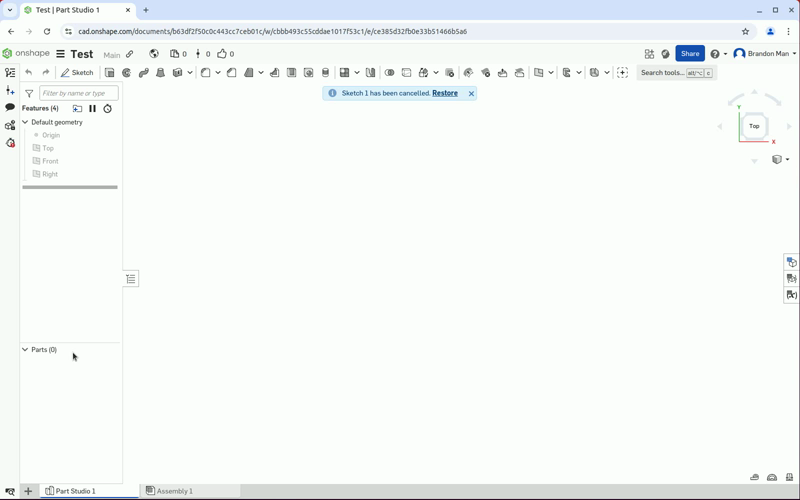
key(space)
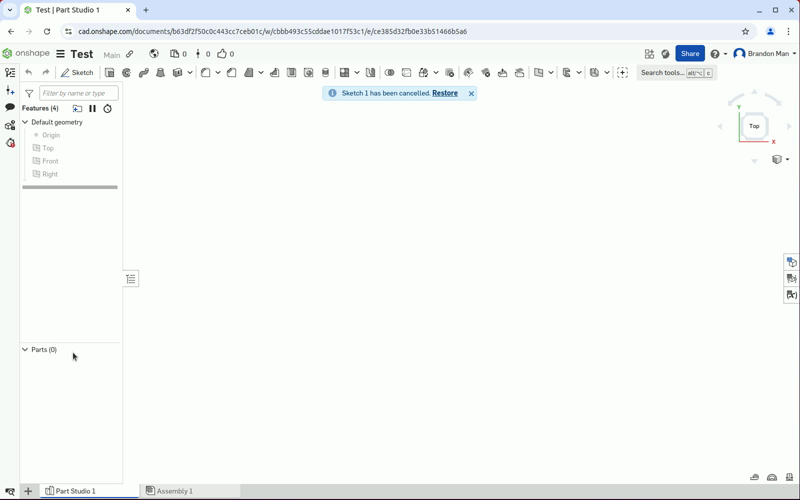
key_down(shift)
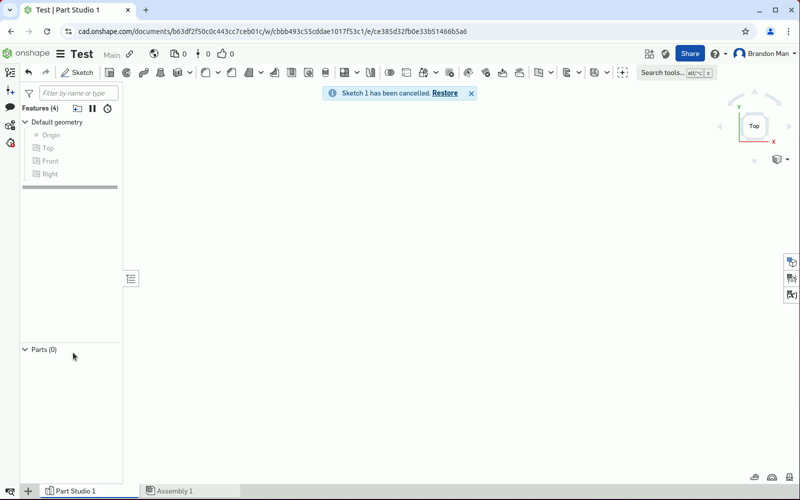
key(up)
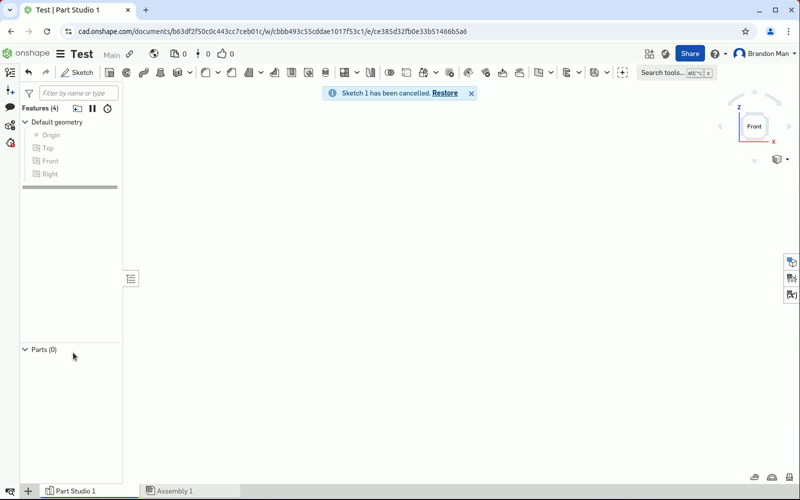
key_up(shift)
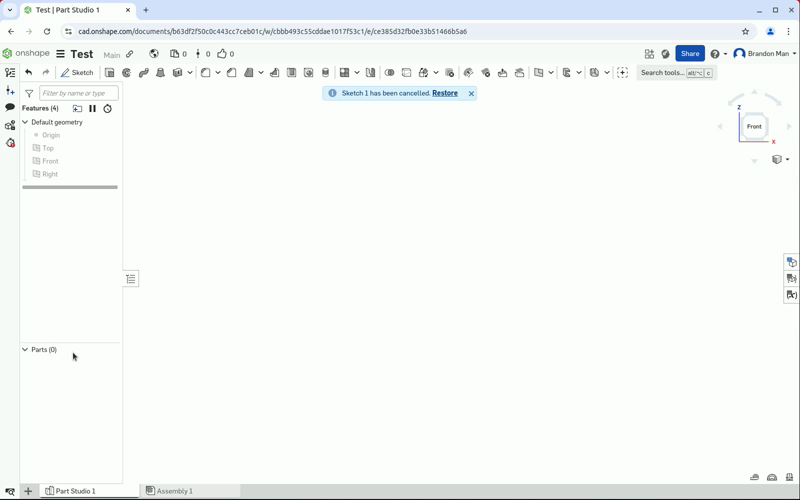
mouse_move(73, 352)
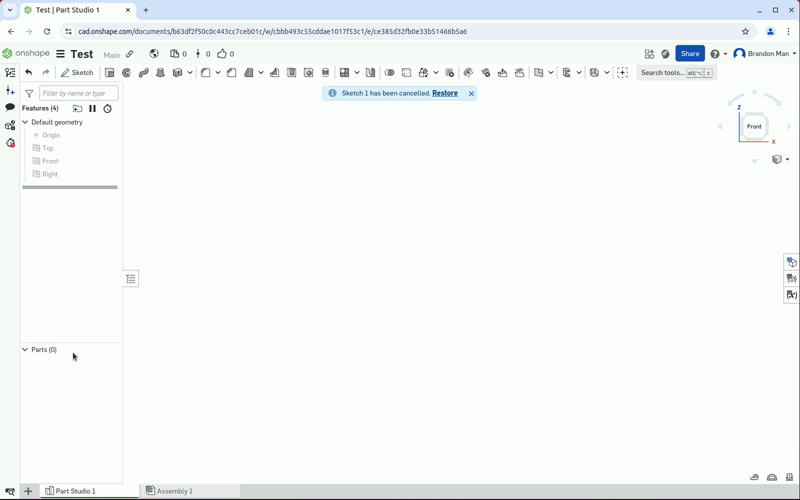
key(shift+y)
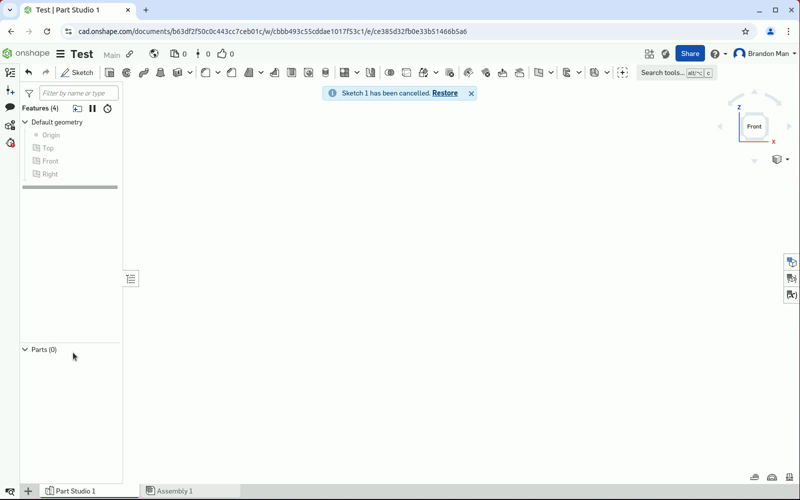
key(shift+s)
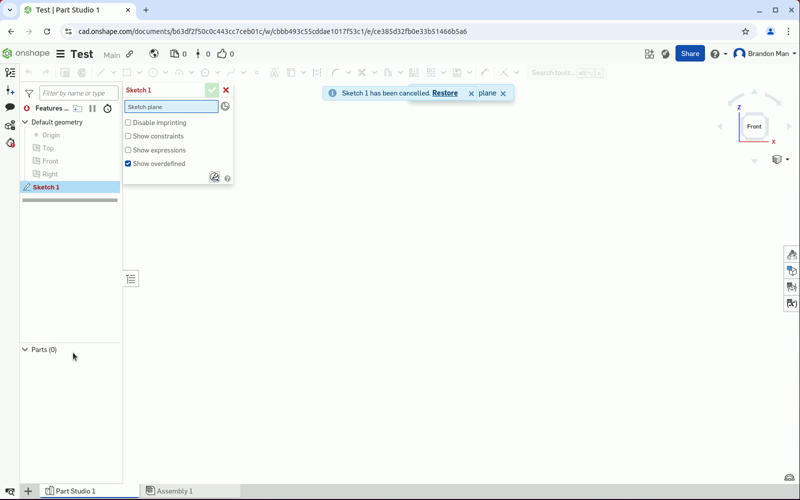
mouse_move(73, 163)
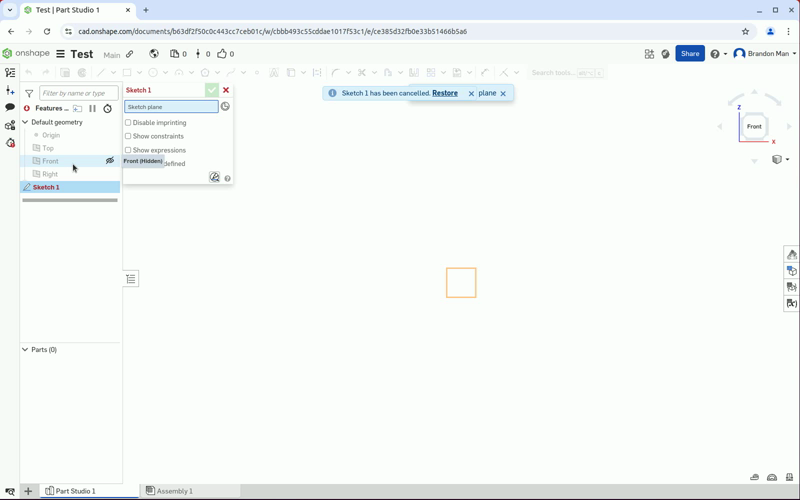
click(73, 163)
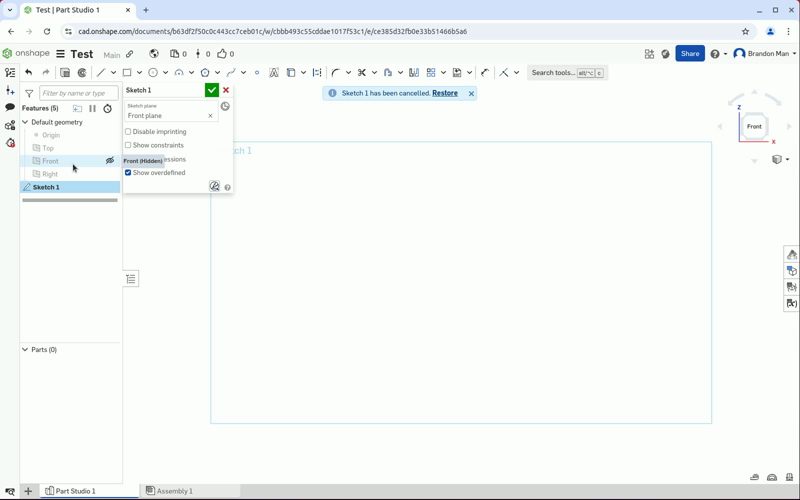
mouse_move(73, 352)
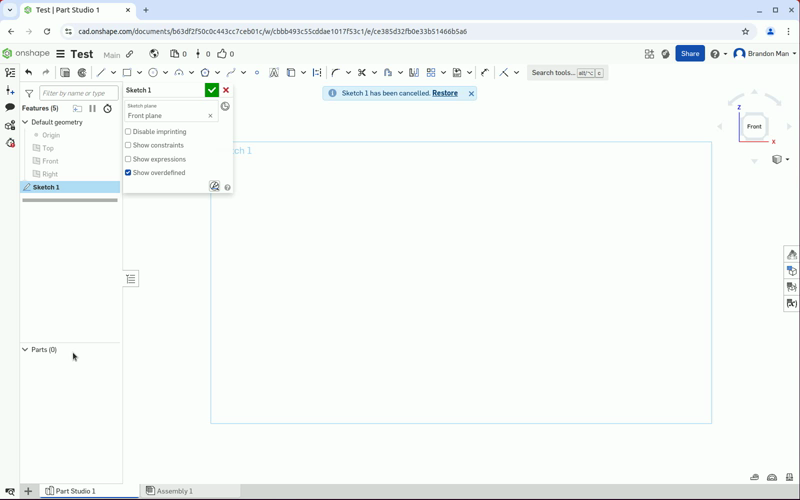
key(y)
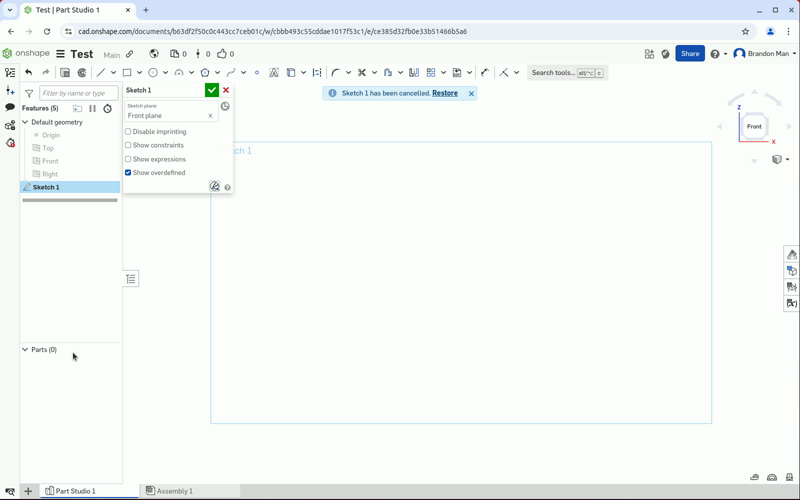
key(l)
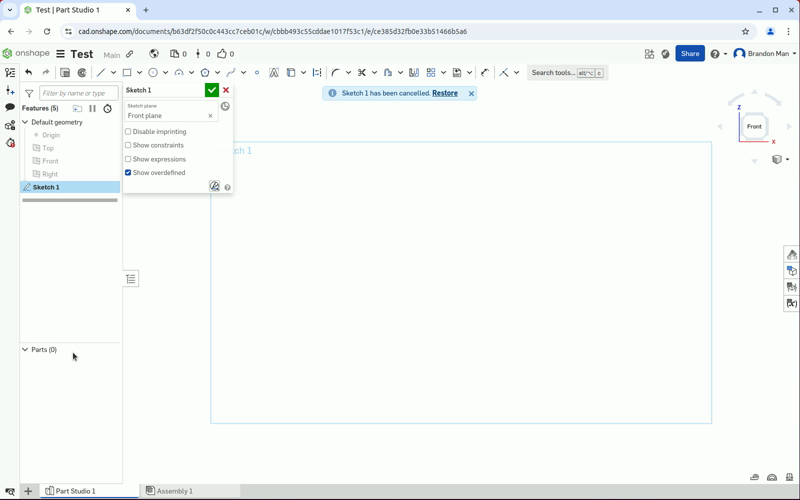
key_down(shift)
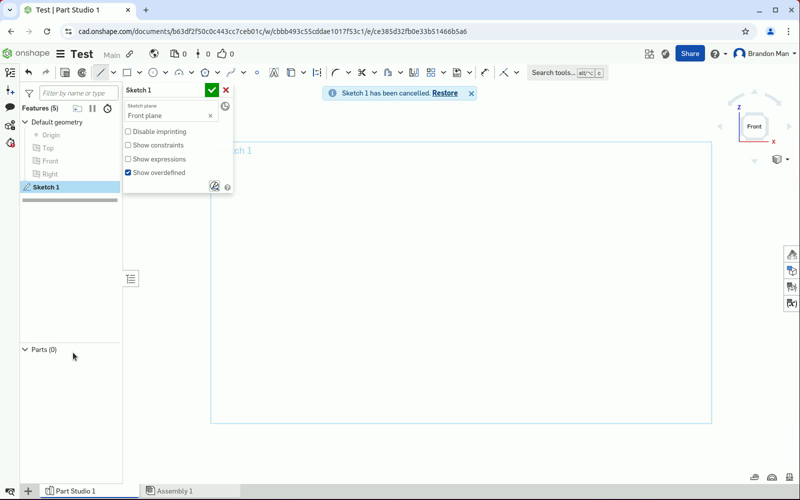
mouse_move(401, 282)
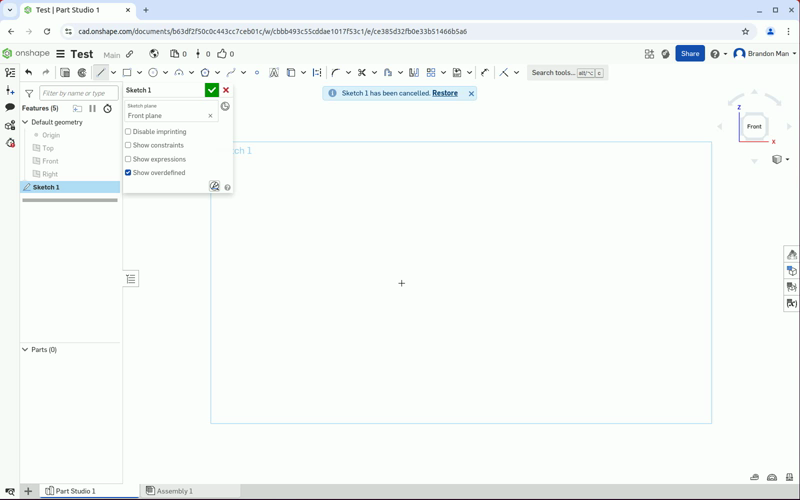
click(401, 282)
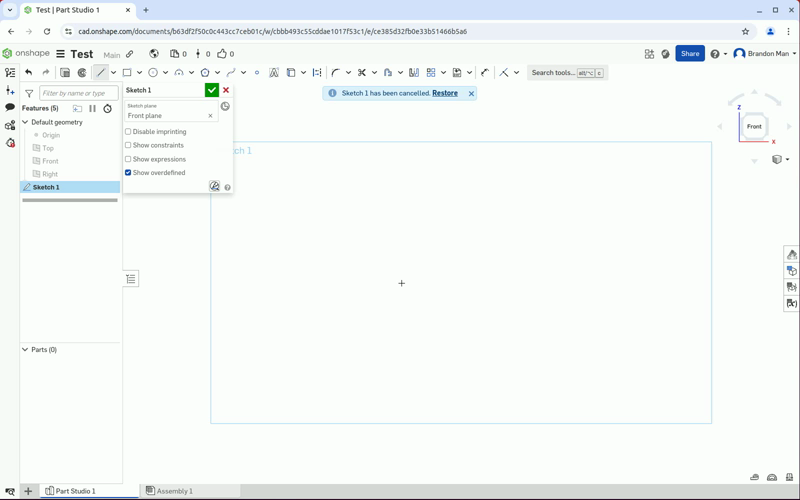
key_up(shift)
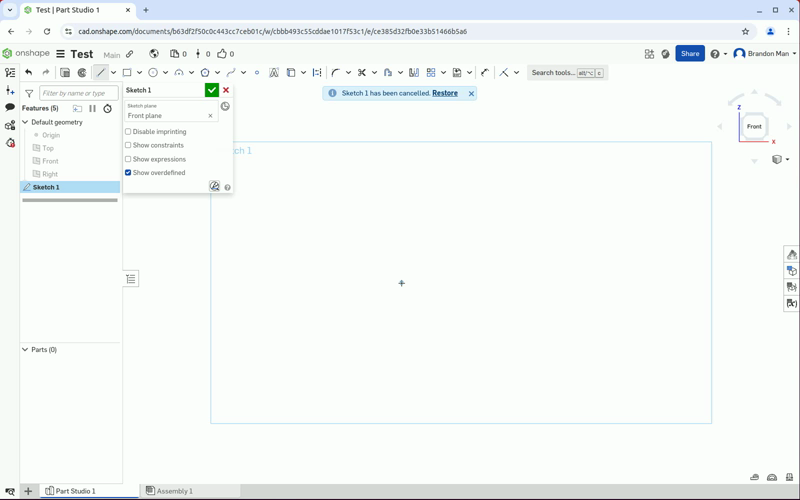
key_down(shift)
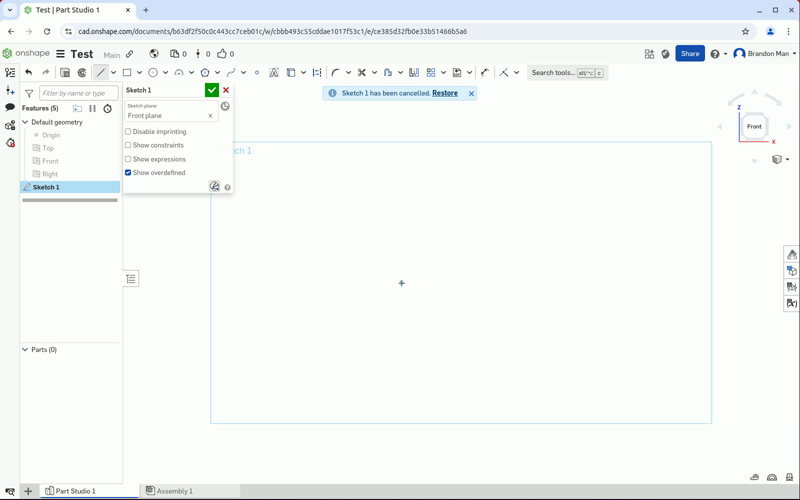
mouse_move(431, 282)
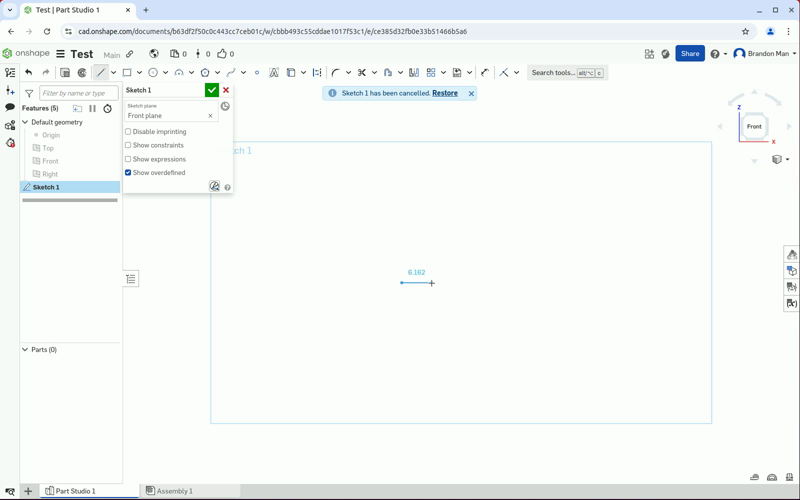
mouse_move(461, 282)
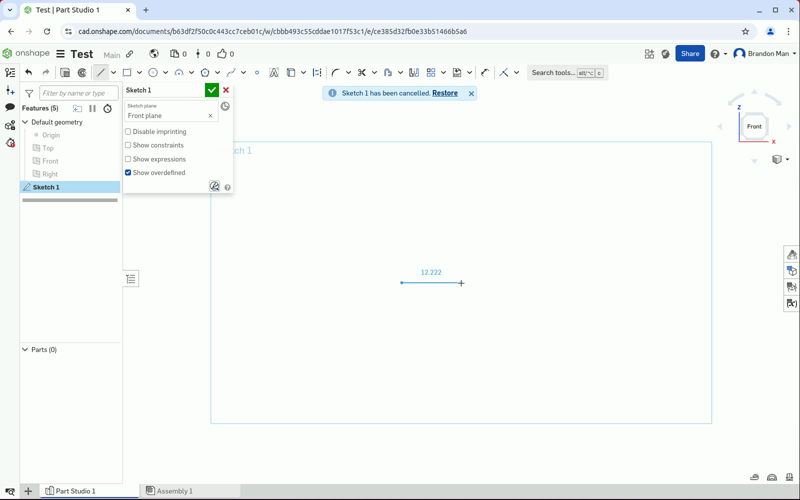
click(461, 282)
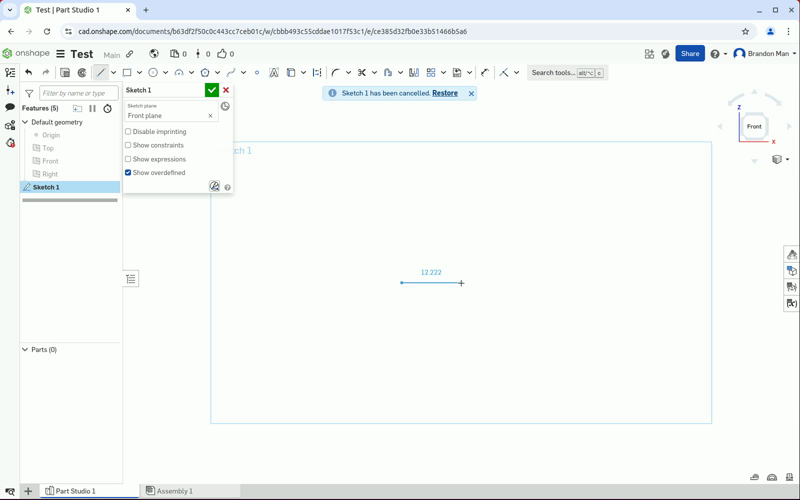
key_up(shift)
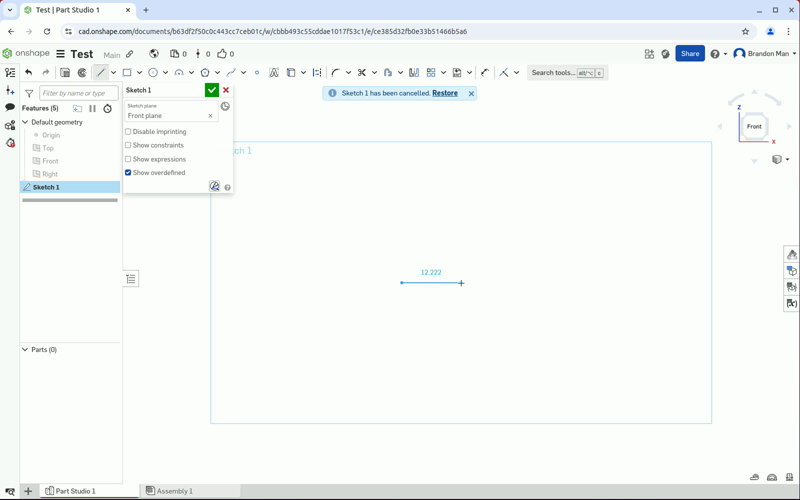
key_down(shift)
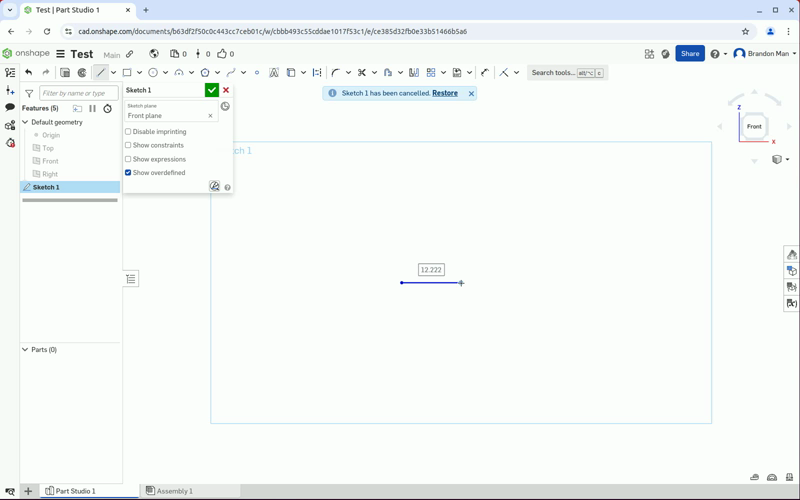
mouse_move(491, 282)
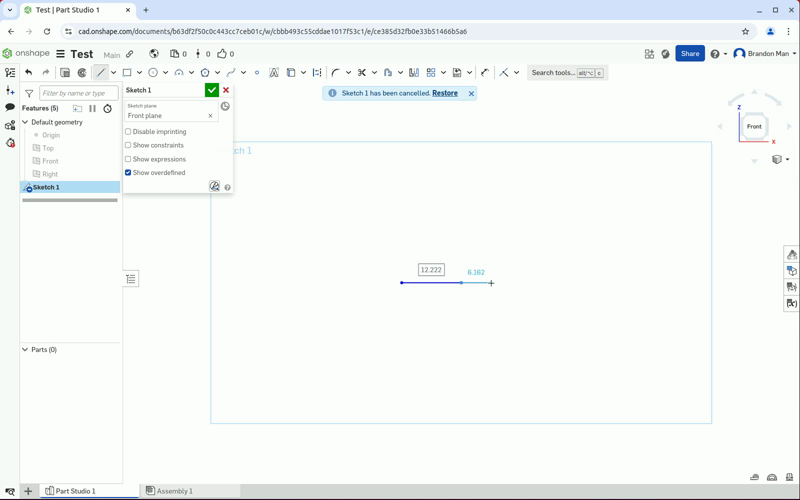
mouse_move(461, 223)
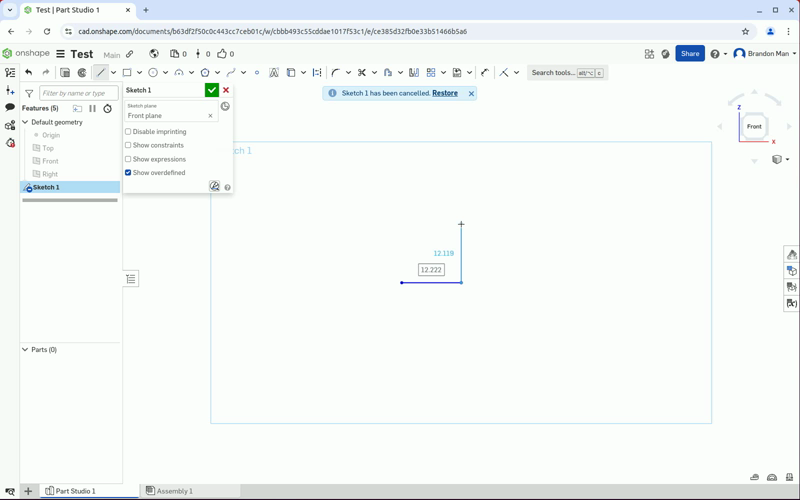
click(461, 223)
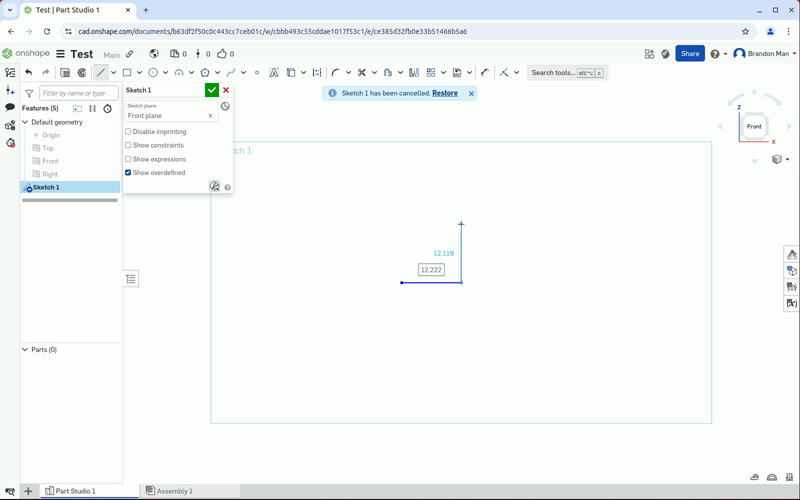
key_up(shift)
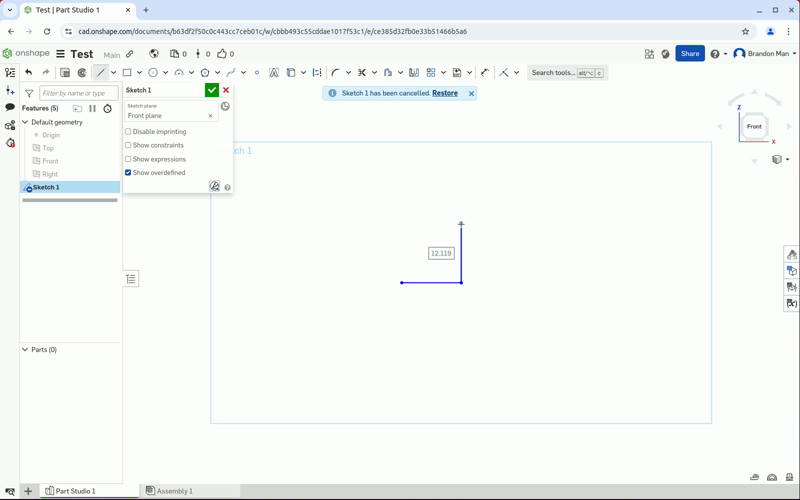
key_down(shift)
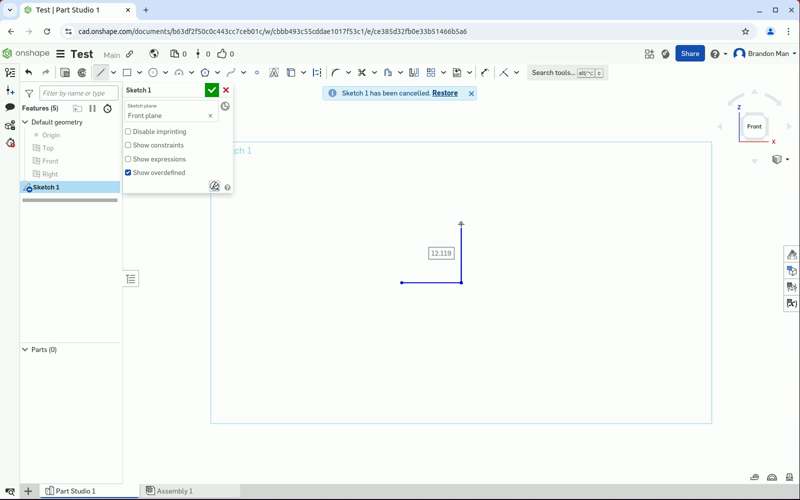
mouse_move(491, 223)
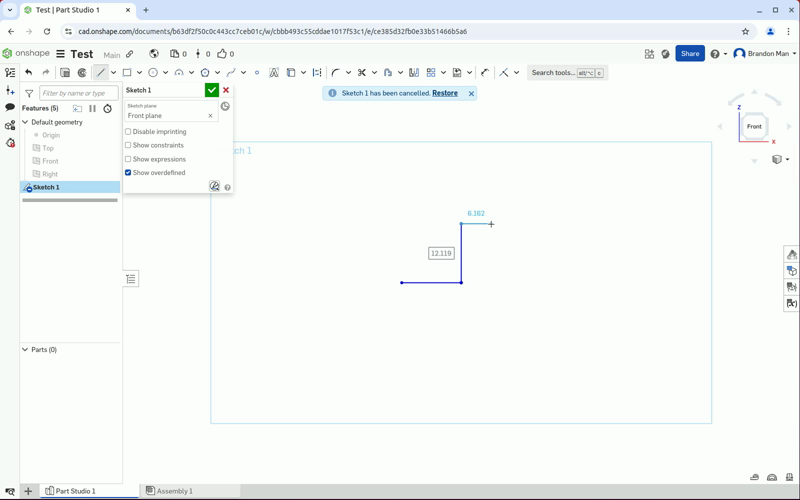
mouse_move(401, 223)
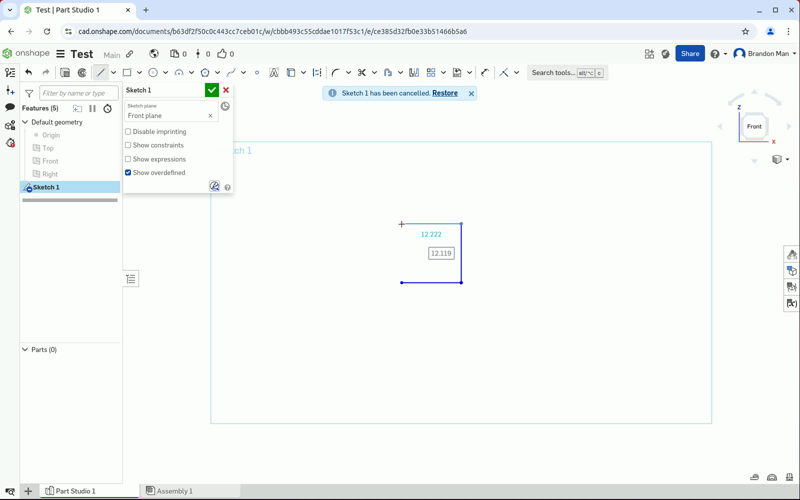
click(401, 223)
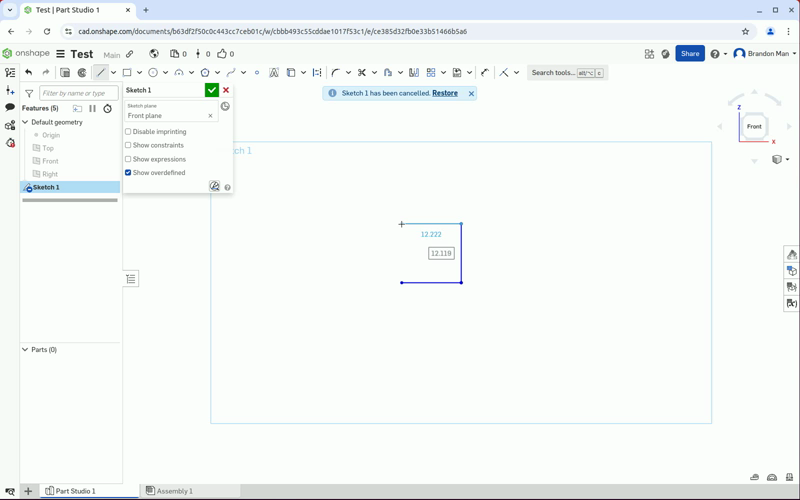
key_up(shift)
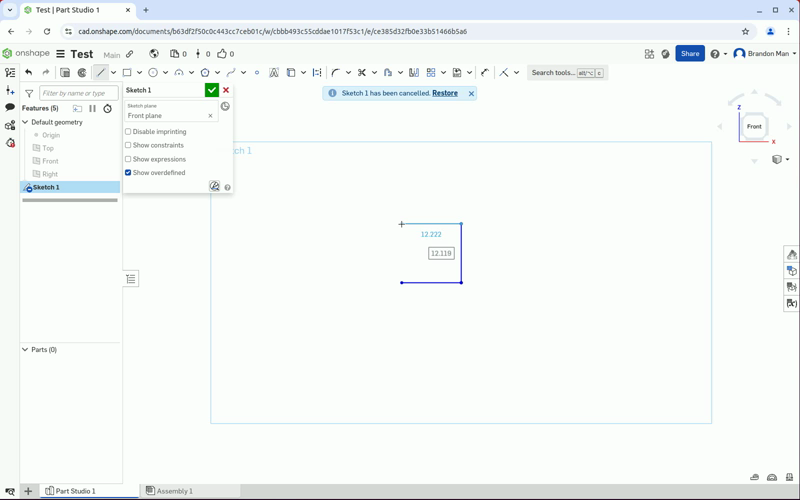
mouse_move(431, 223)
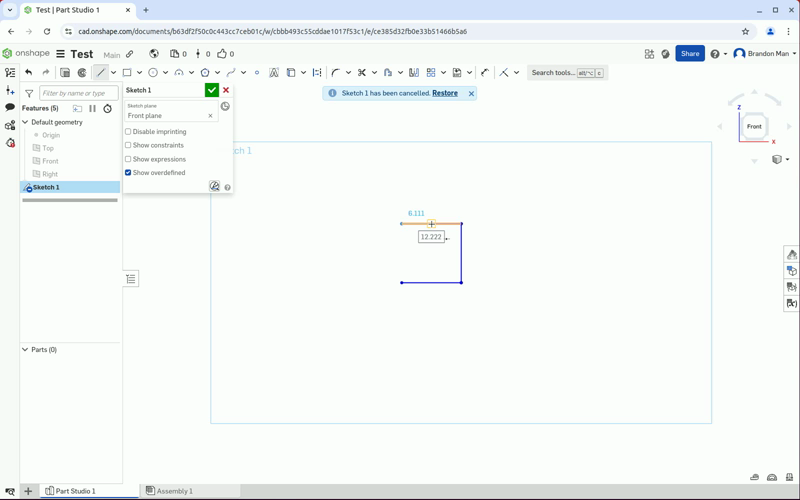
key_down(shift)
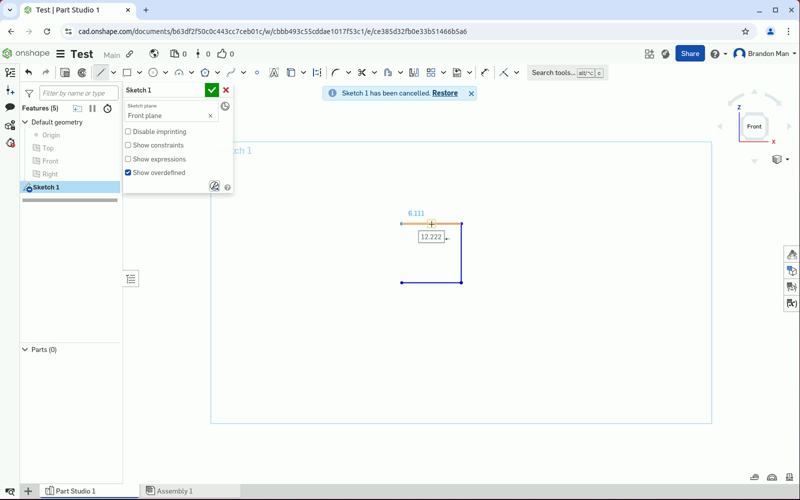
mouse_move(401, 282)
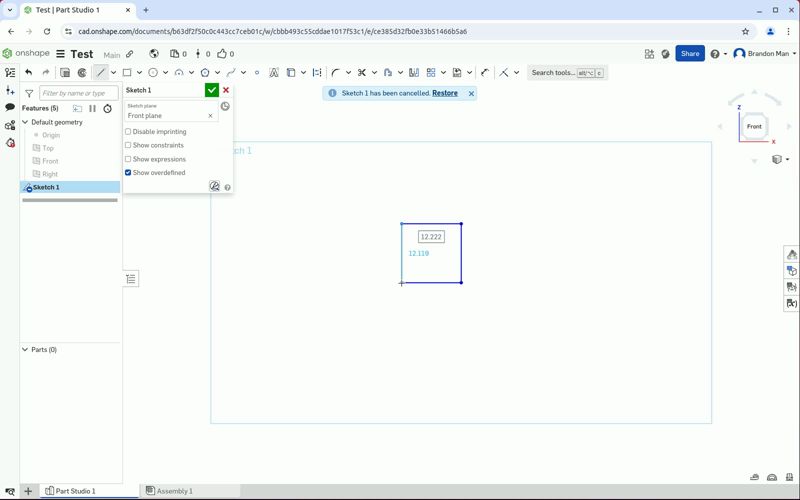
key_up(shift)
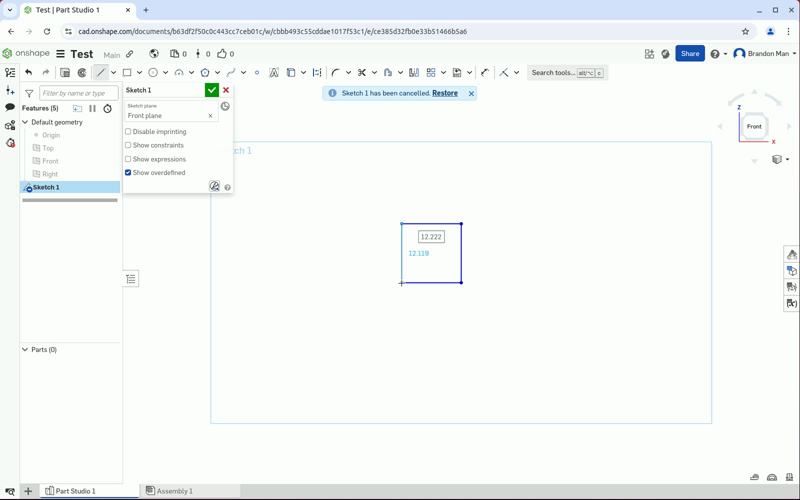
click(401, 282)
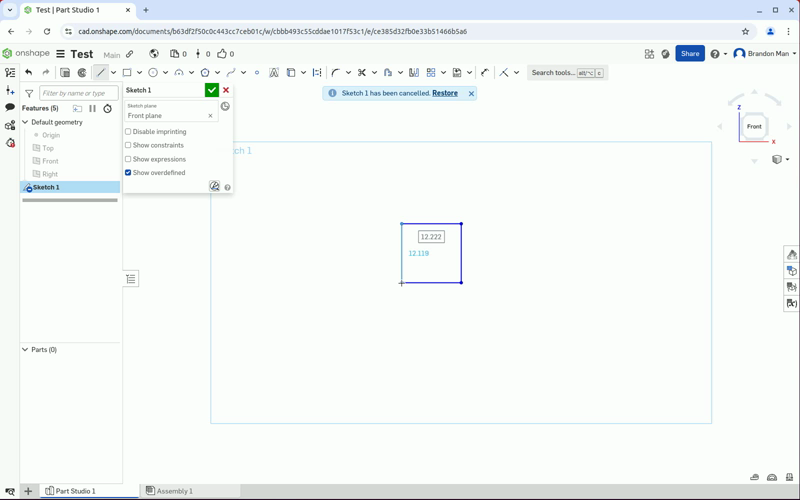
key(esc)
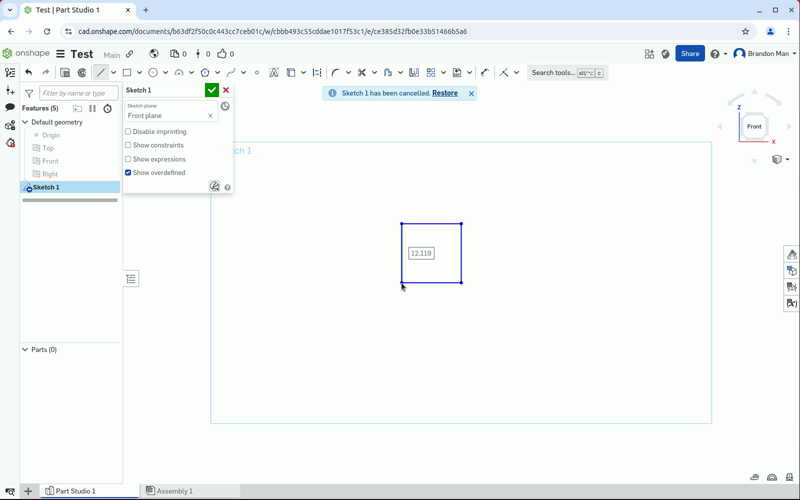
mouse_move(406, 250)
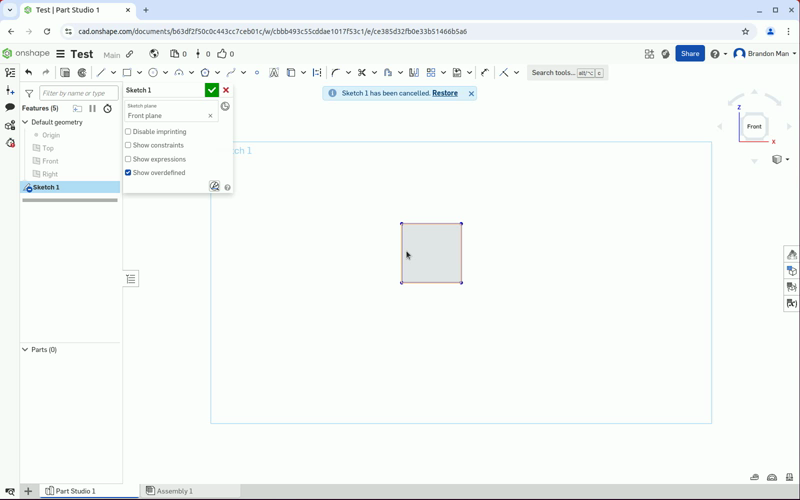
click(406, 250)
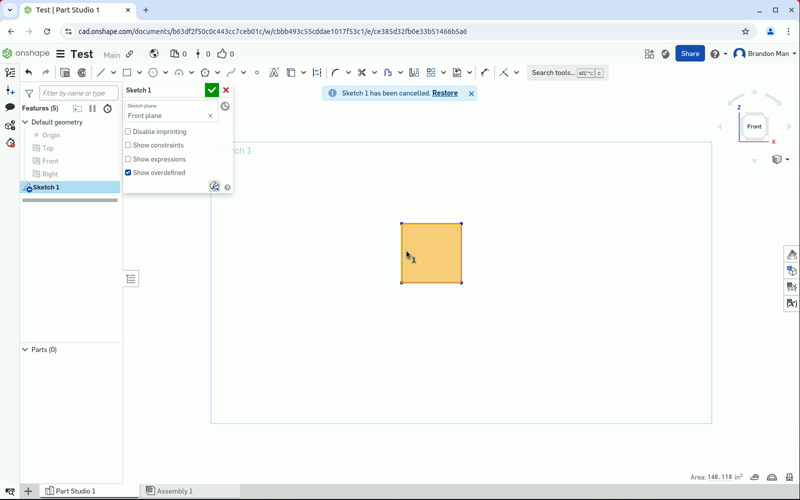
mouse_move(73, 352)
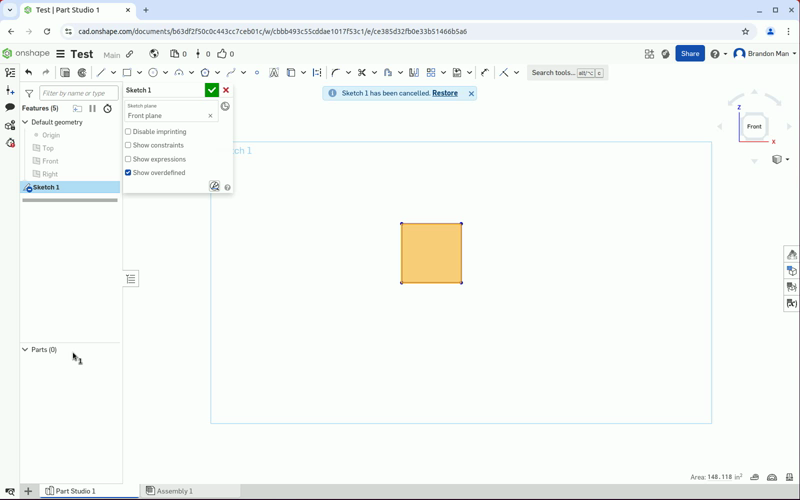
key(shift+y)
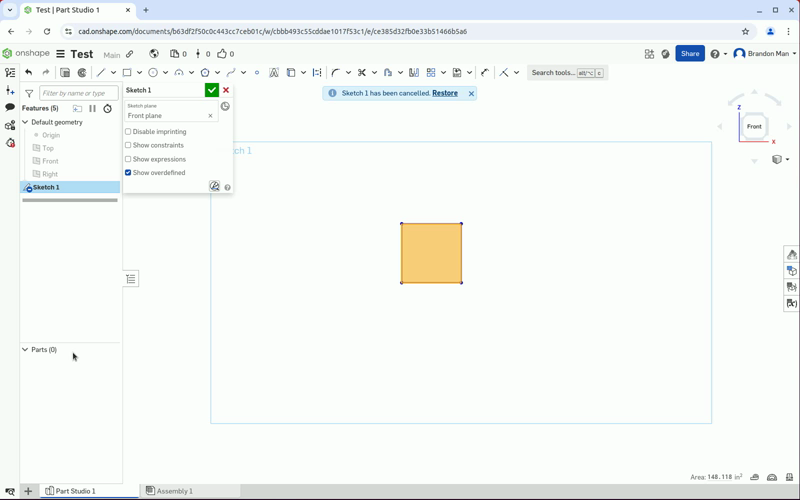
key(shift+e)
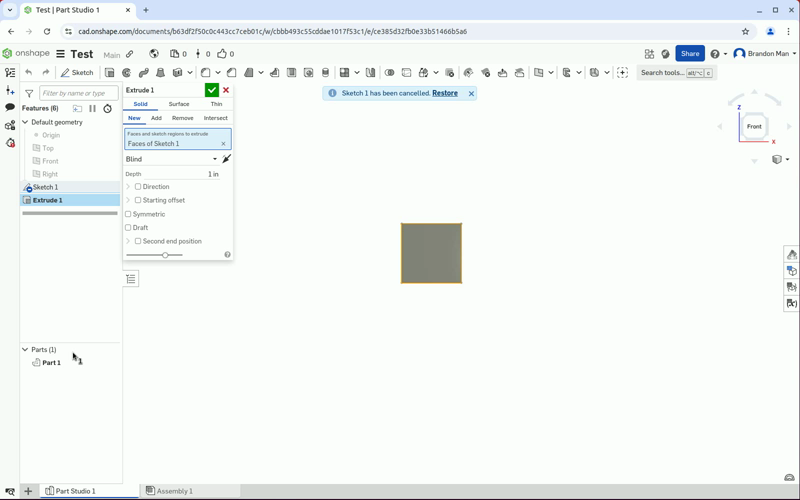
mouse_move(143, 106)
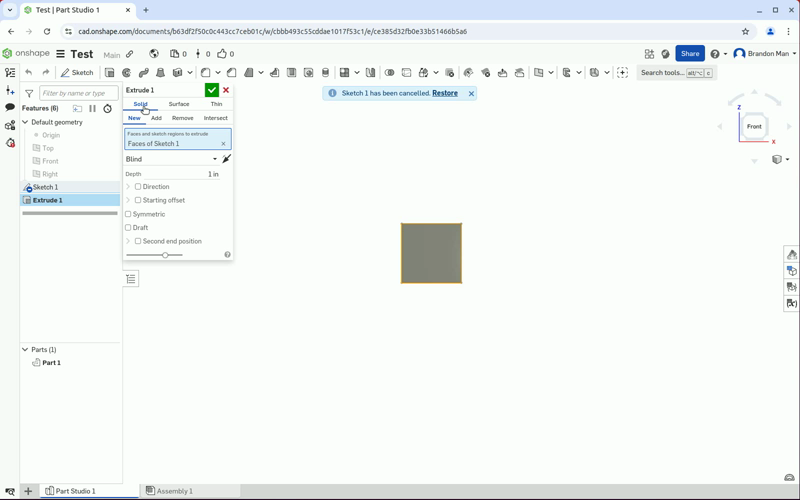
click(143, 106)
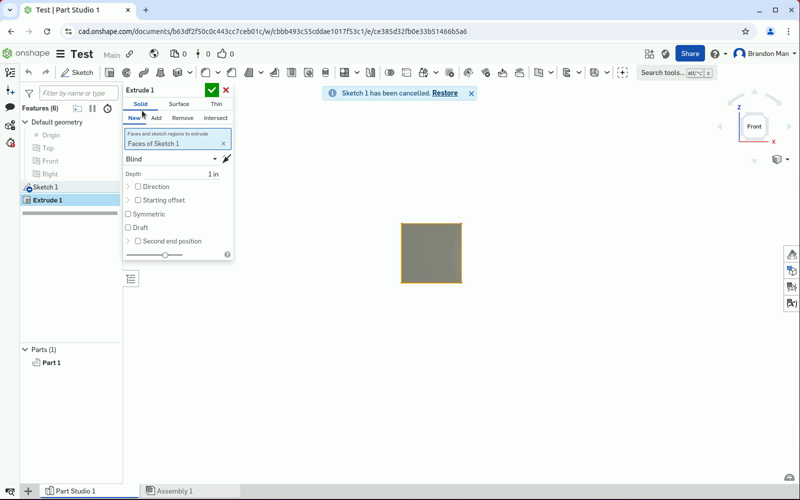
mouse_move(137, 120)
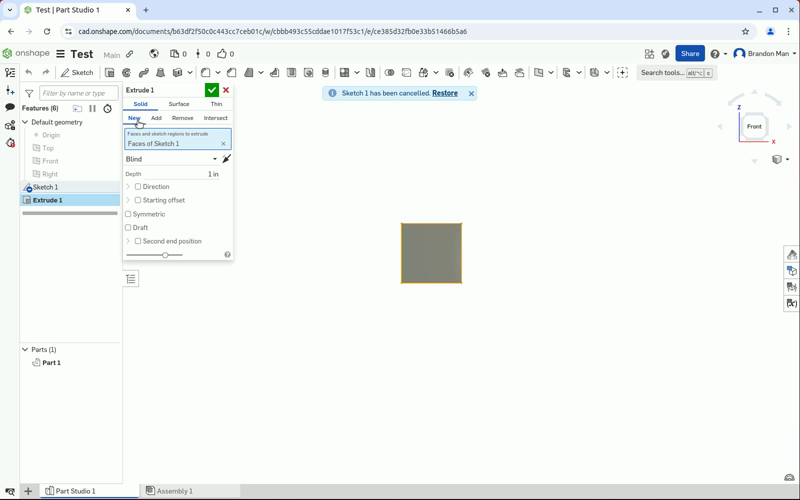
click(137, 120)
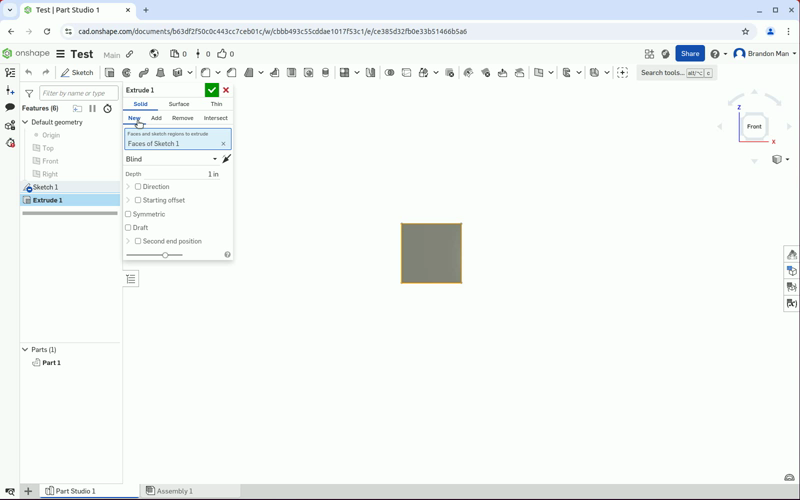
key(tab, 4)
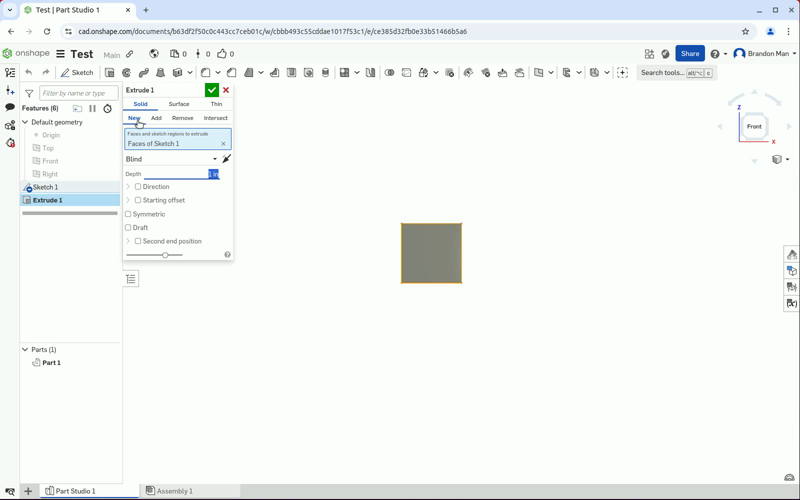
text(2.407)
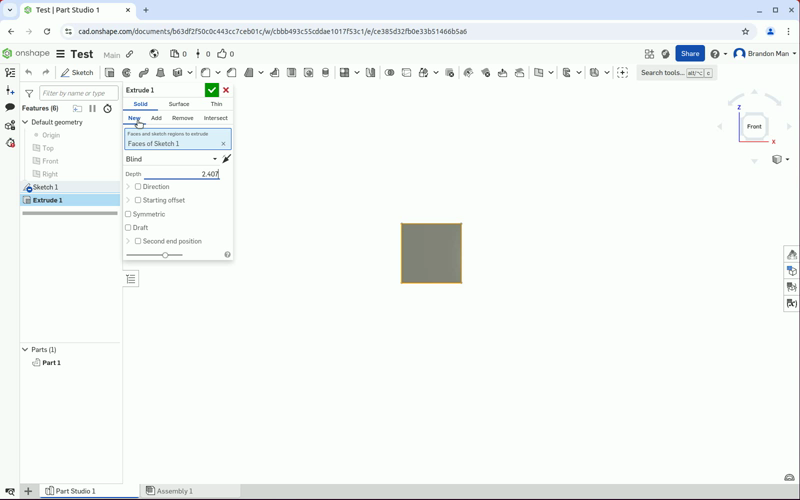
key(enter)
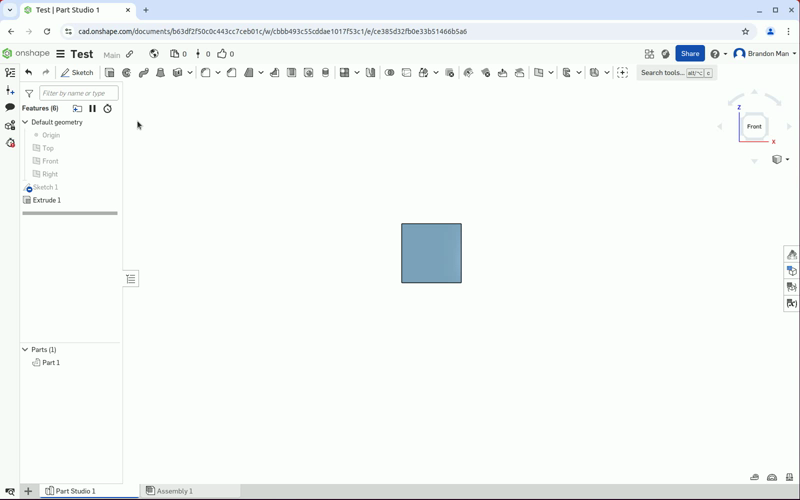
key(shift+h)
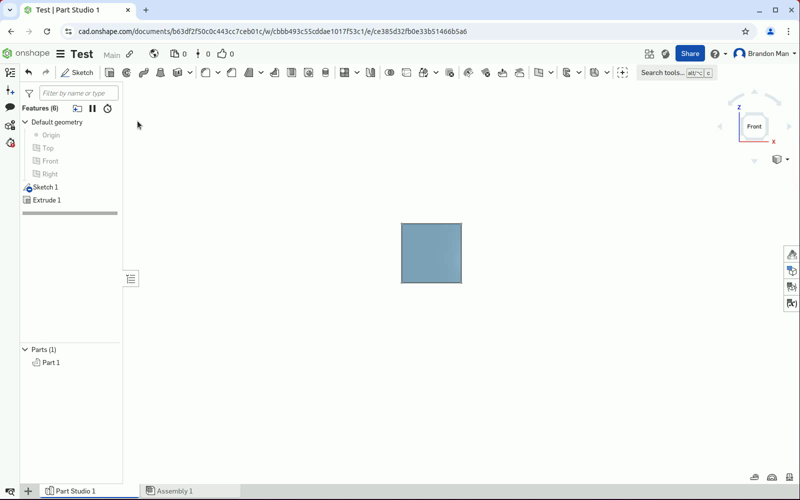
key(shift+h)
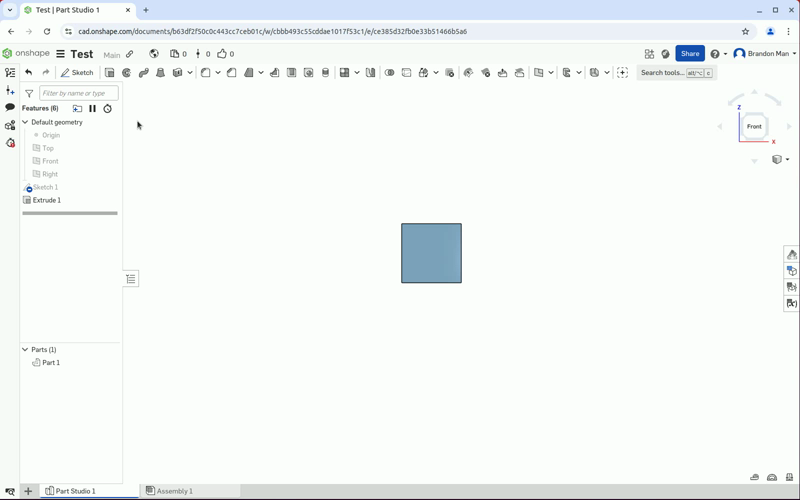
mouse_move(73, 189)
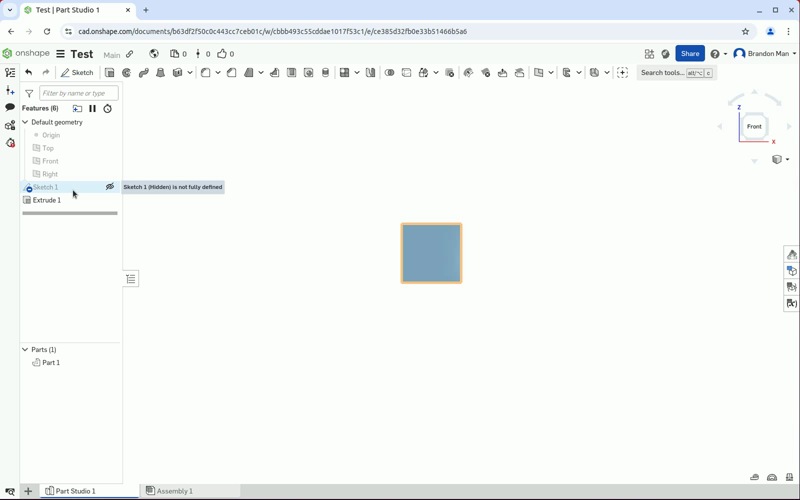
click(73, 189)
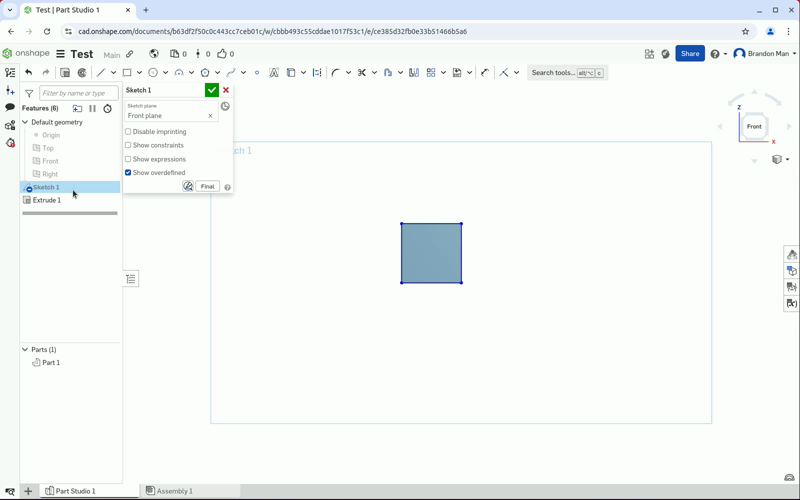
mouse_move(229, 92)
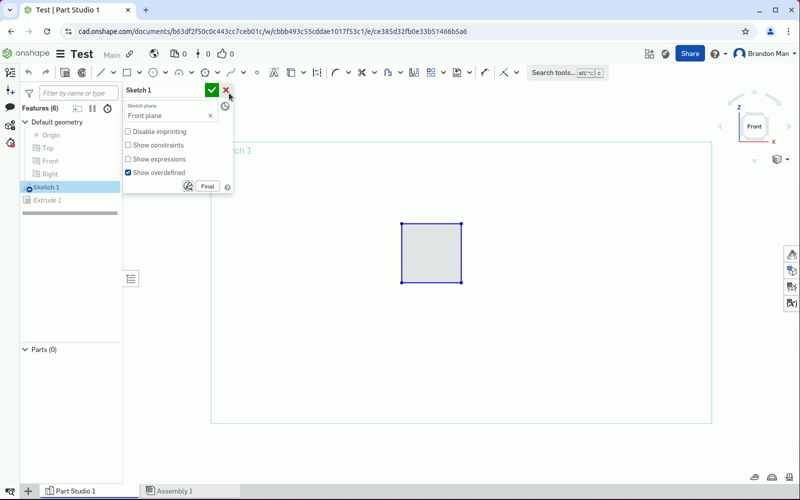
click(229, 92)
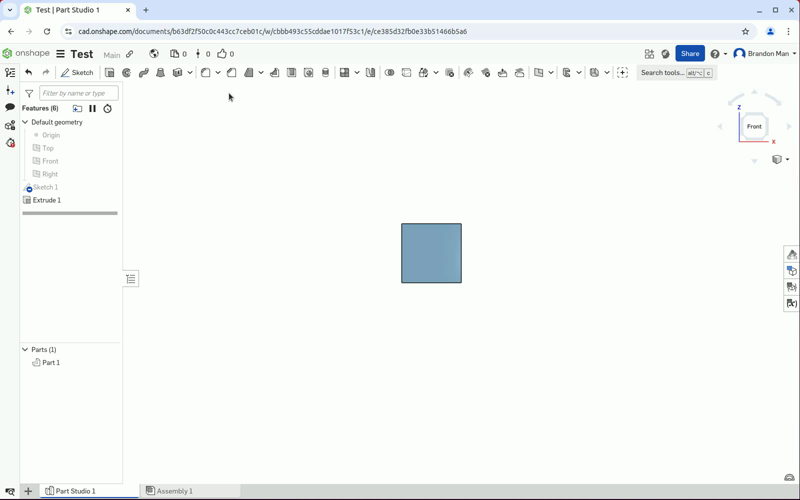
mouse_move(541, 75)
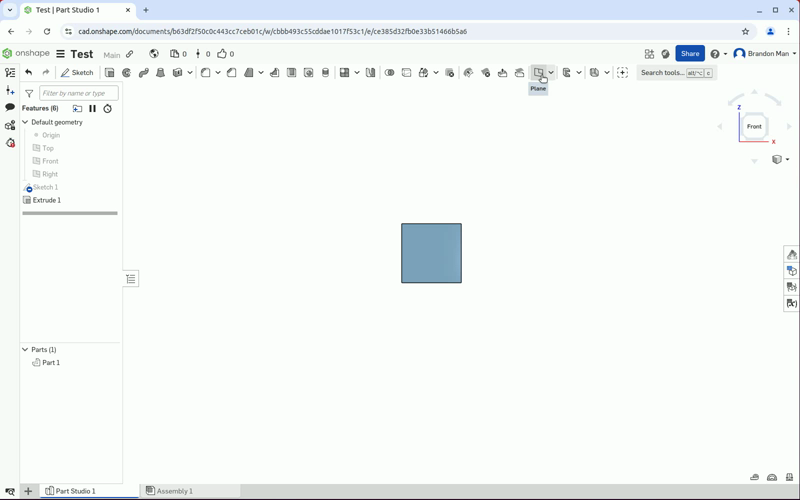
click(541, 75)
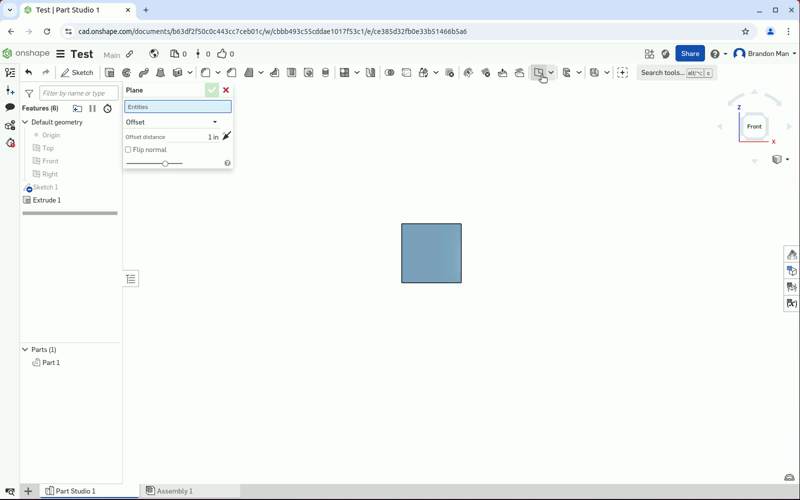
mouse_move(73, 163)
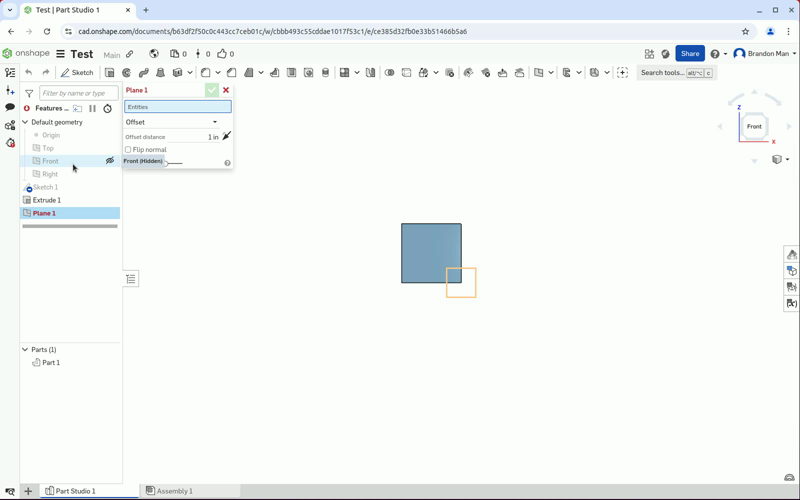
click(73, 163)
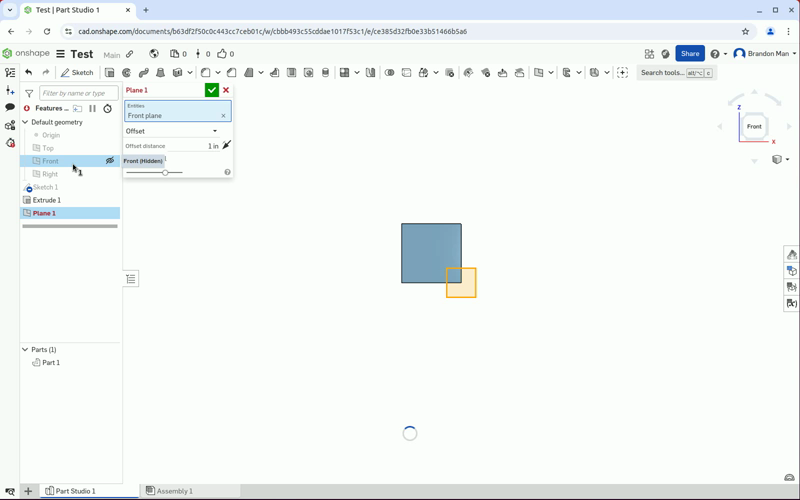
key(tab, 2)
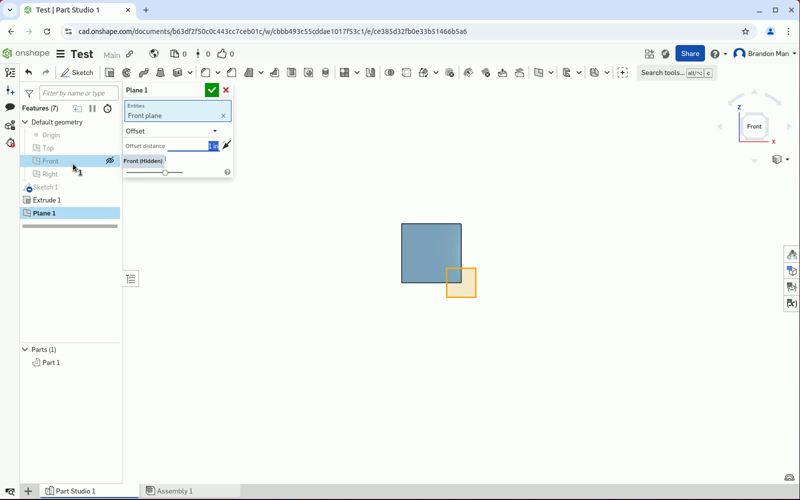
text(2.403)
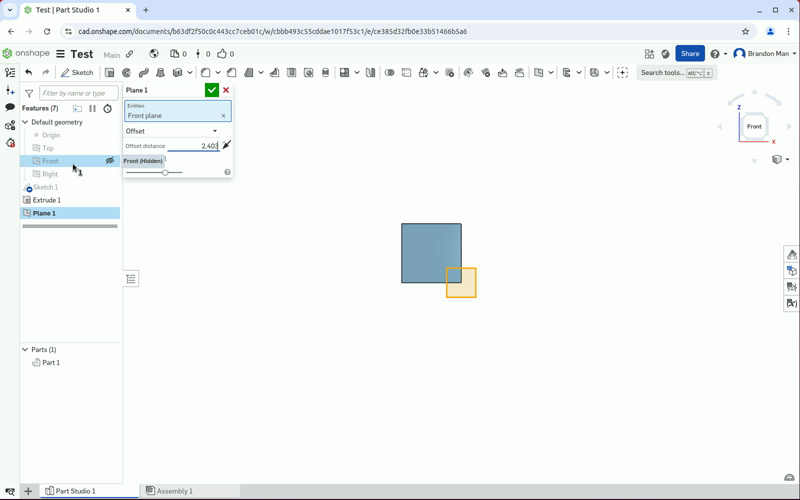
key(enter, 2)
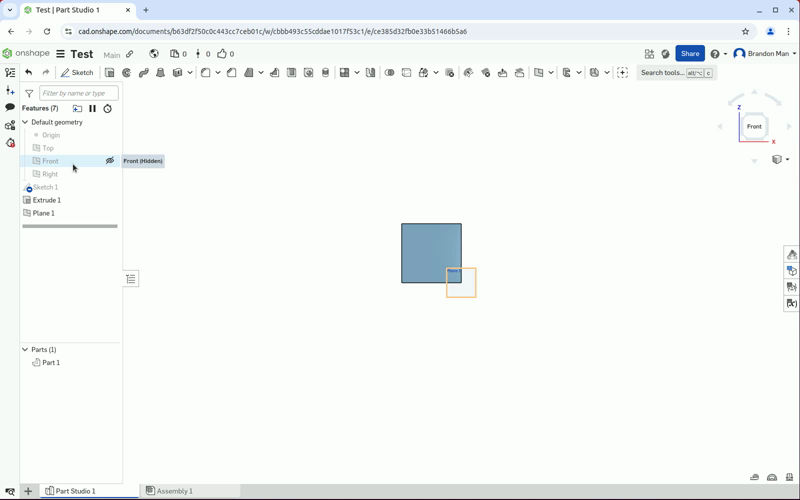
key(shift+s)
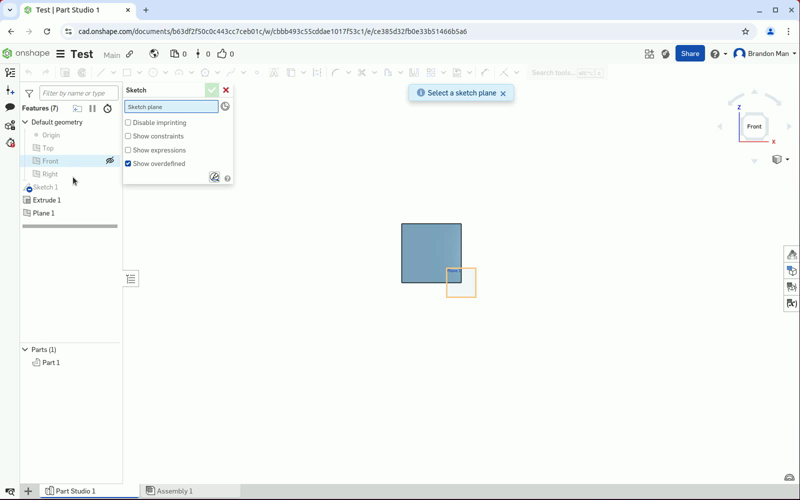
mouse_move(73, 215)
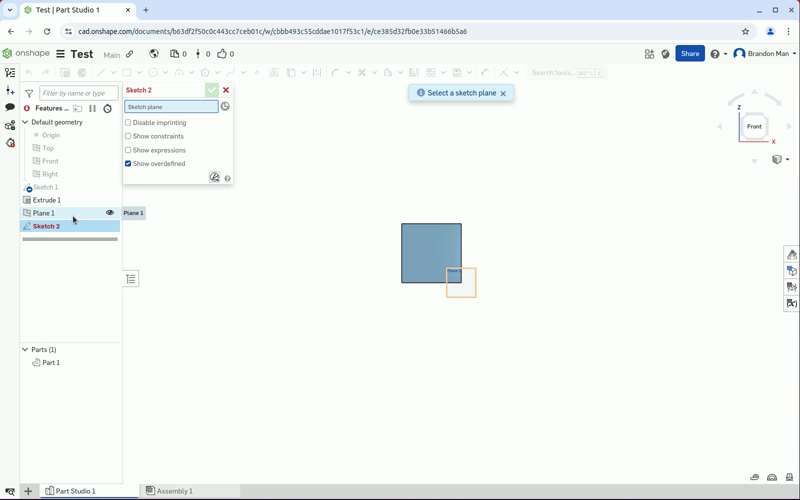
click(73, 215)
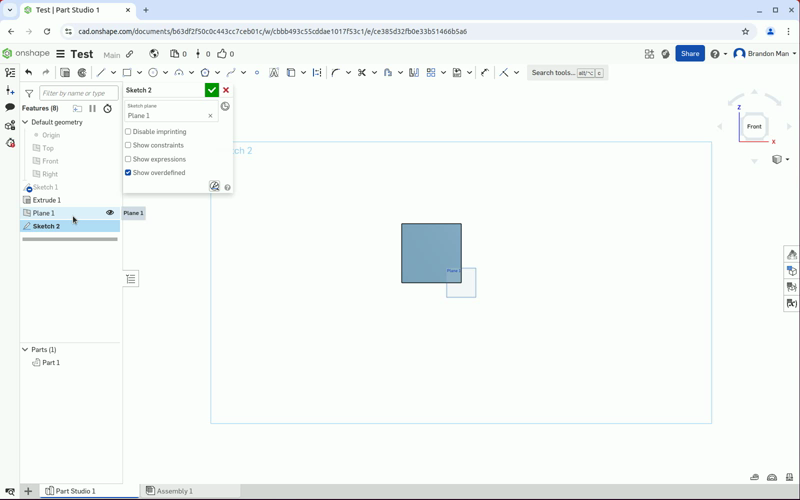
mouse_move(73, 352)
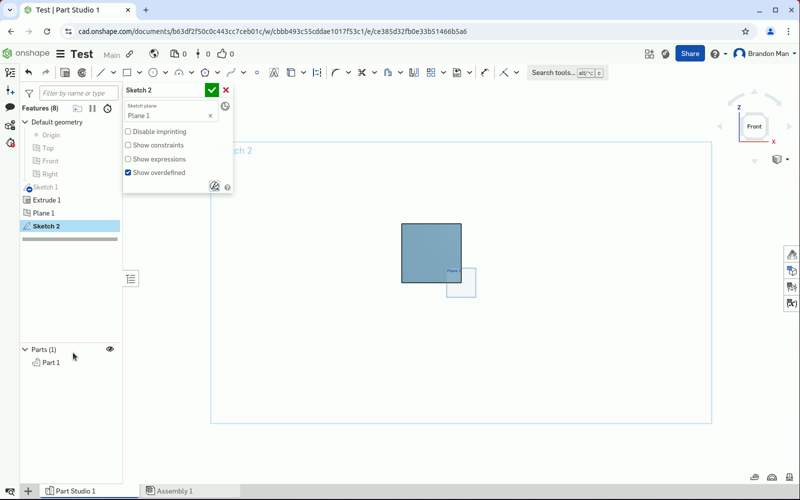
key(y)
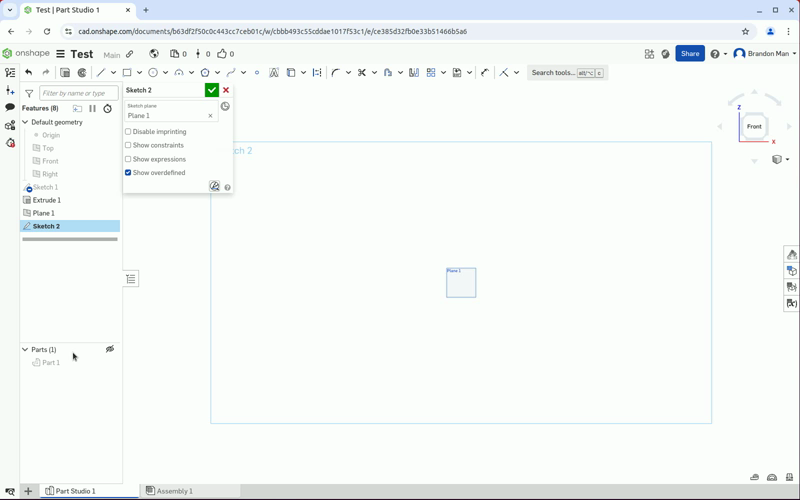
key(l)
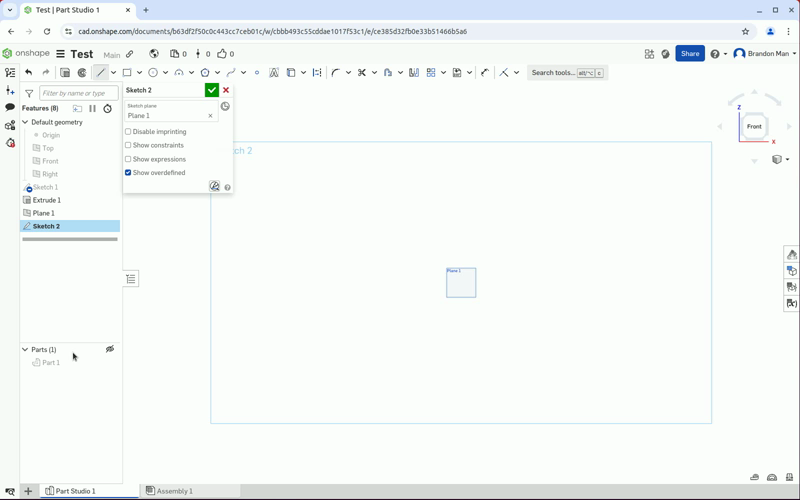
key_down(shift)
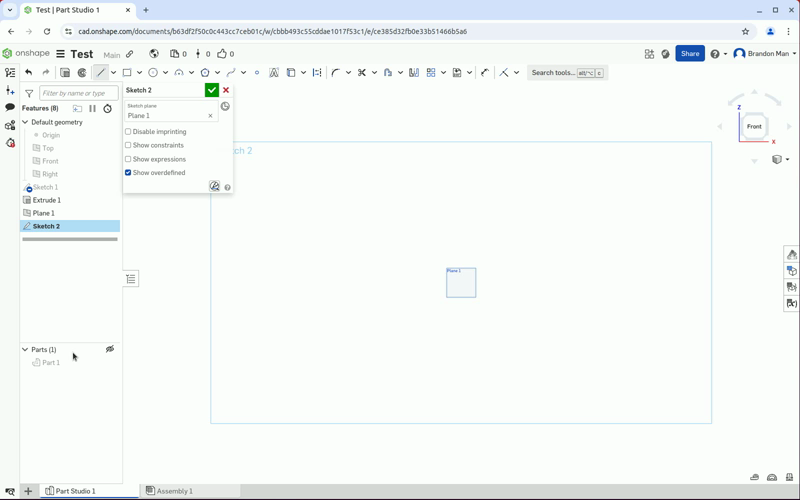
mouse_move(401, 282)
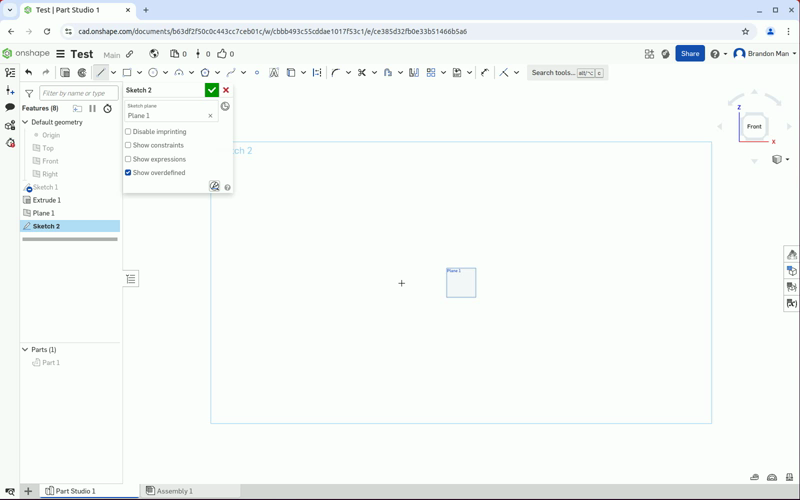
click(401, 282)
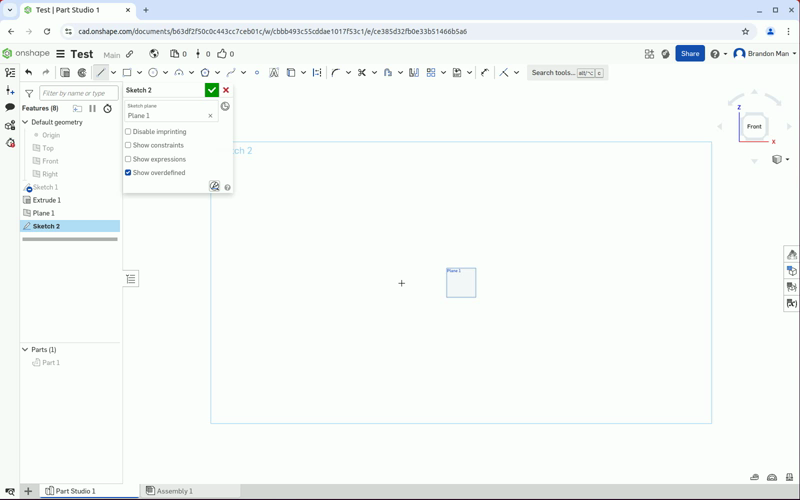
key_up(shift)
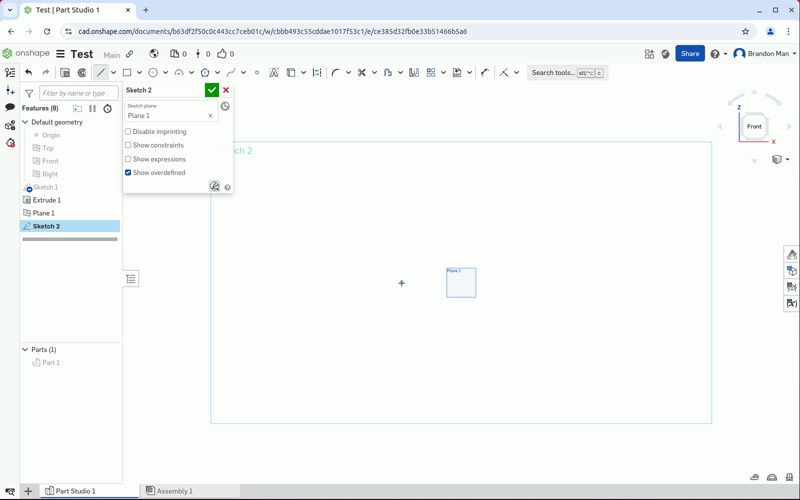
key_down(shift)
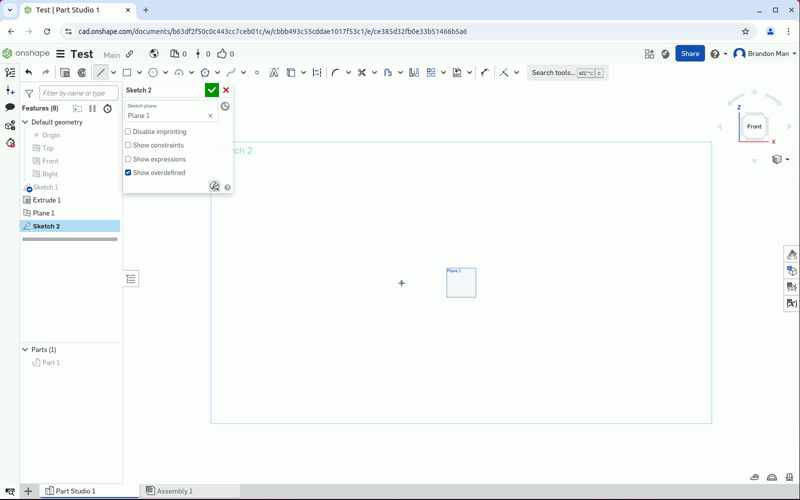
mouse_move(431, 282)
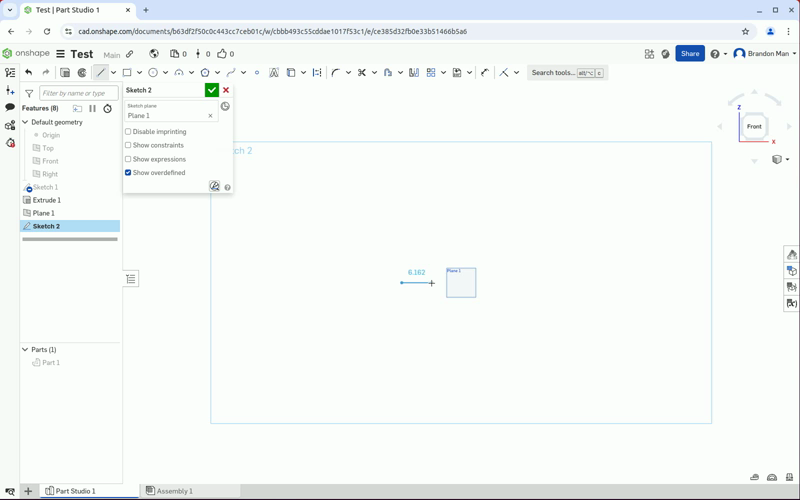
mouse_move(461, 282)
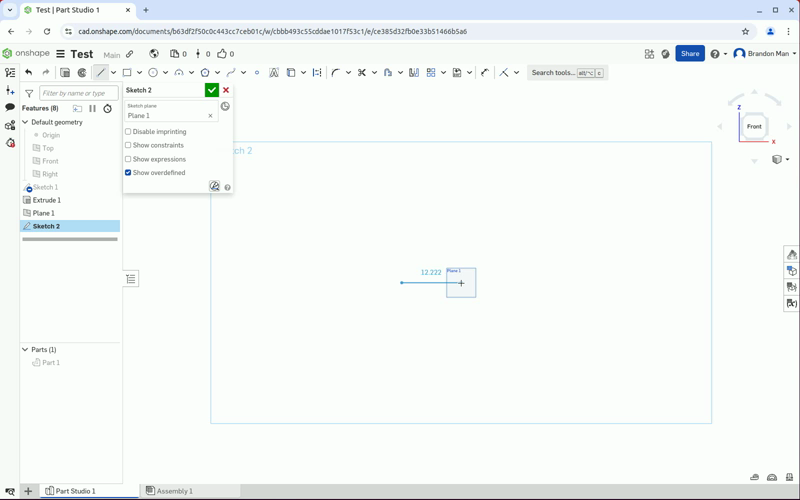
click(461, 282)
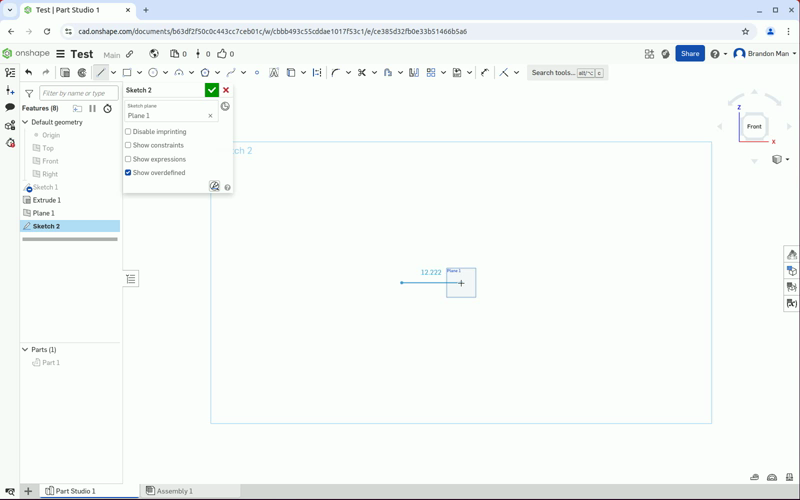
key_up(shift)
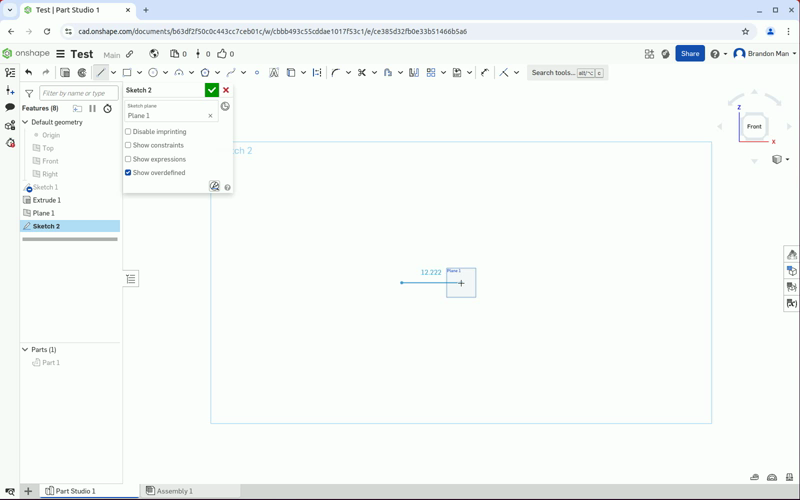
key_down(shift)
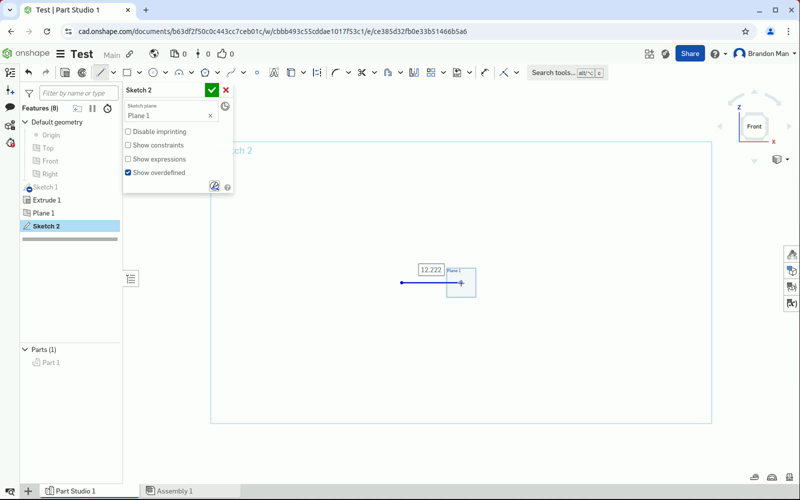
mouse_move(491, 282)
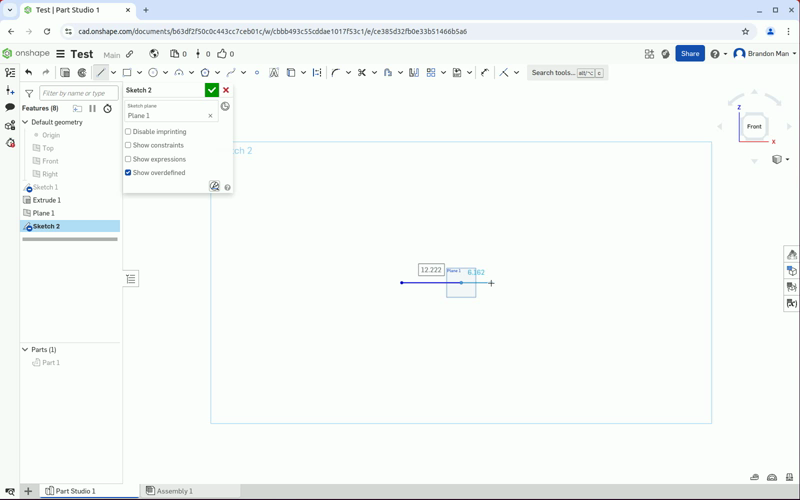
mouse_move(461, 256)
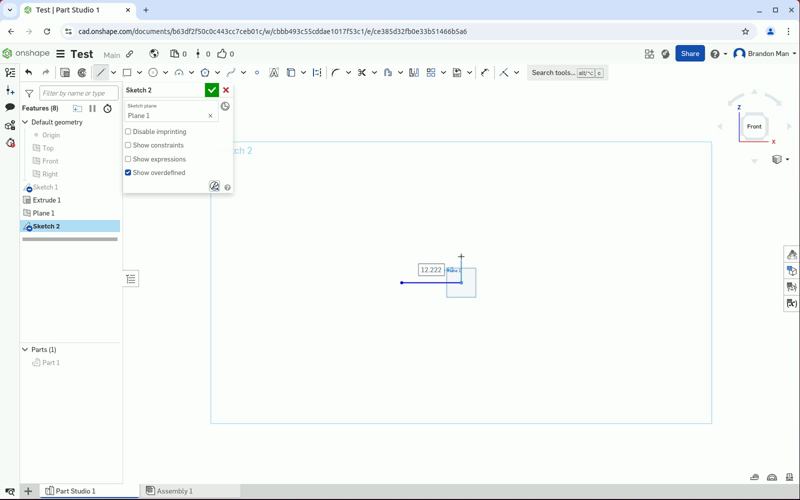
click(461, 256)
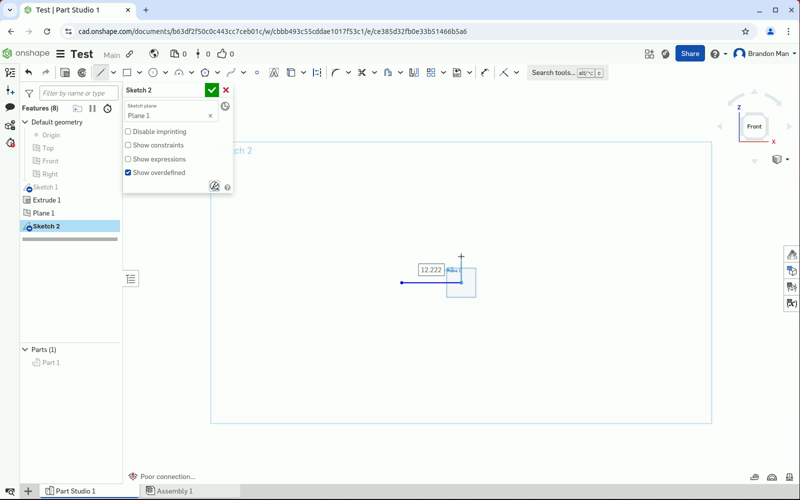
key_up(shift)
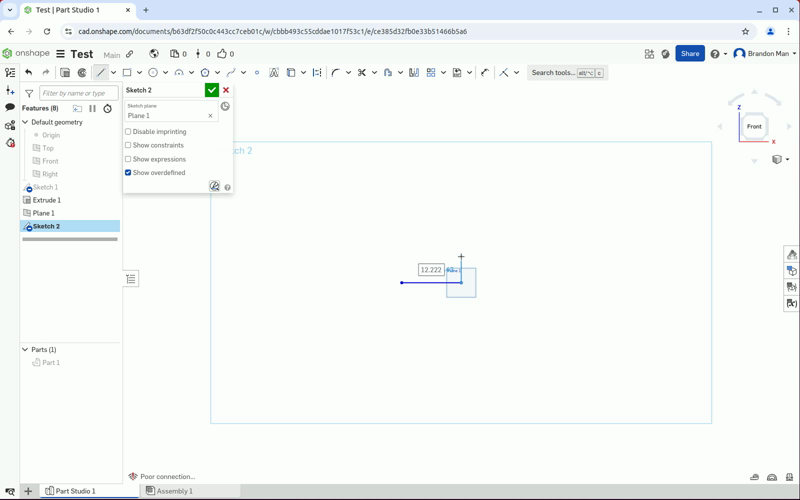
key_down(shift)
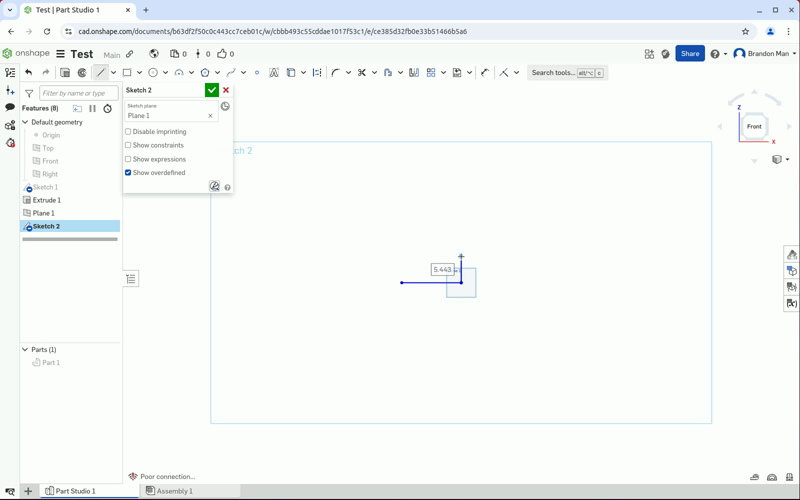
mouse_move(491, 256)
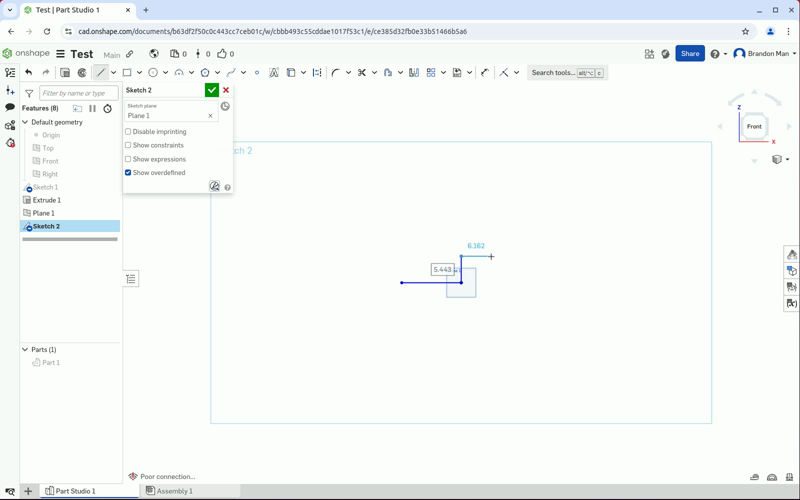
mouse_move(401, 256)
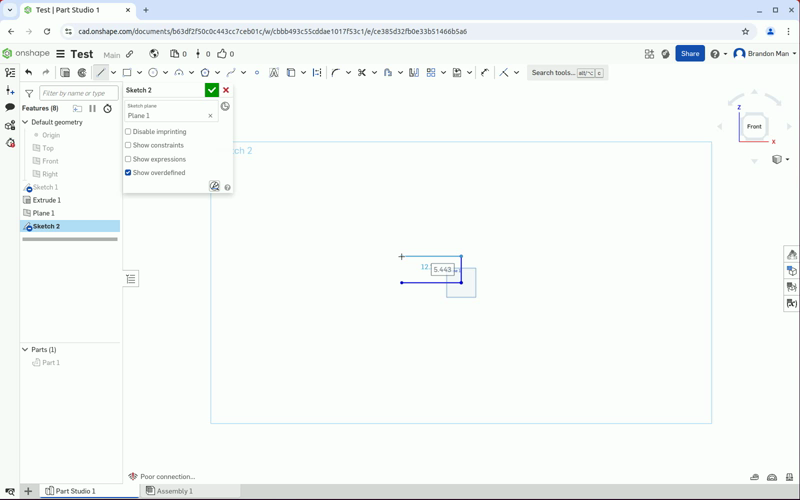
click(401, 256)
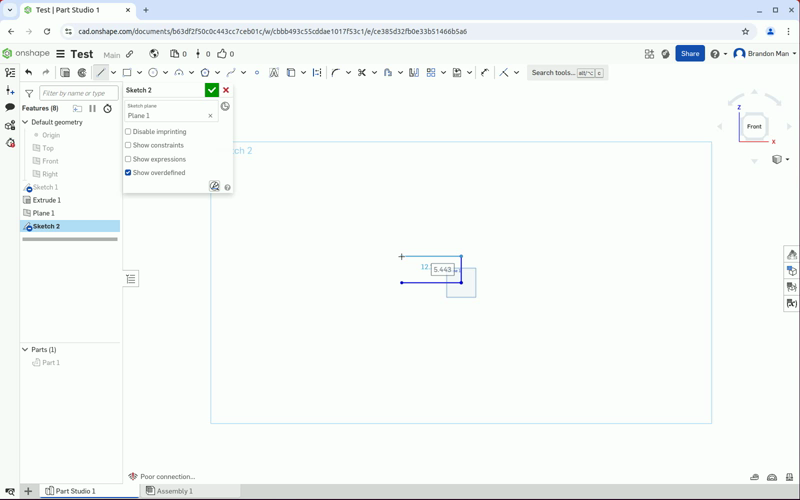
key_up(shift)
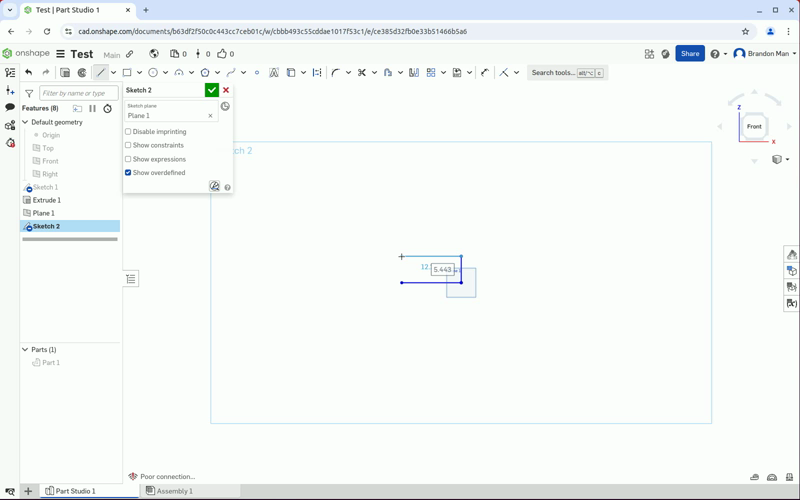
mouse_move(431, 256)
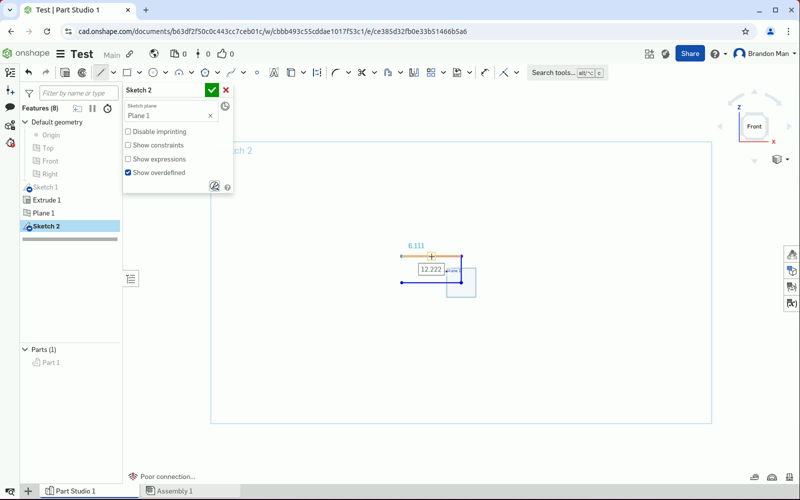
key_down(shift)
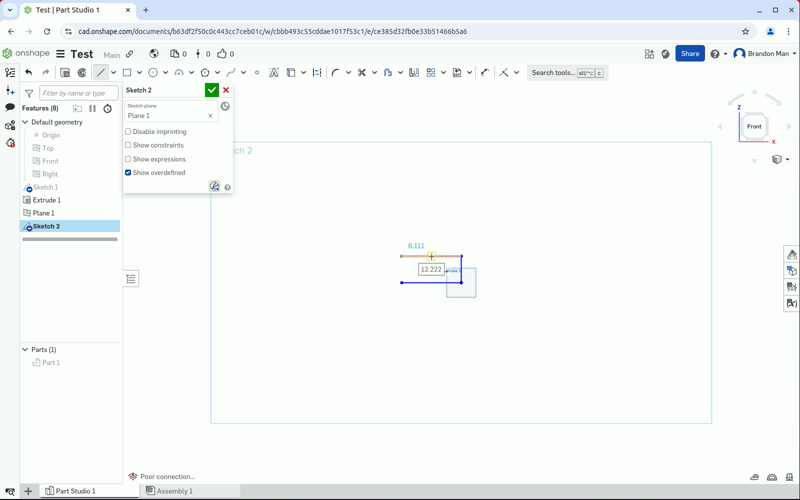
mouse_move(401, 282)
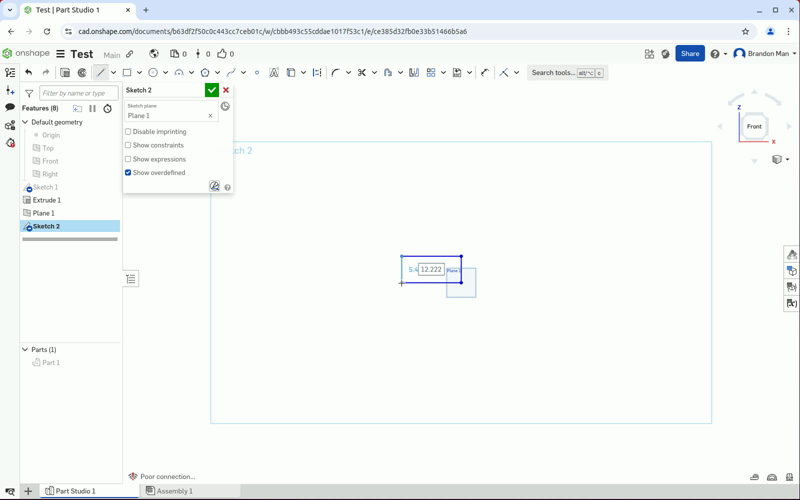
key_up(shift)
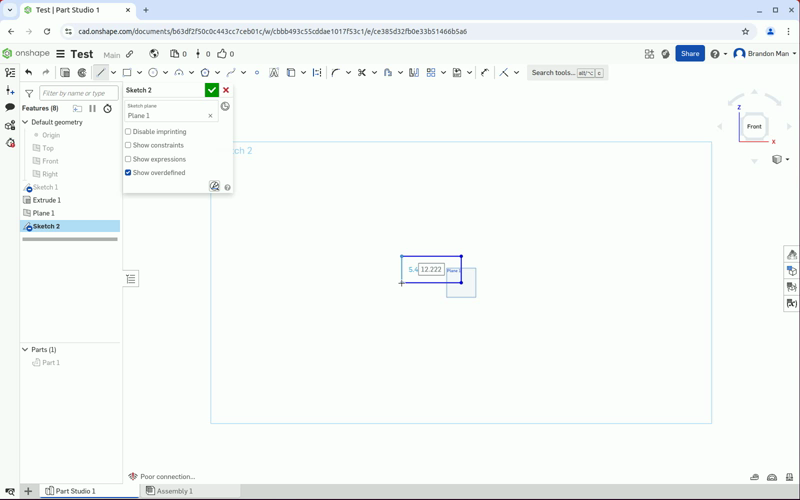
click(401, 282)
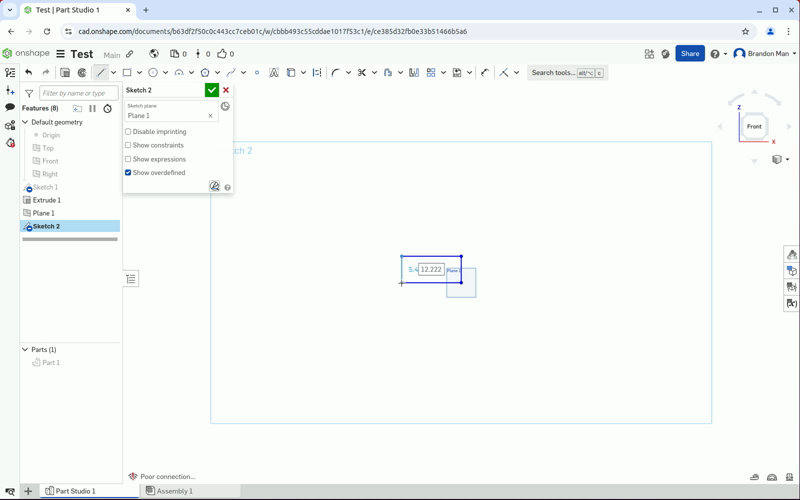
key(esc)
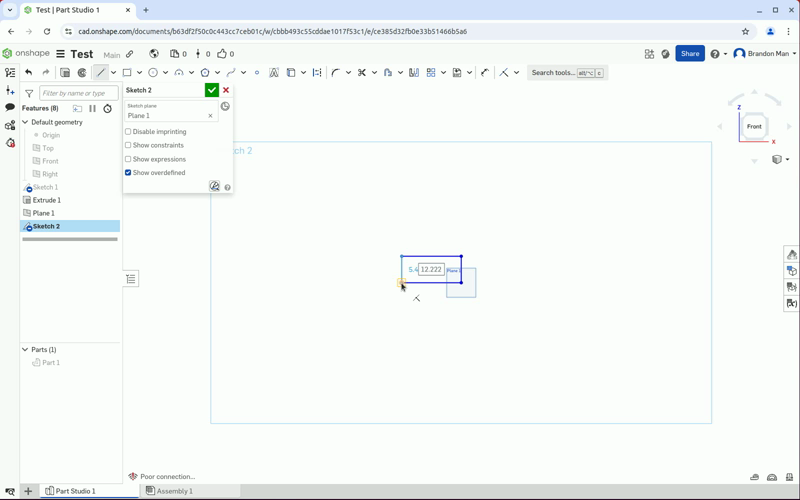
mouse_move(414, 264)
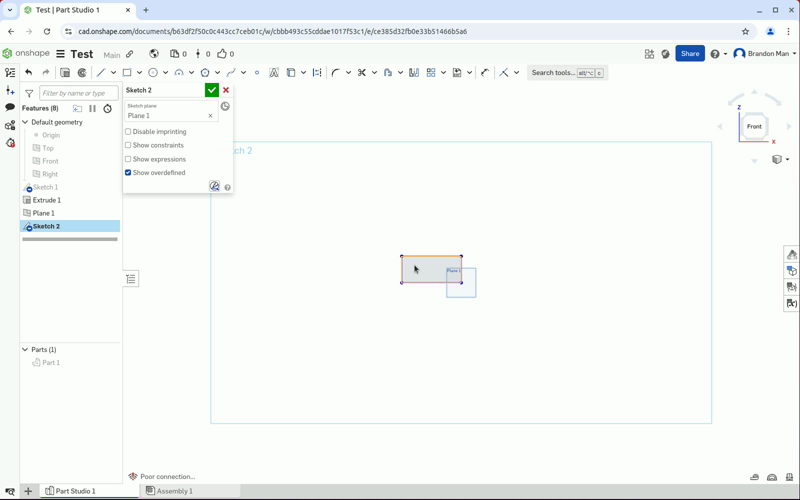
scroll(6)
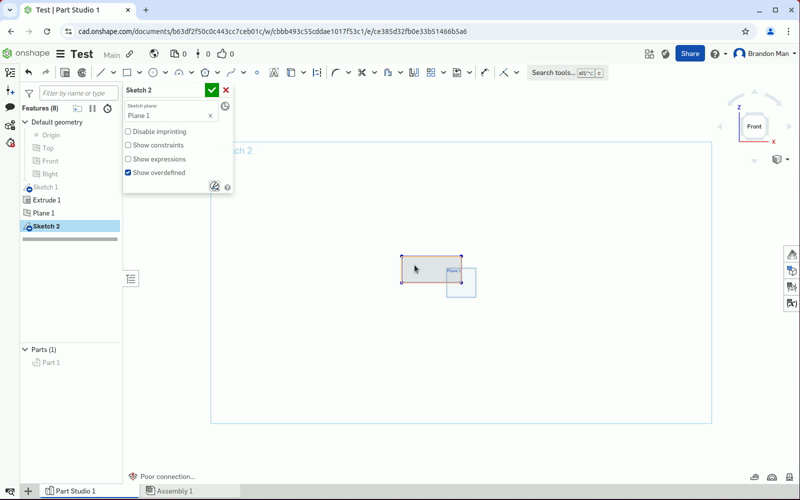
scroll(6)
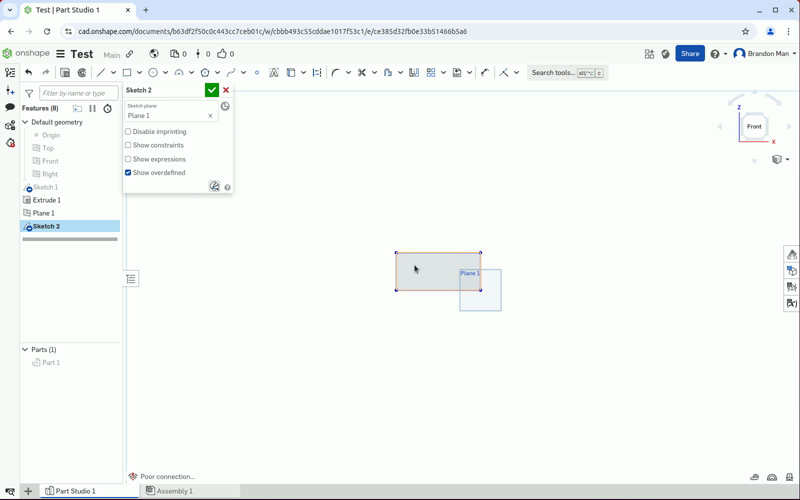
scroll(6)
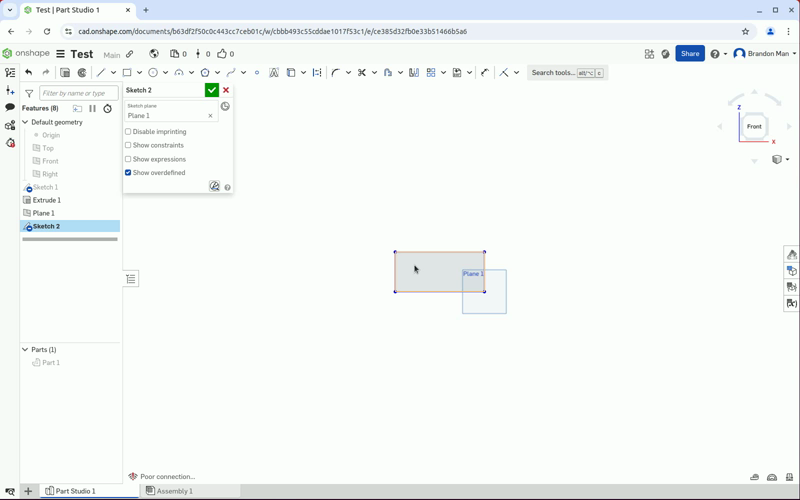
scroll(6)
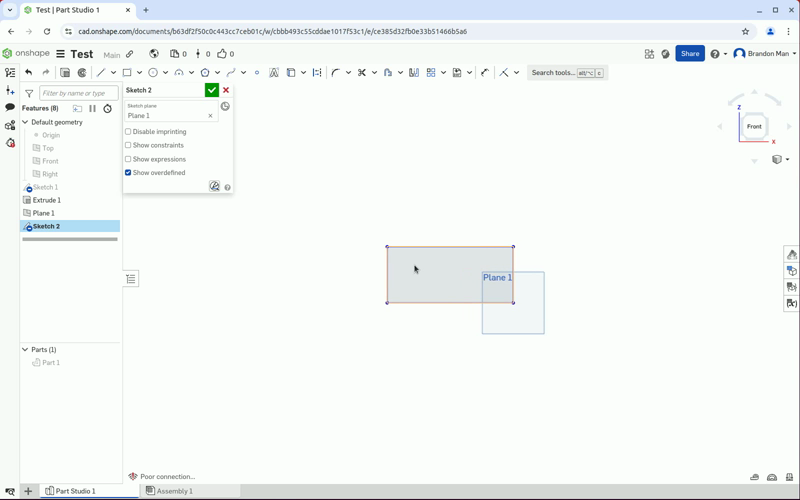
scroll(6)
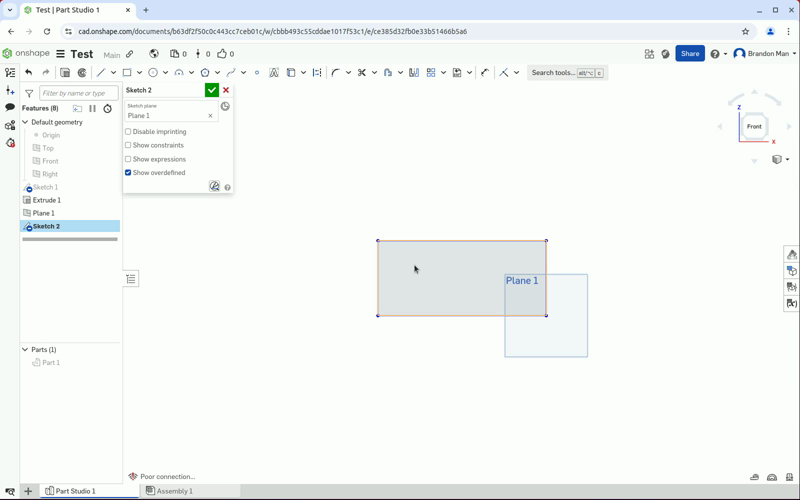
scroll(6)
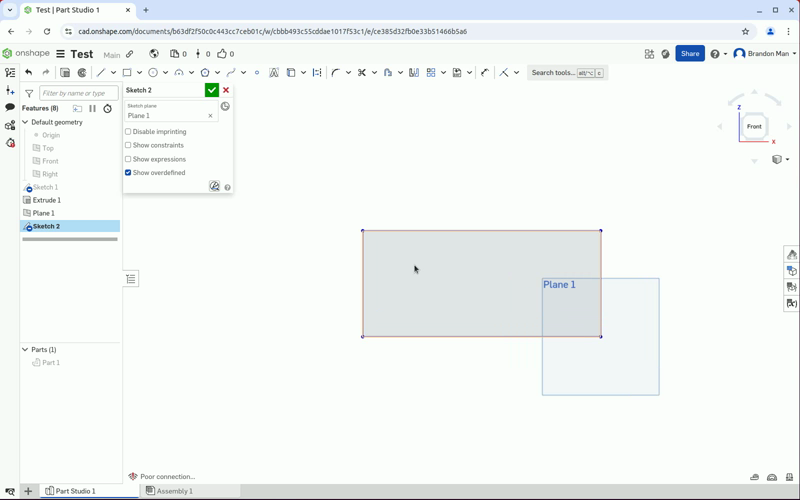
scroll(6)
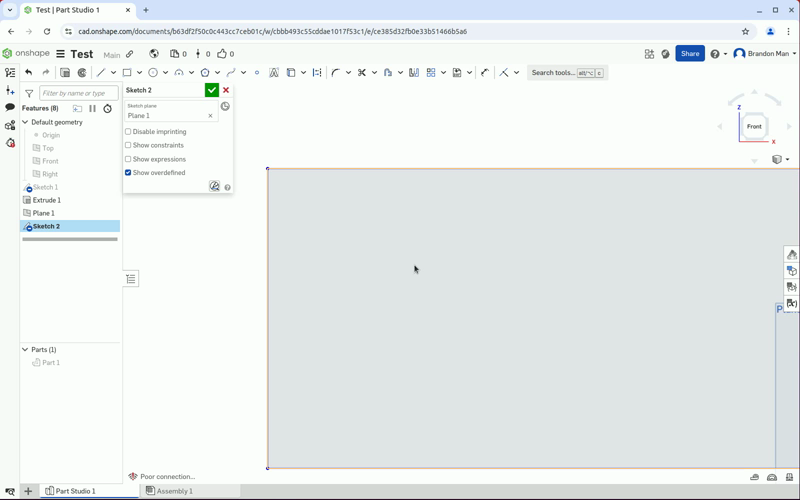
click(414, 264)
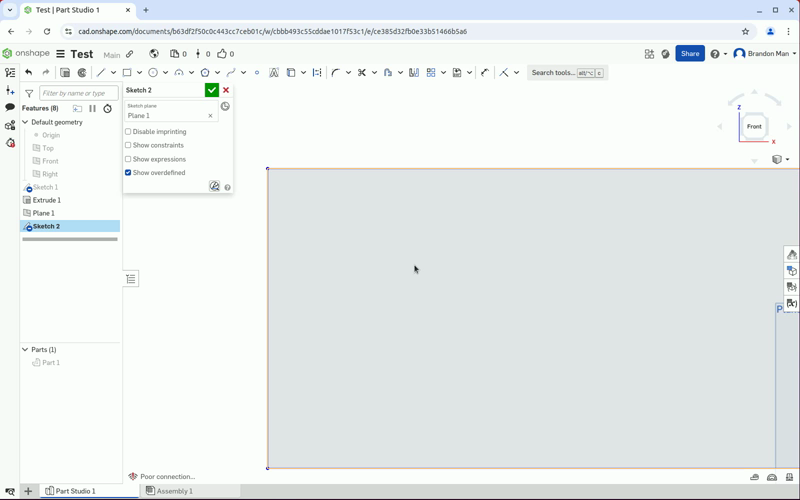
scroll(-6)
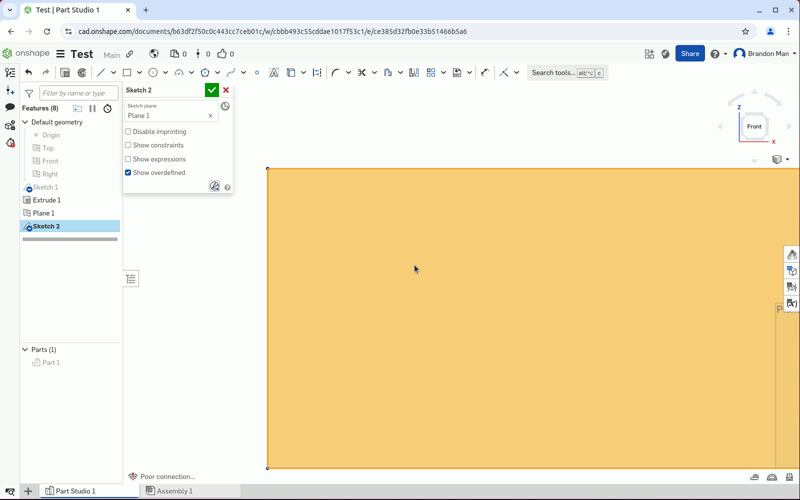
scroll(-6)
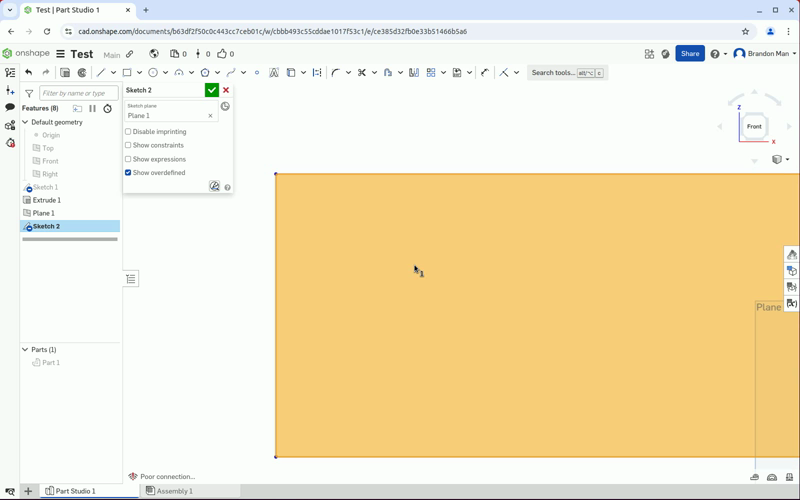
scroll(-6)
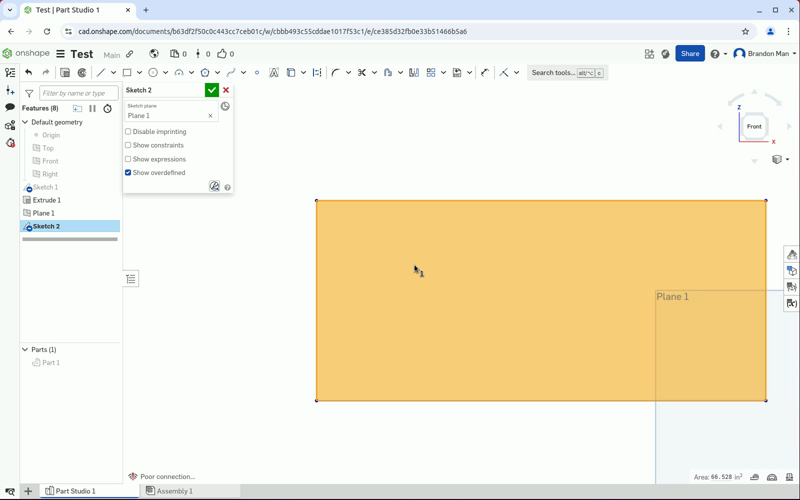
scroll(-6)
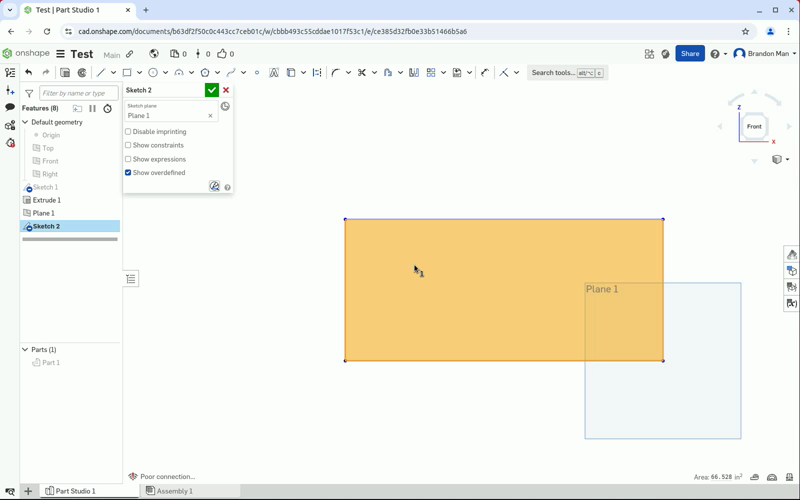
scroll(-6)
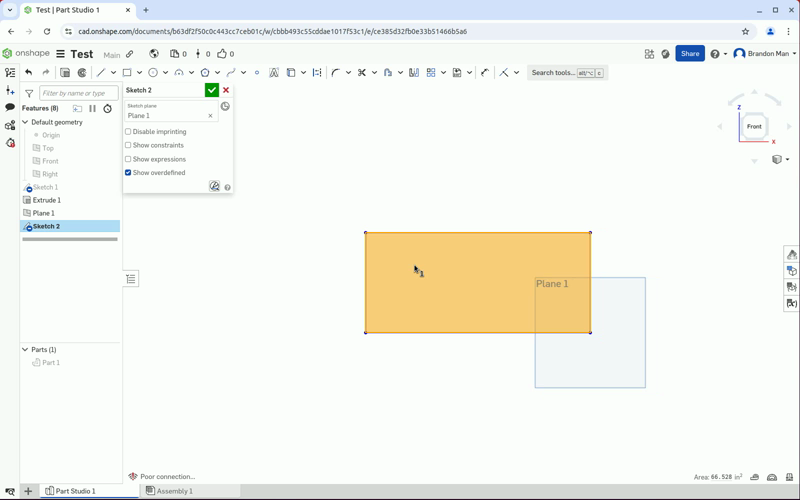
scroll(-6)
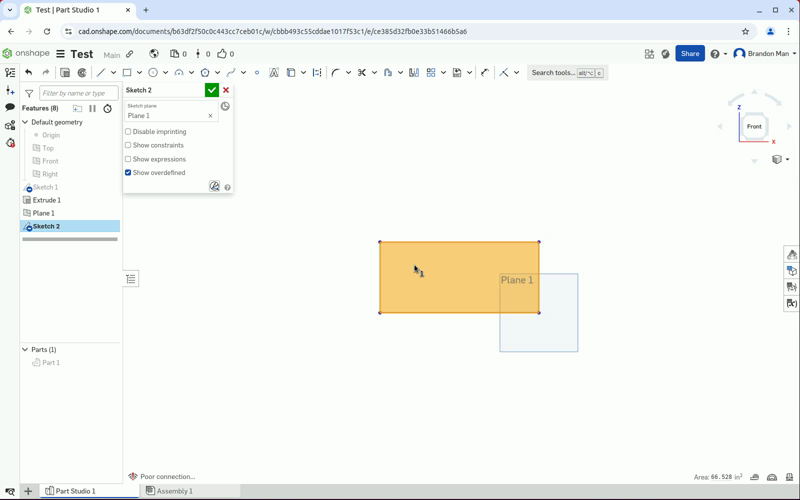
scroll(-6)
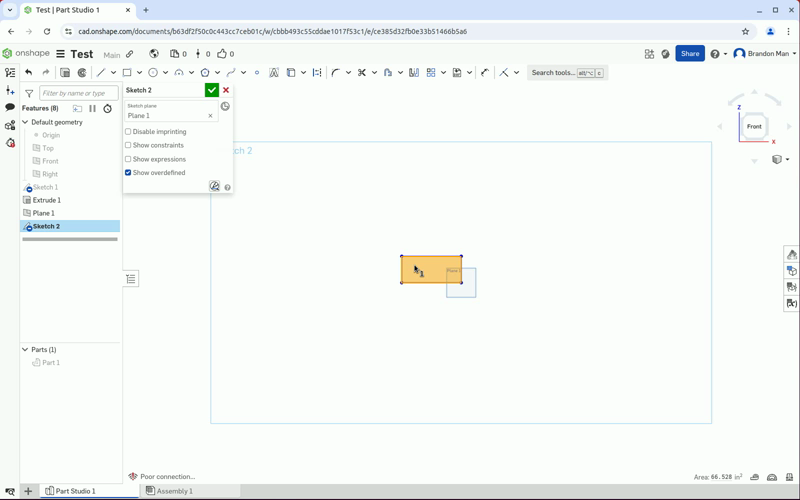
mouse_move(73, 352)
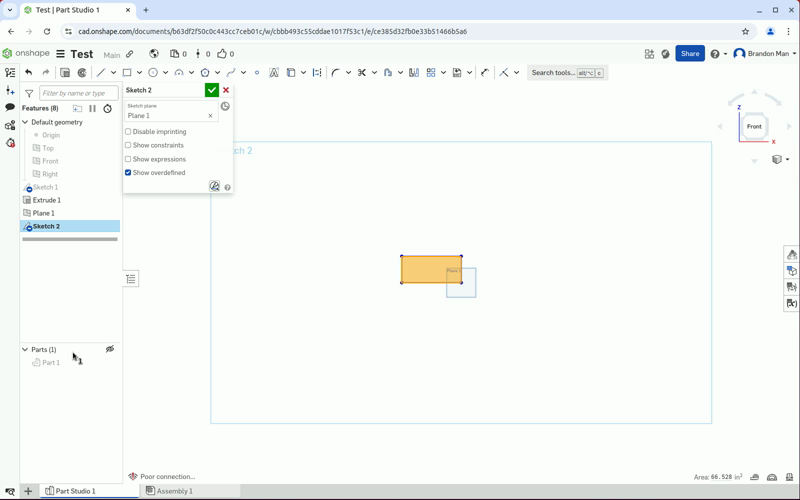
key(shift+y)
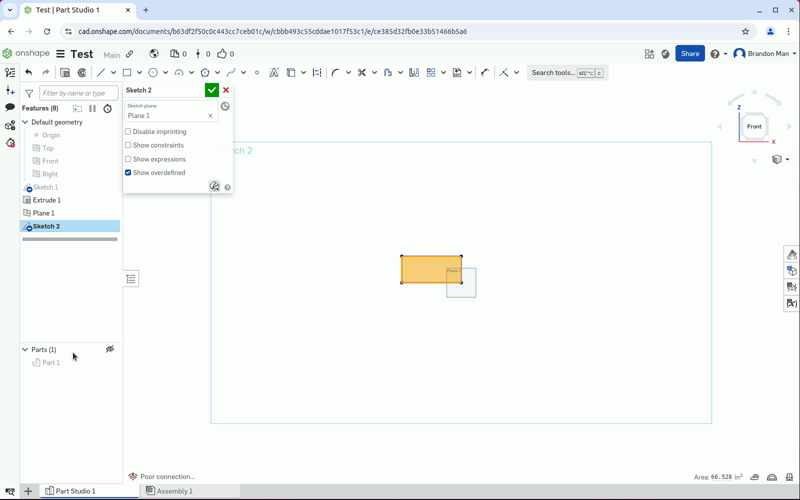
key(shift+e)
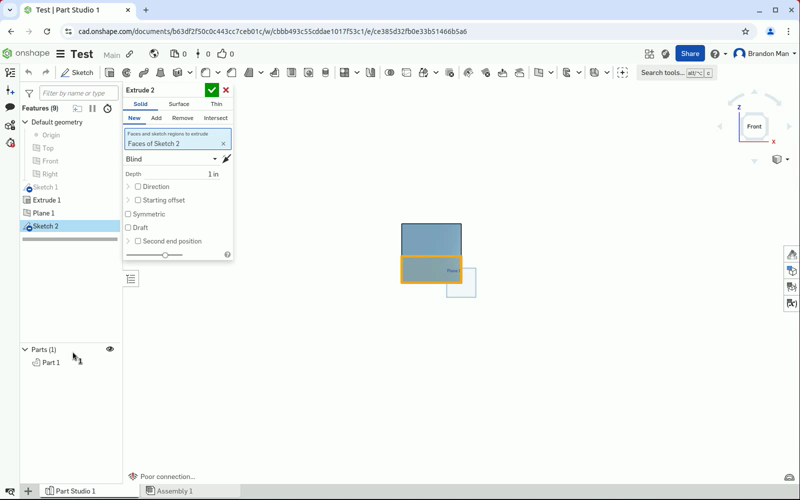
mouse_move(143, 106)
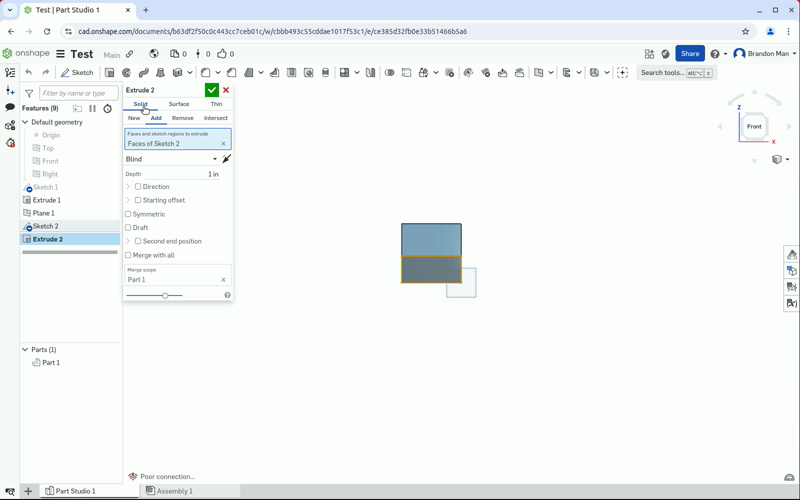
click(143, 106)
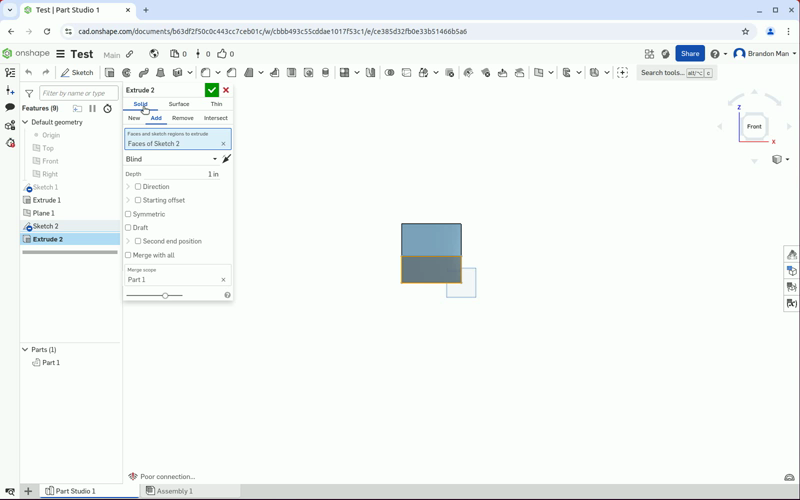
mouse_move(137, 120)
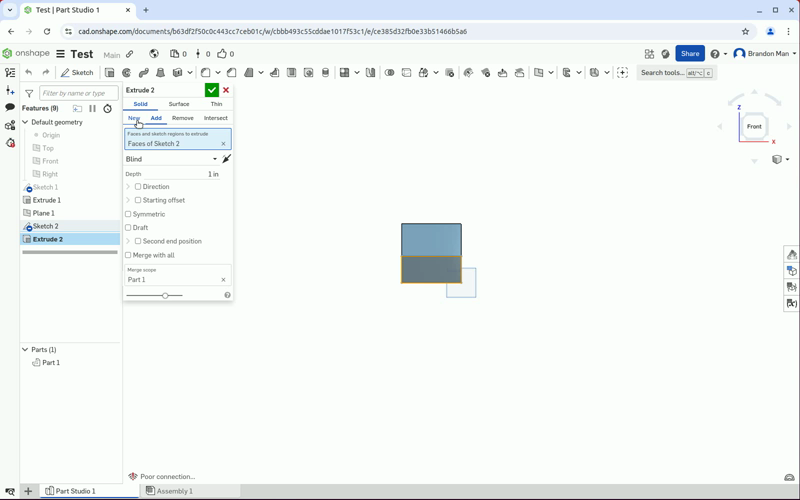
click(137, 120)
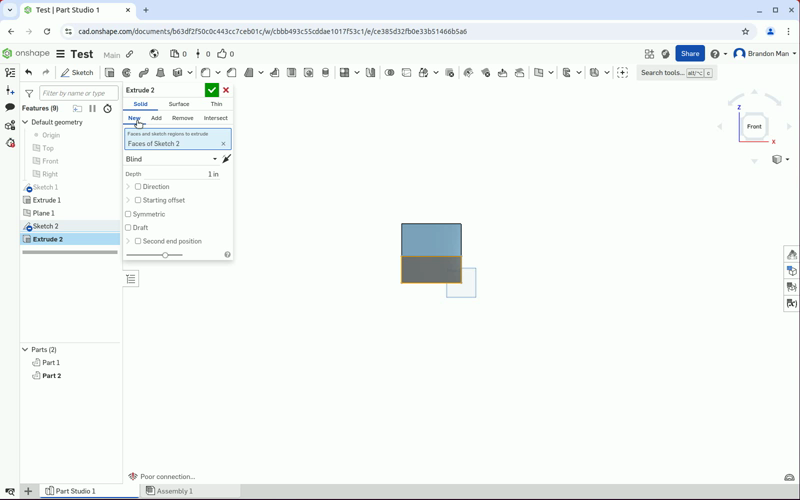
key(tab, 4)
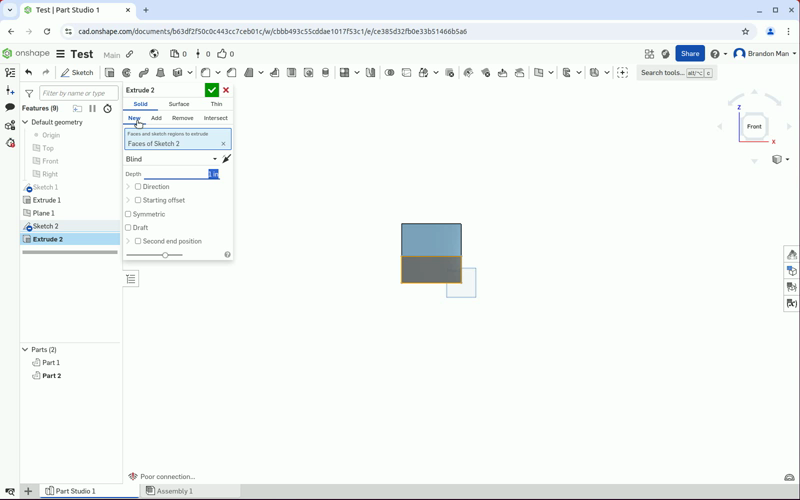
text(20.701)
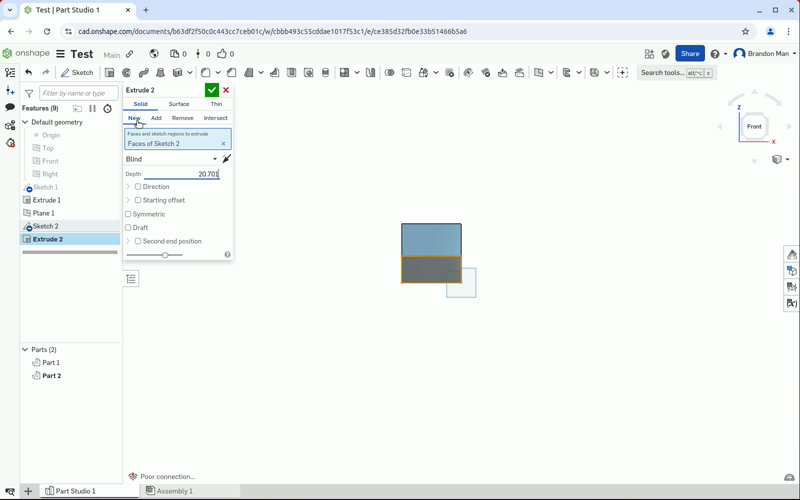
key(enter)
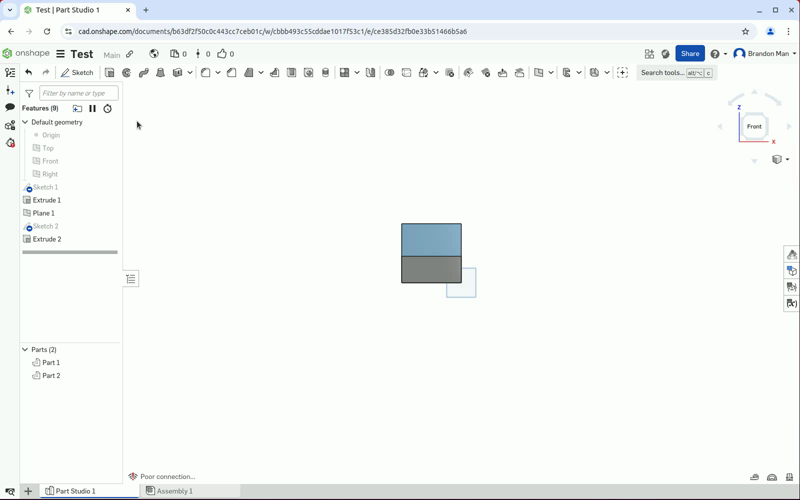
key(shift+h)
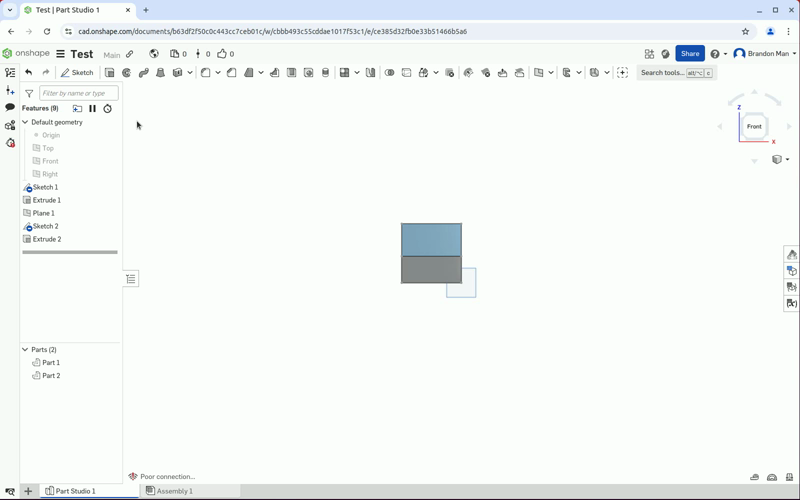
key(shift+h)
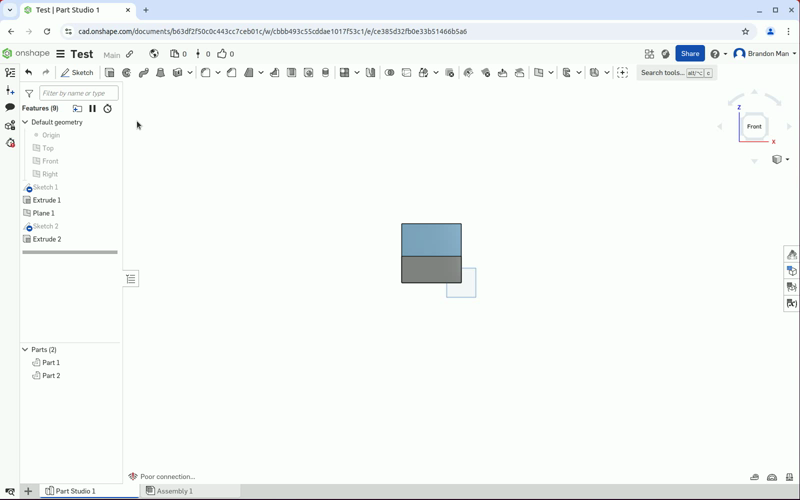
mouse_move(73, 189)
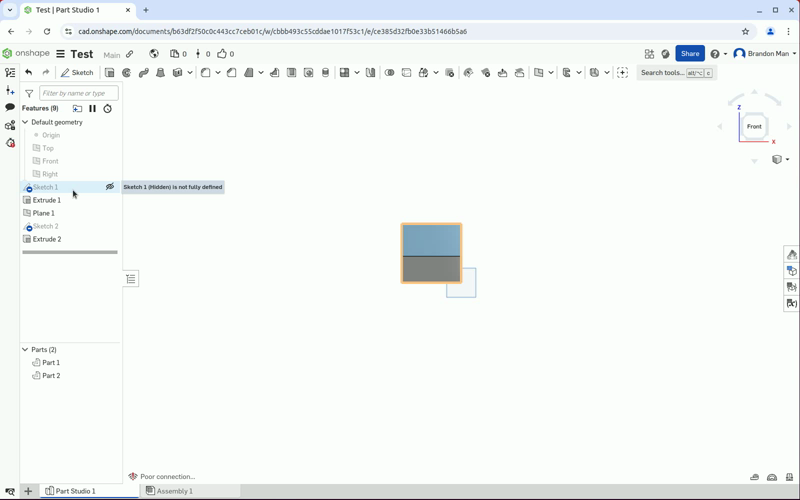
click(73, 189)
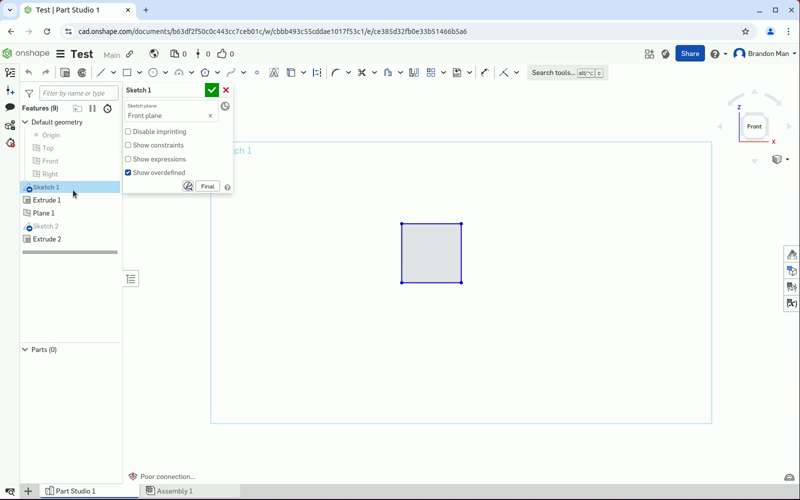
mouse_move(229, 92)
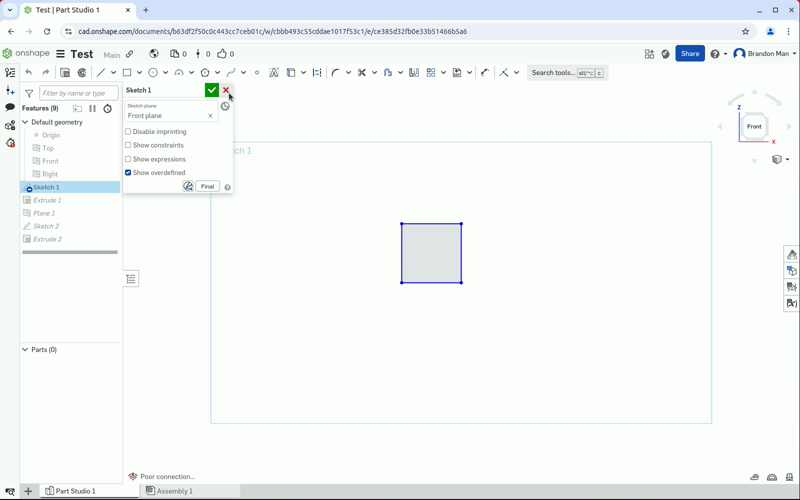
click(229, 92)
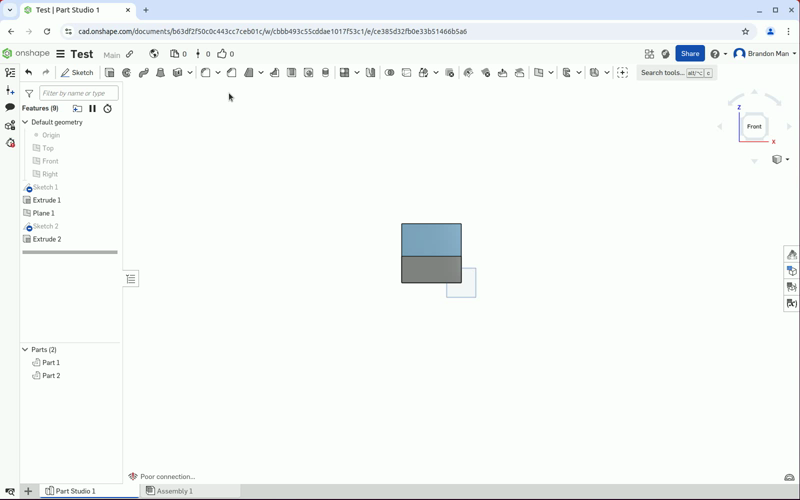
mouse_move(73, 352)
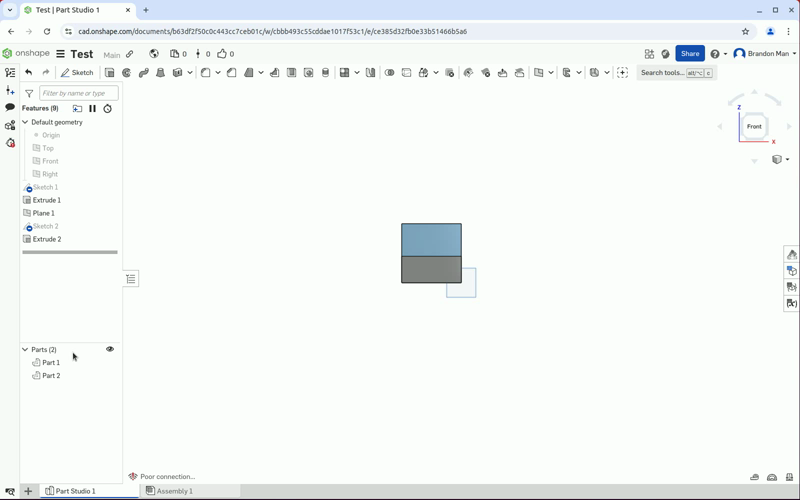
key(y)
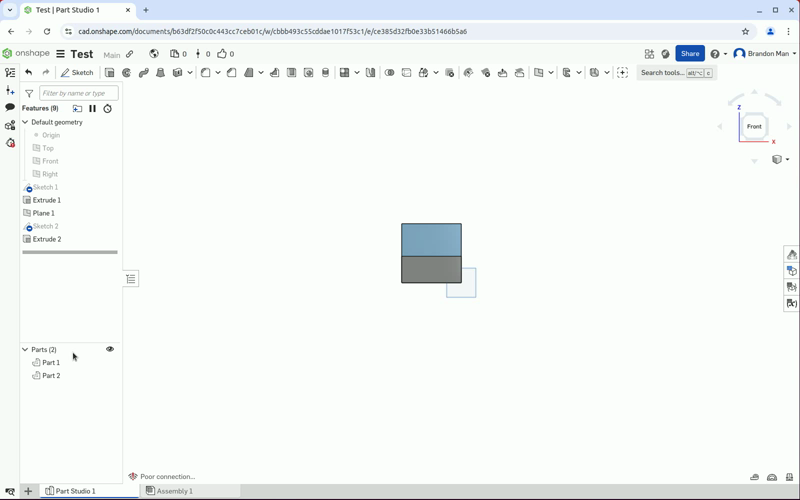
key(shift+p)
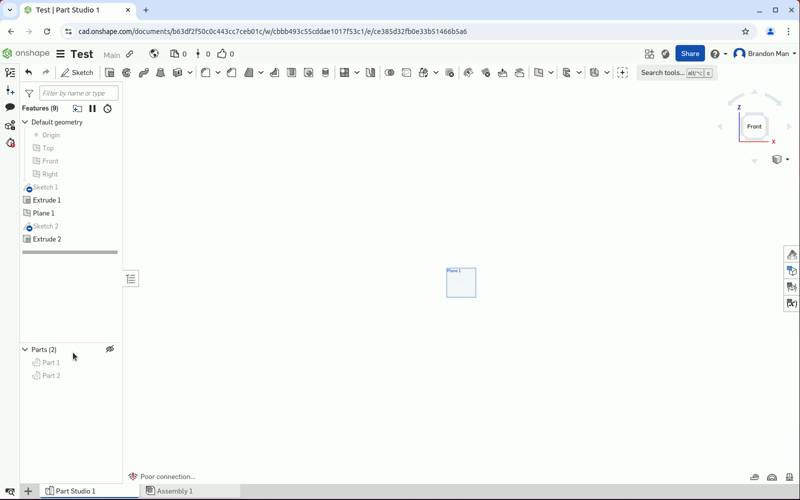
key(space)
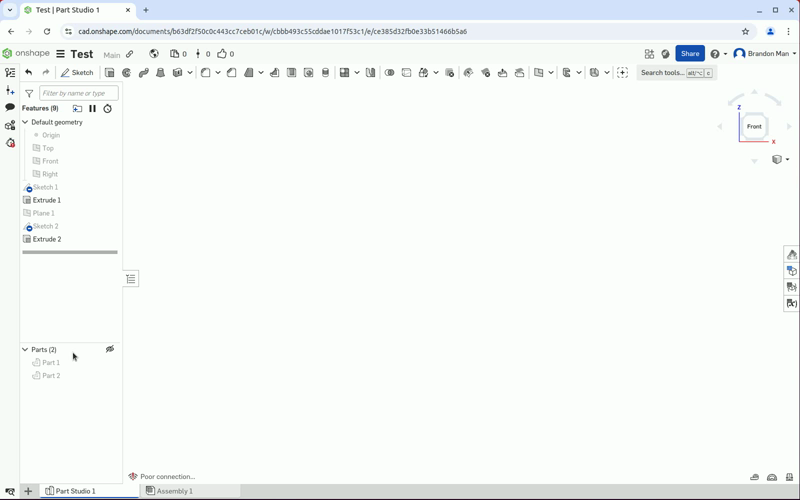
key_down(shift)
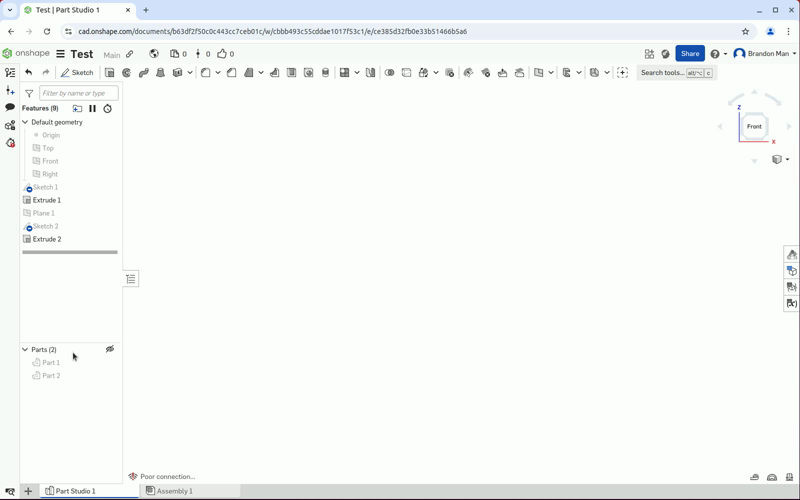
key(down)
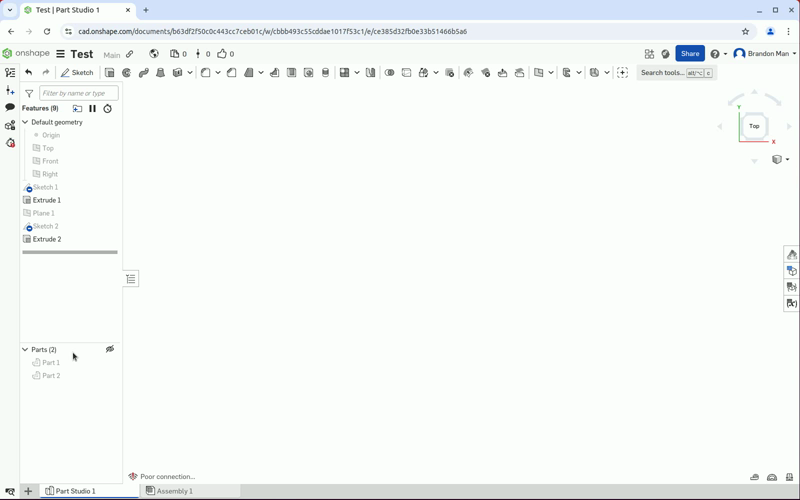
key_up(shift)
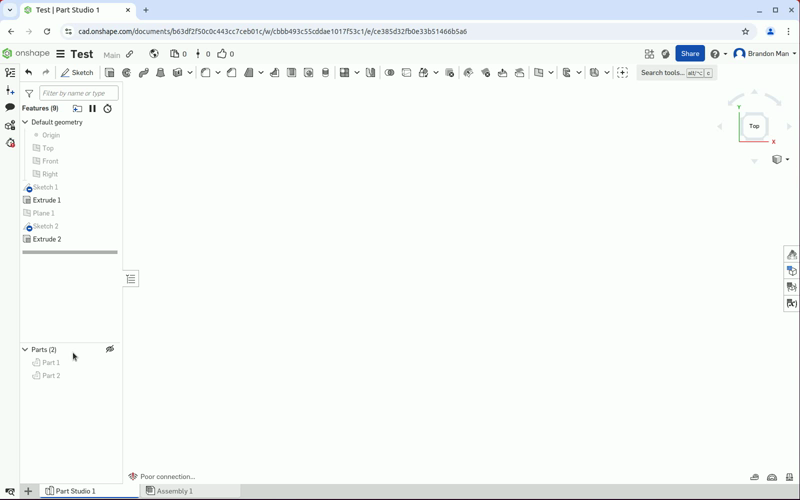
mouse_move(73, 352)
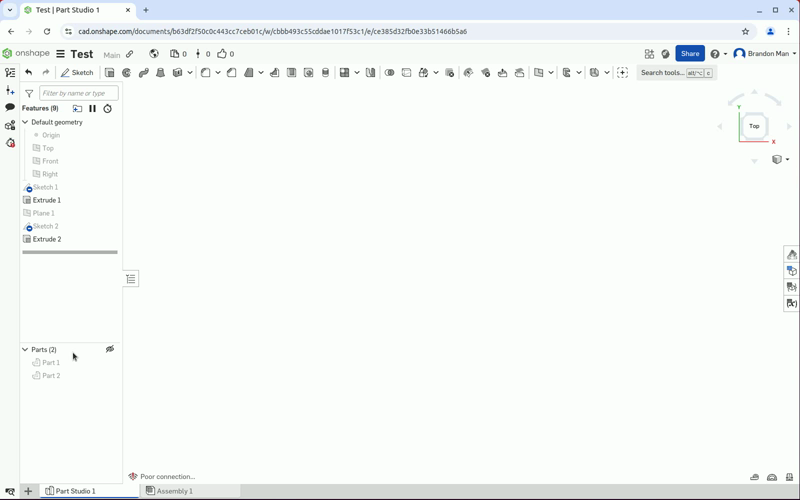
key(shift+y)
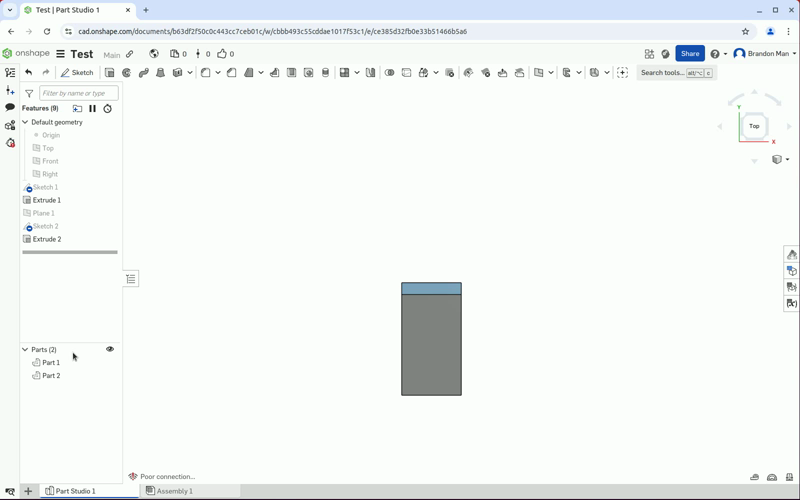
mouse_move(541, 75)
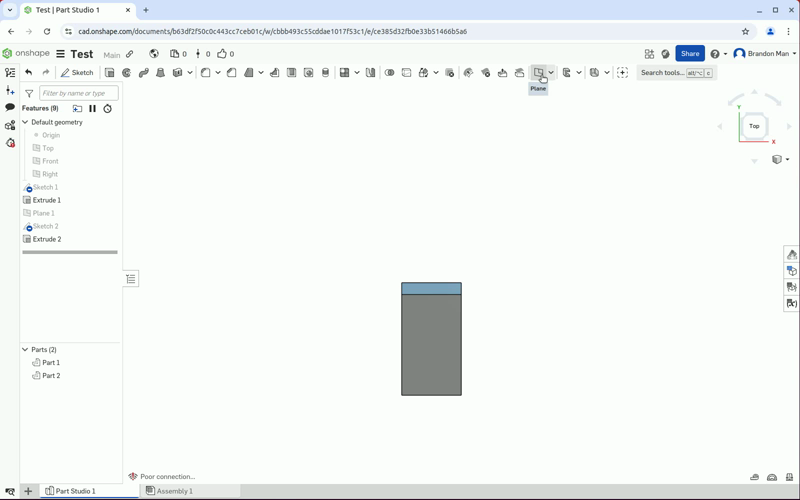
click(541, 75)
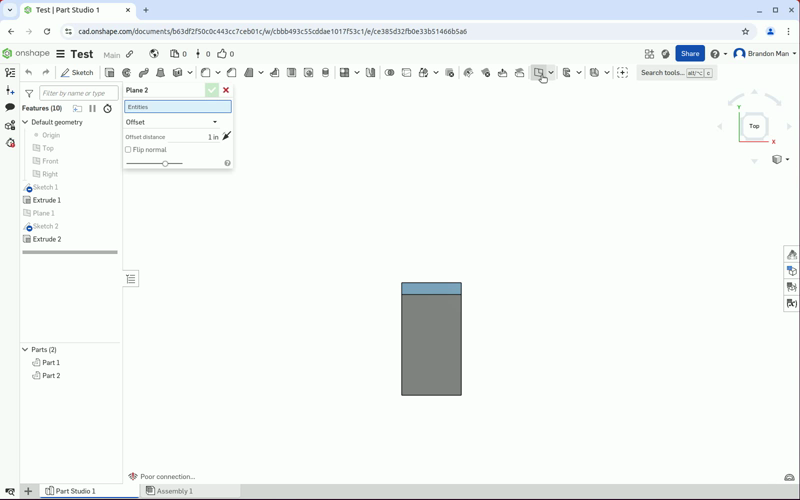
mouse_move(73, 150)
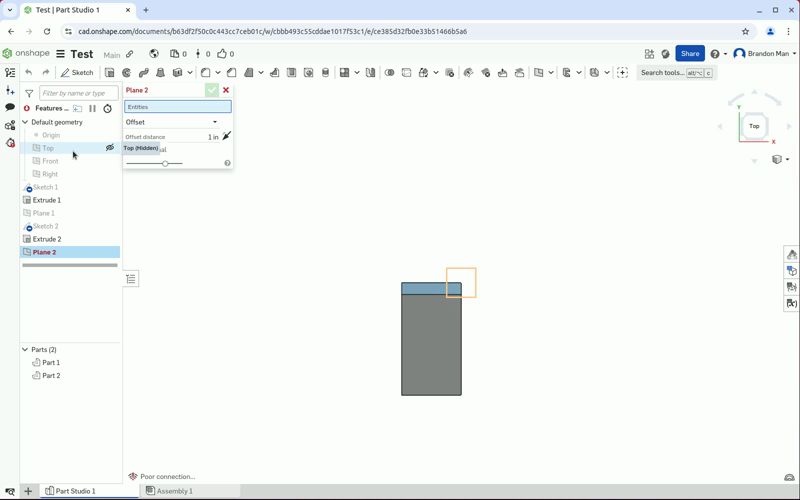
click(73, 150)
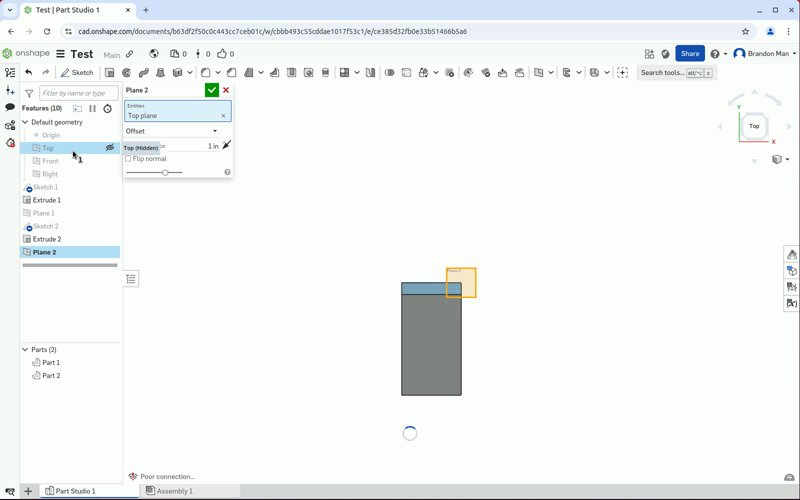
key(tab, 2)
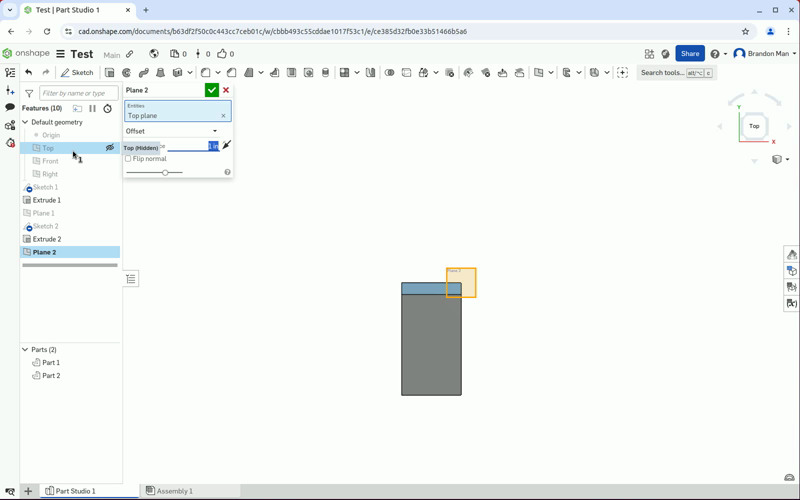
text(5.546)
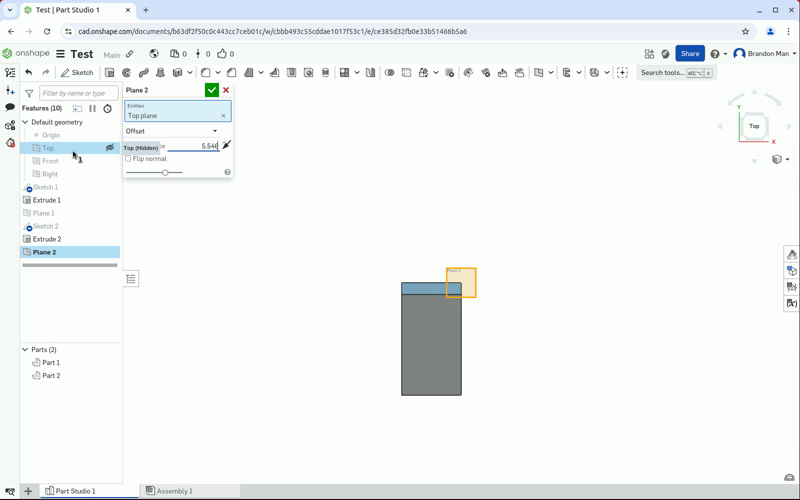
key(enter, 2)
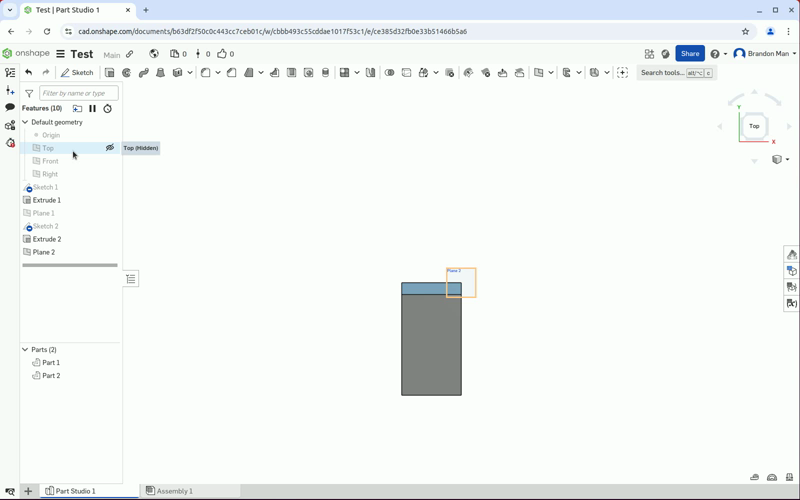
key(shift+s)
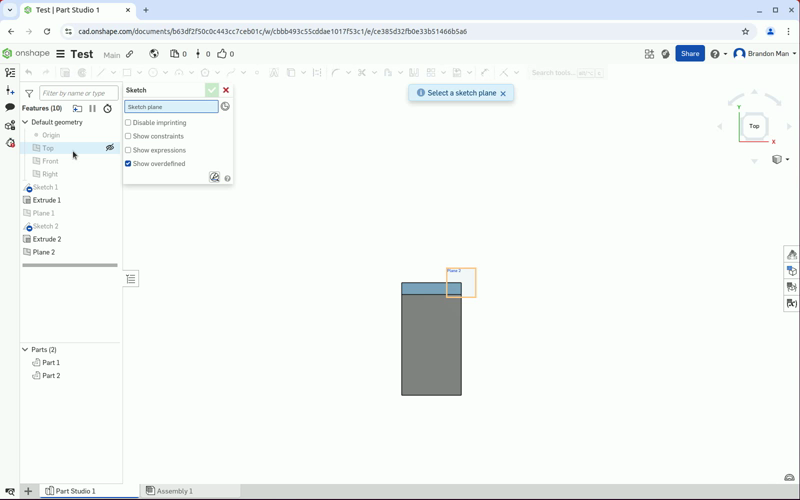
mouse_move(73, 254)
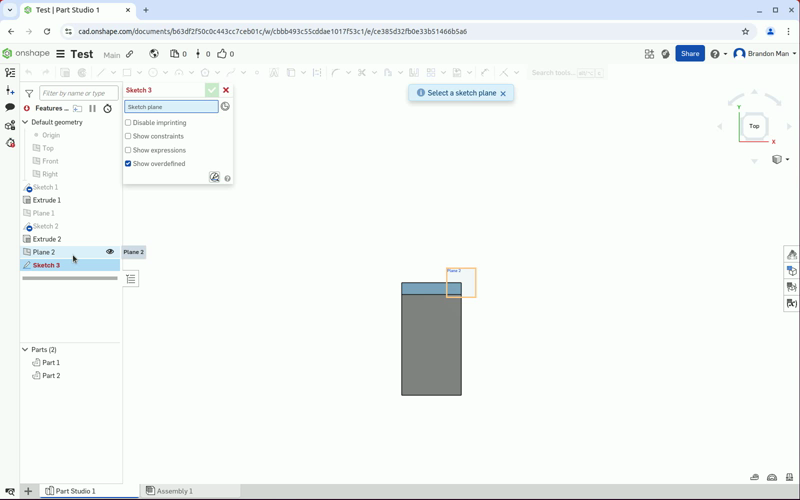
click(73, 254)
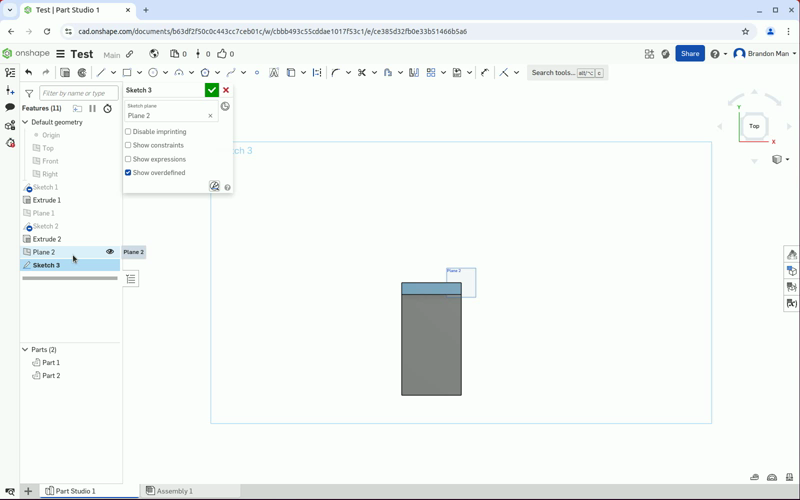
mouse_move(73, 352)
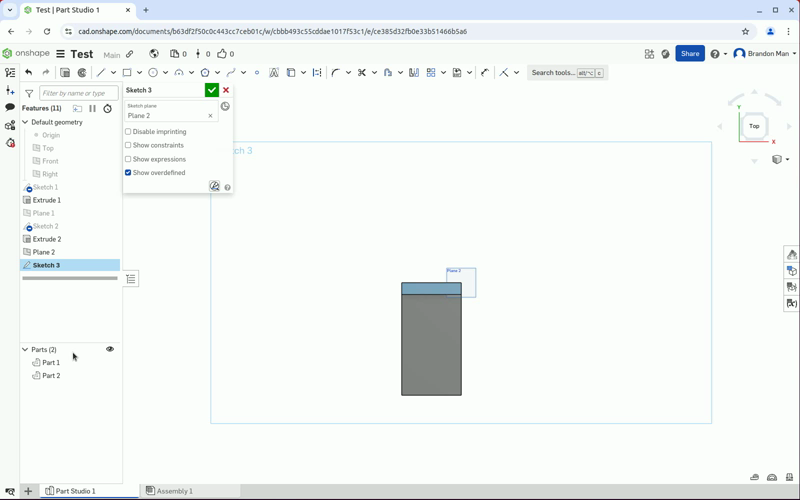
key(y)
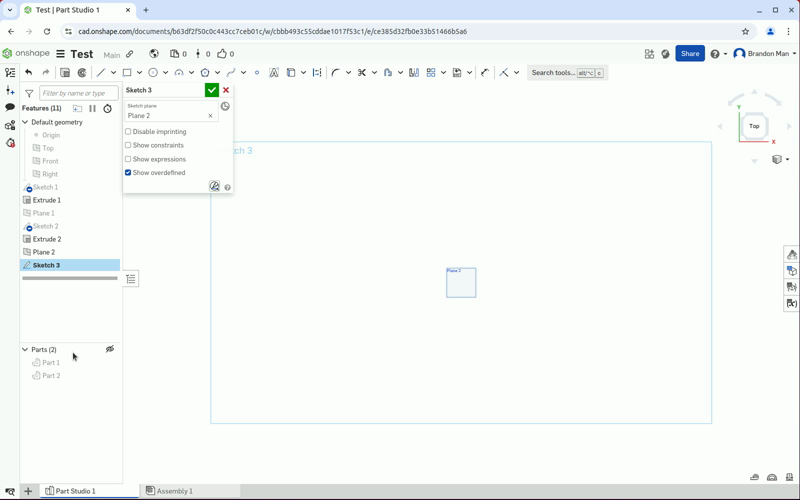
key(l)
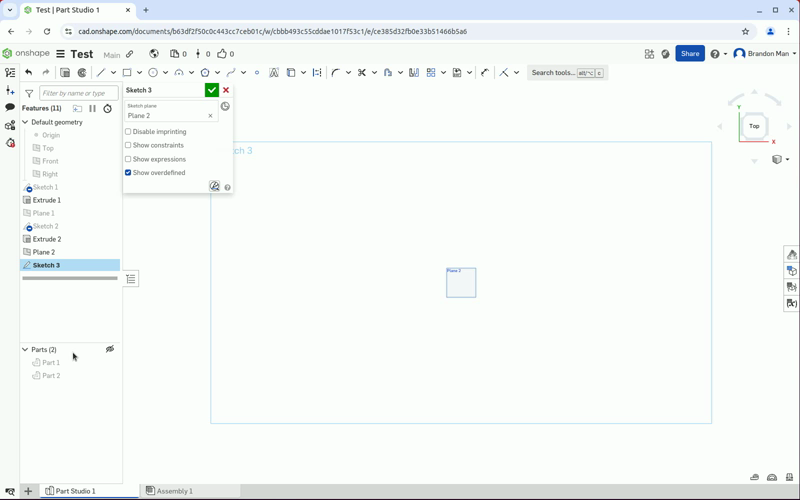
key_down(shift)
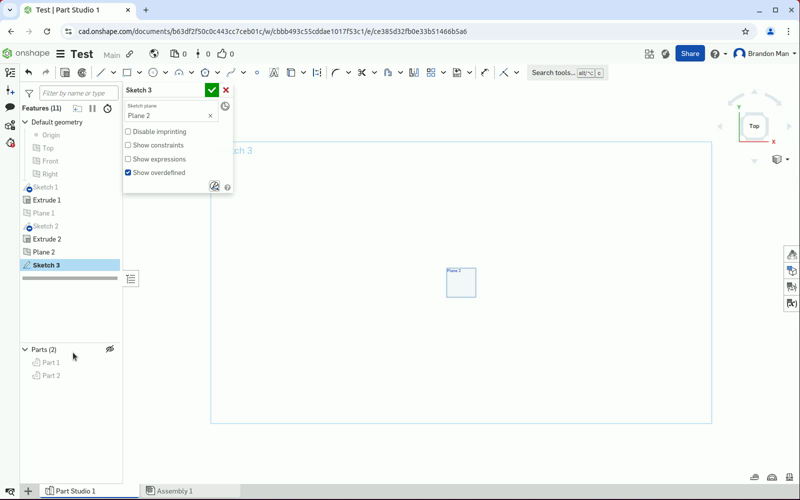
mouse_move(401, 395)
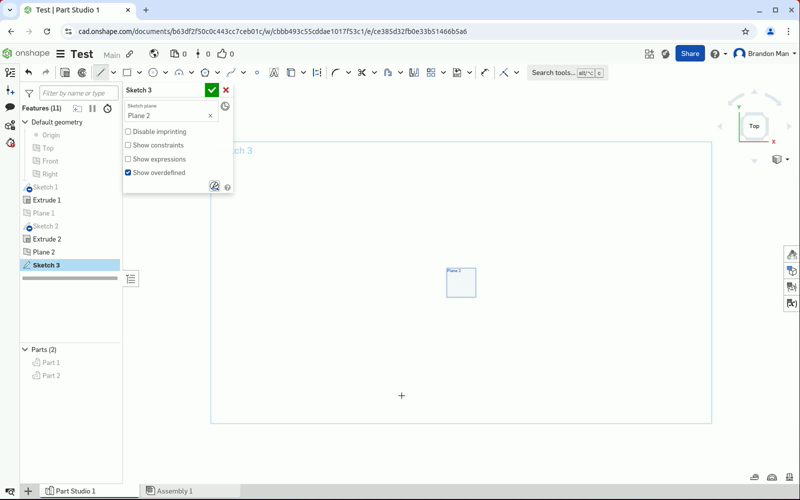
click(401, 395)
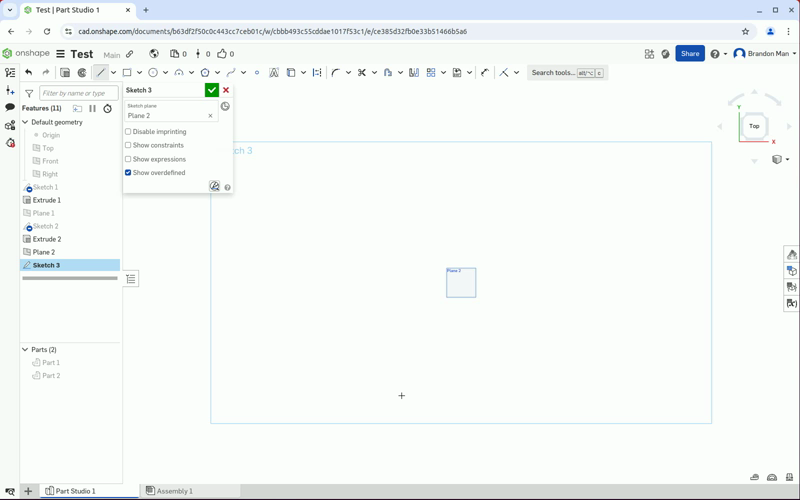
key_up(shift)
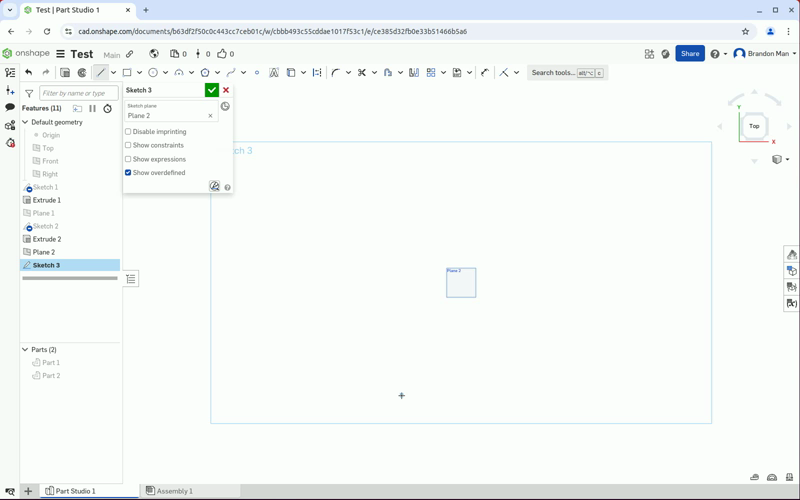
key_down(shift)
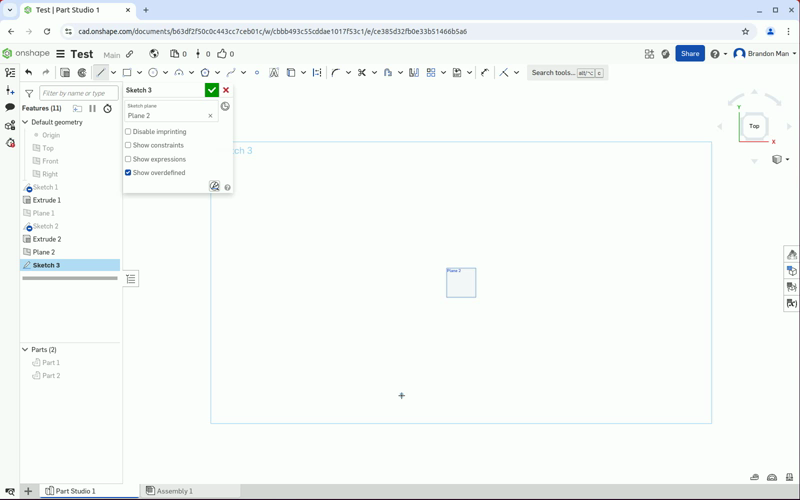
mouse_move(431, 395)
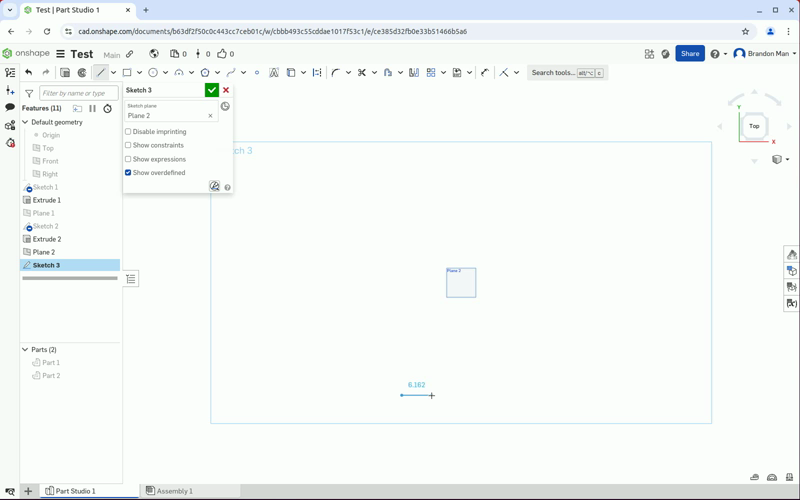
mouse_move(422, 395)
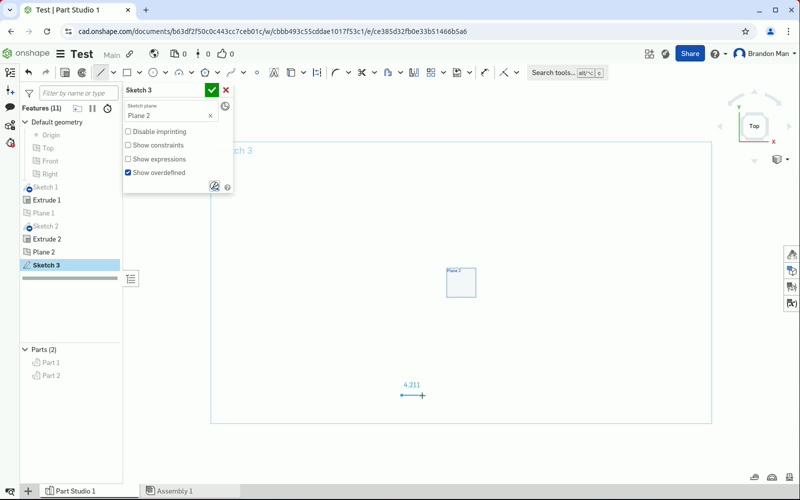
click(422, 395)
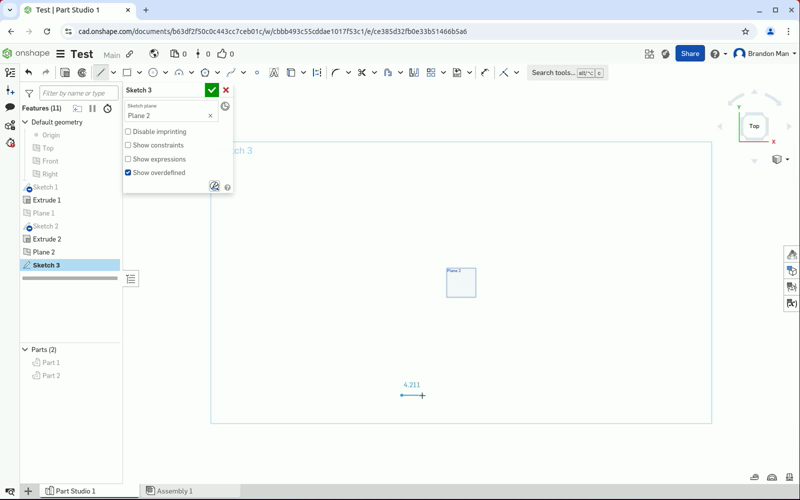
key_up(shift)
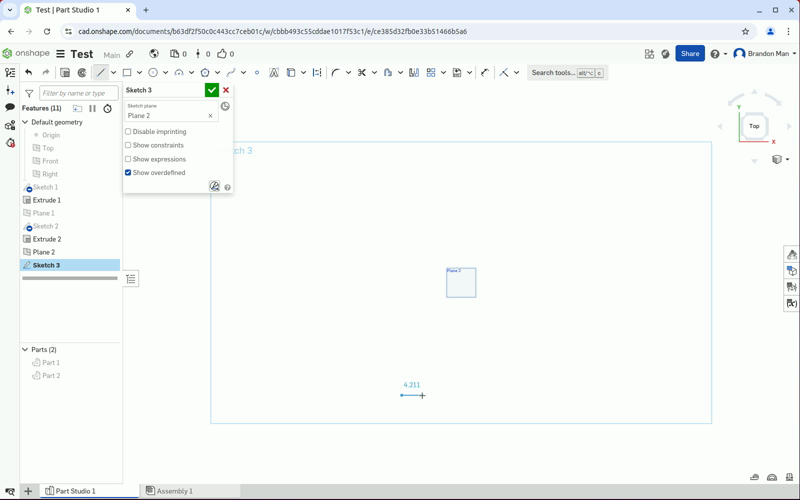
key_down(shift)
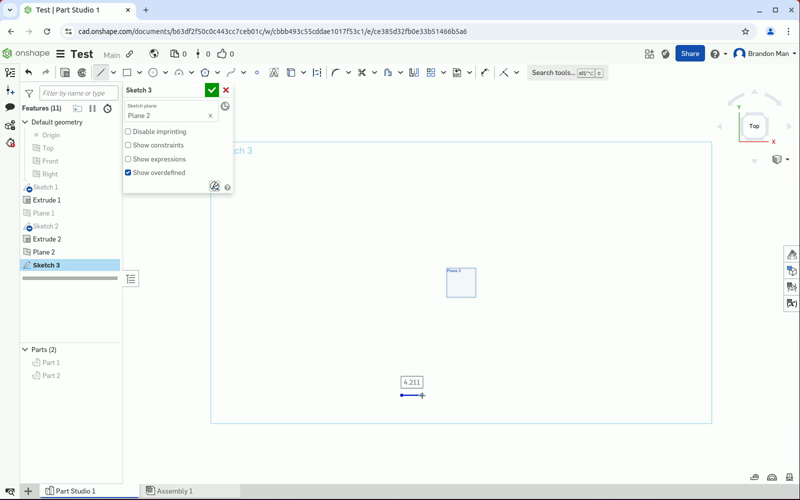
mouse_move(452, 395)
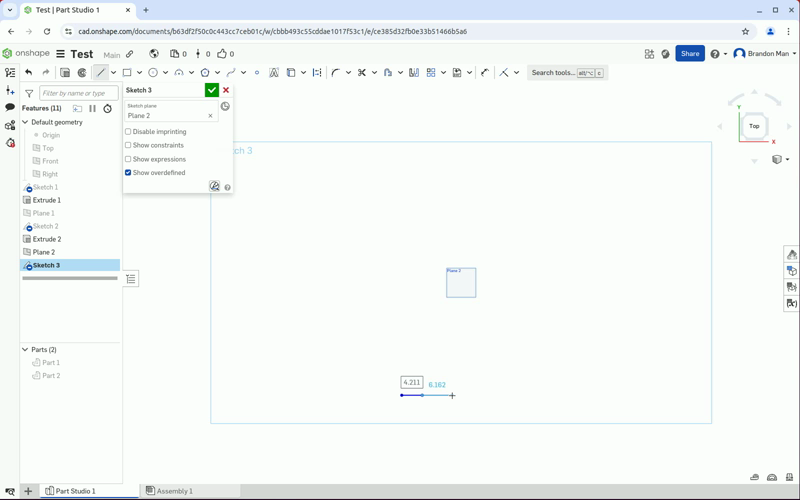
mouse_move(422, 345)
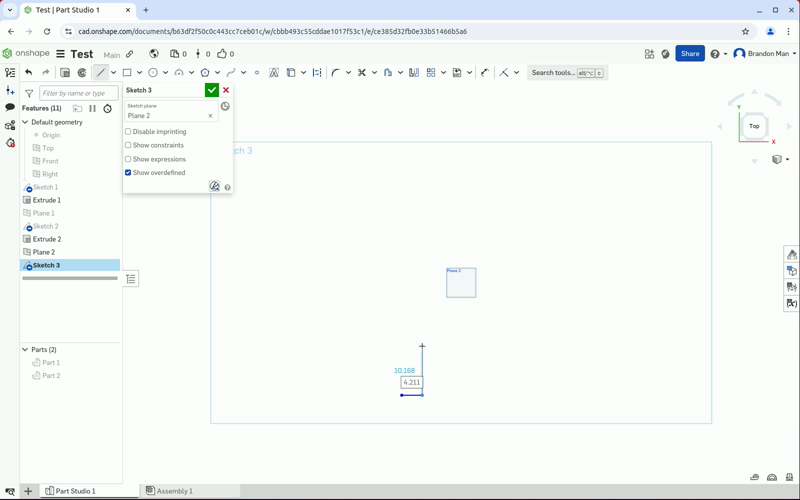
click(422, 345)
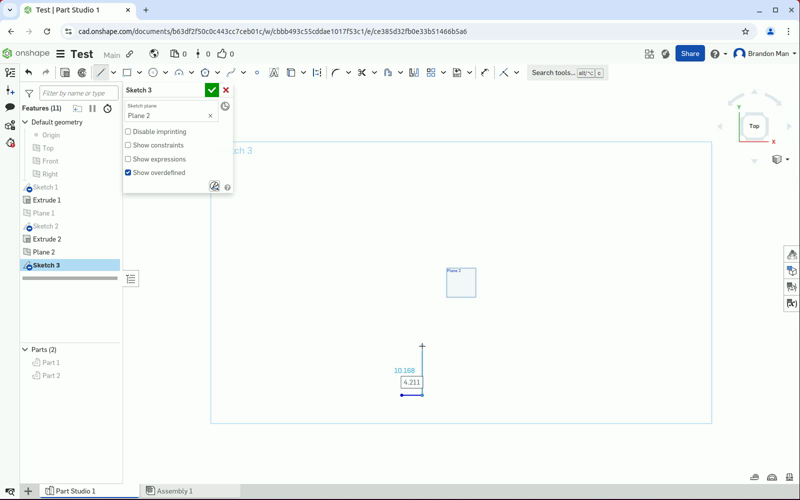
key_up(shift)
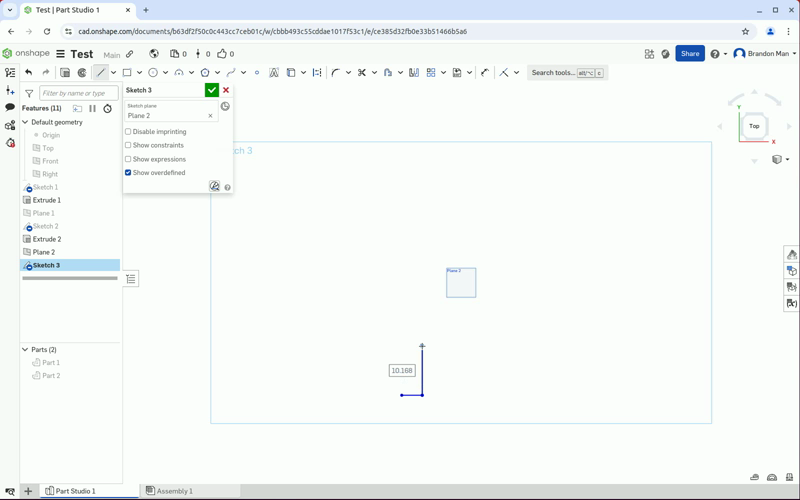
key_down(shift)
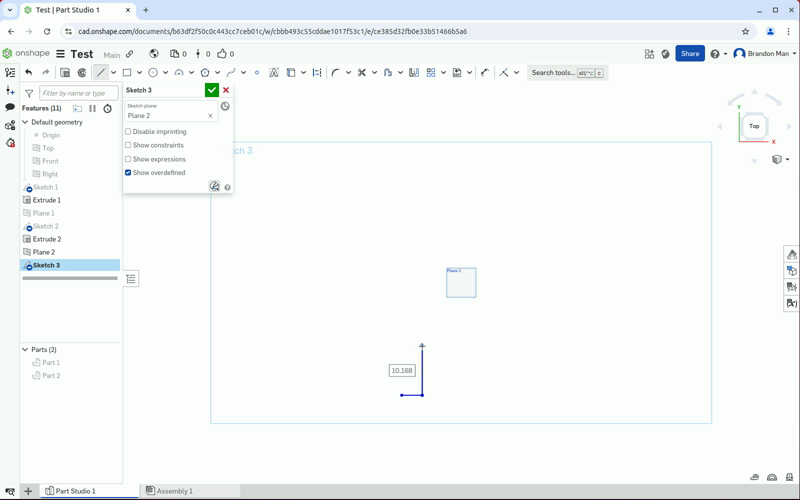
mouse_move(452, 345)
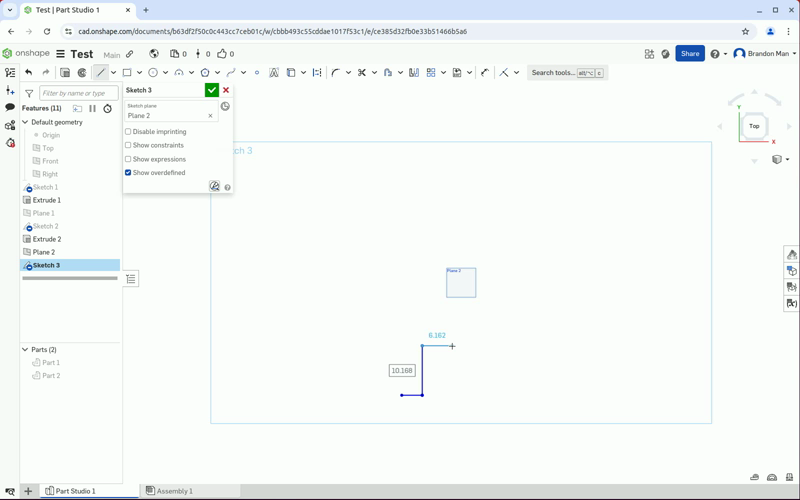
mouse_move(401, 345)
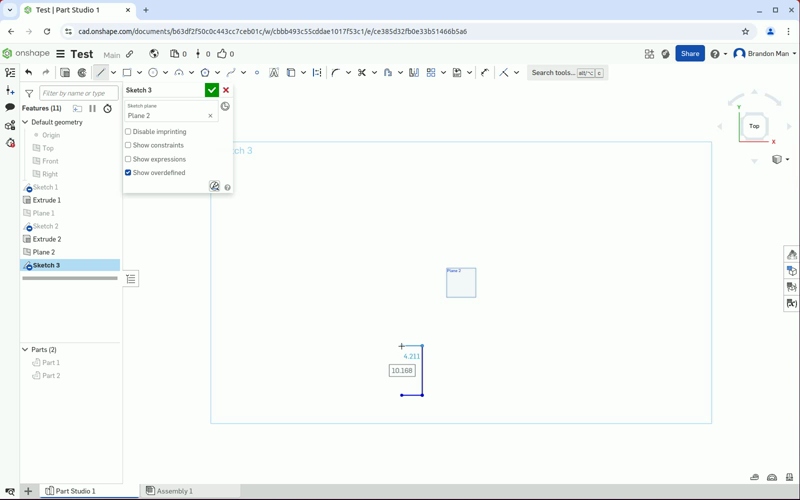
click(401, 345)
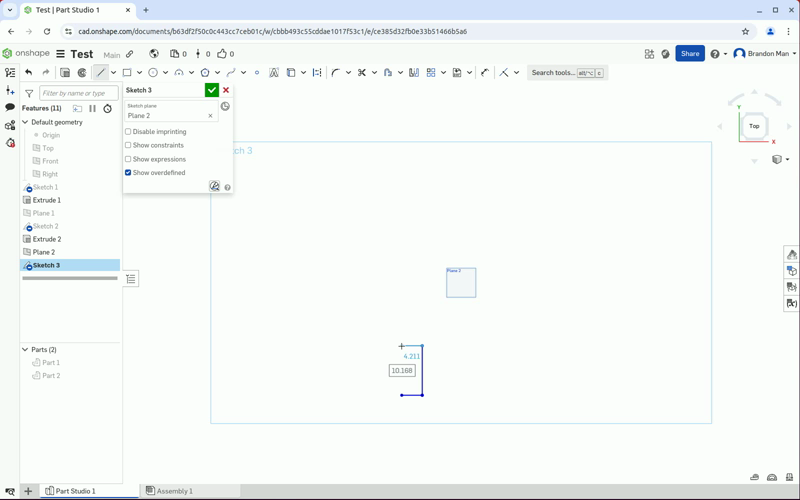
key_up(shift)
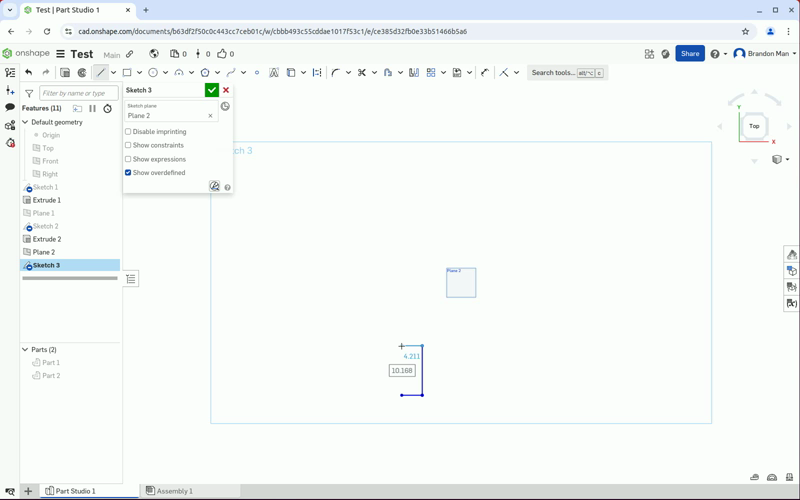
mouse_move(431, 345)
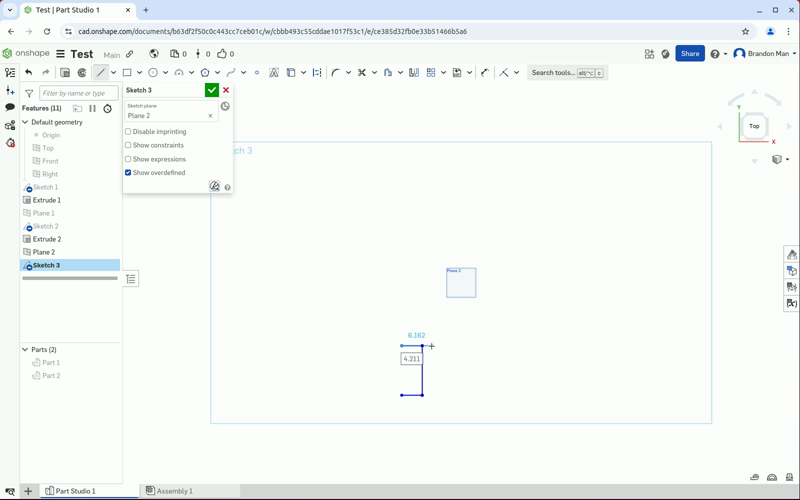
key_down(shift)
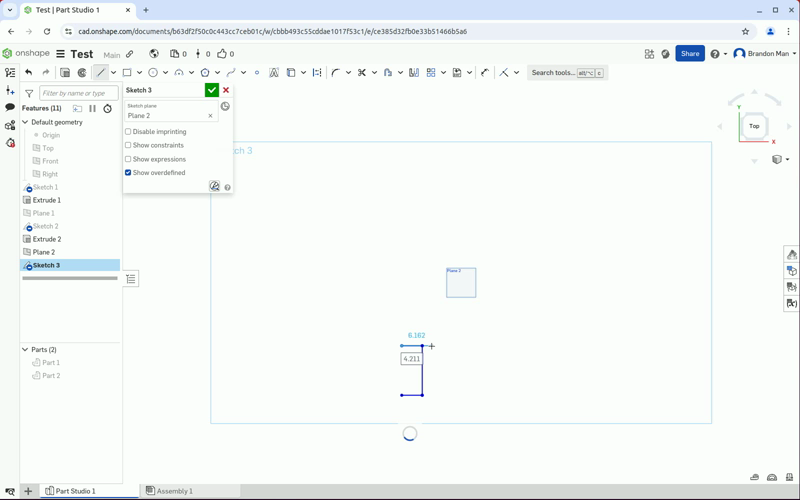
mouse_move(401, 395)
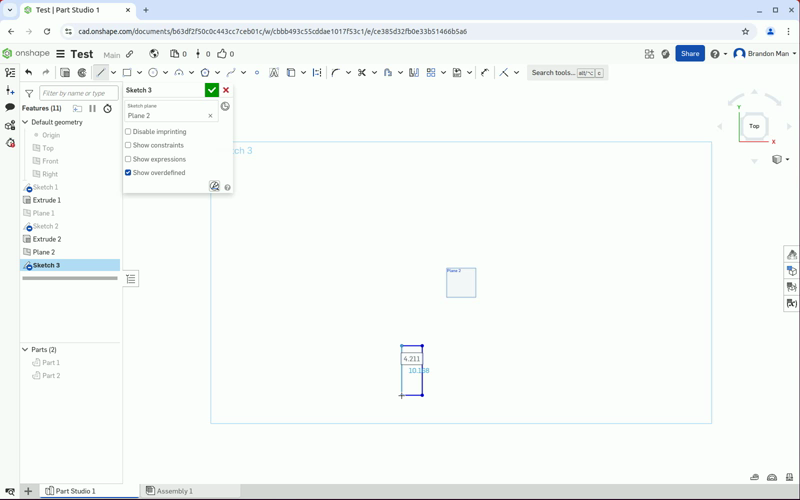
key_up(shift)
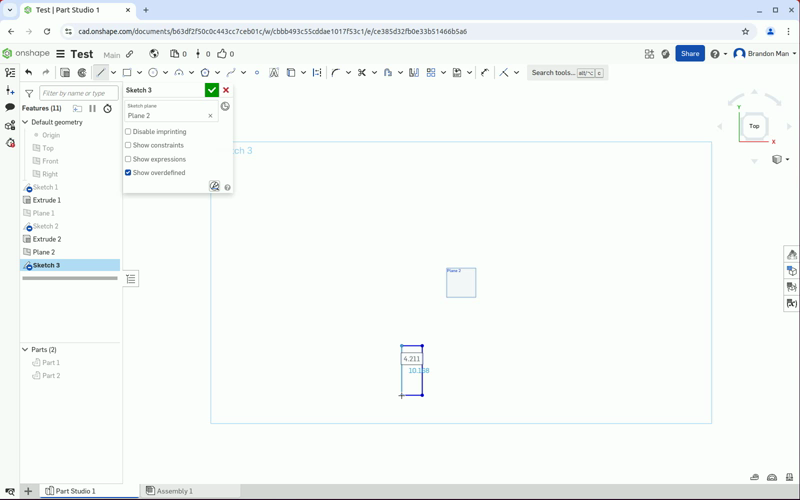
click(401, 395)
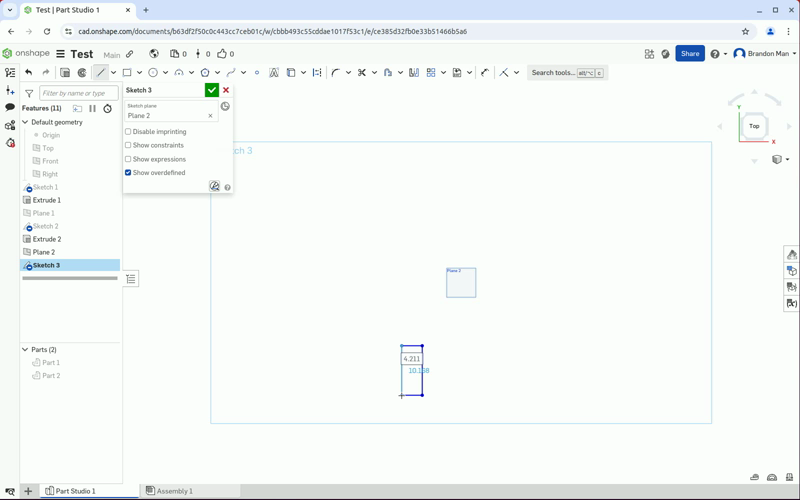
key(esc)
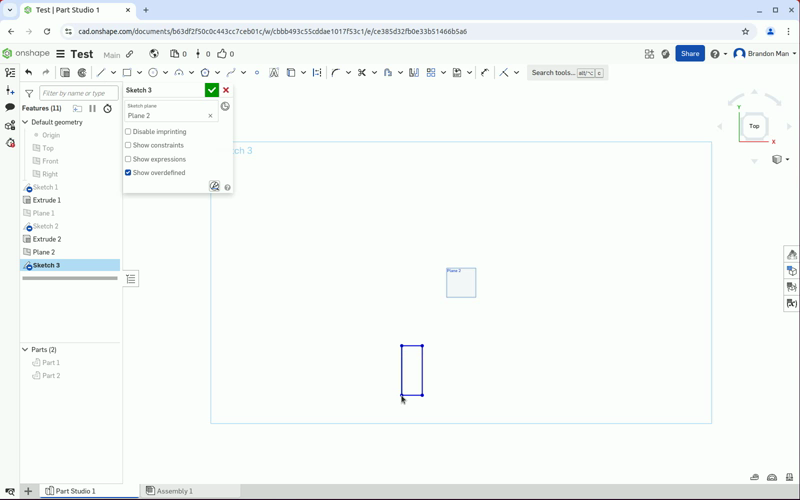
mouse_move(403, 391)
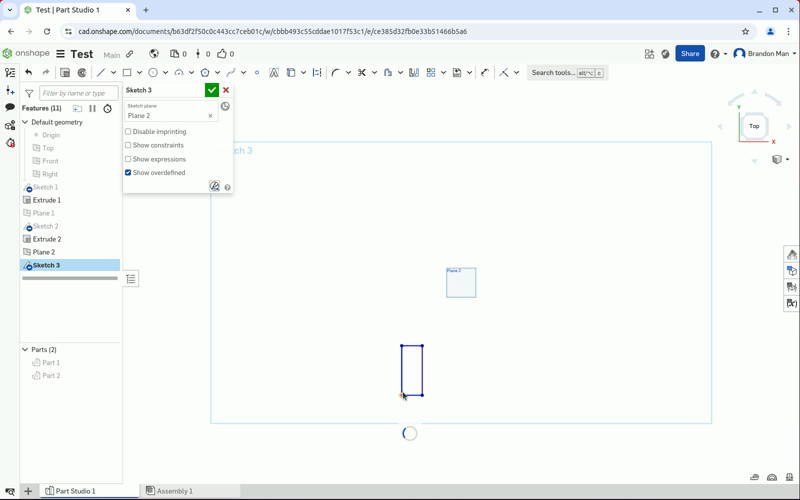
scroll(6)
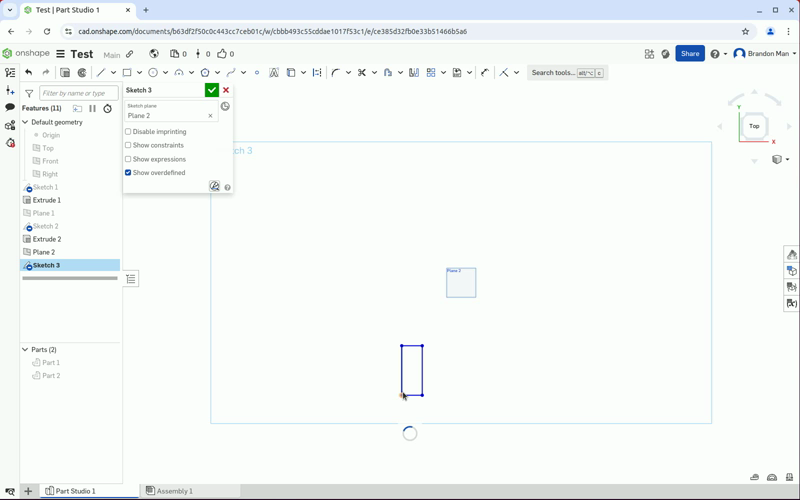
scroll(6)
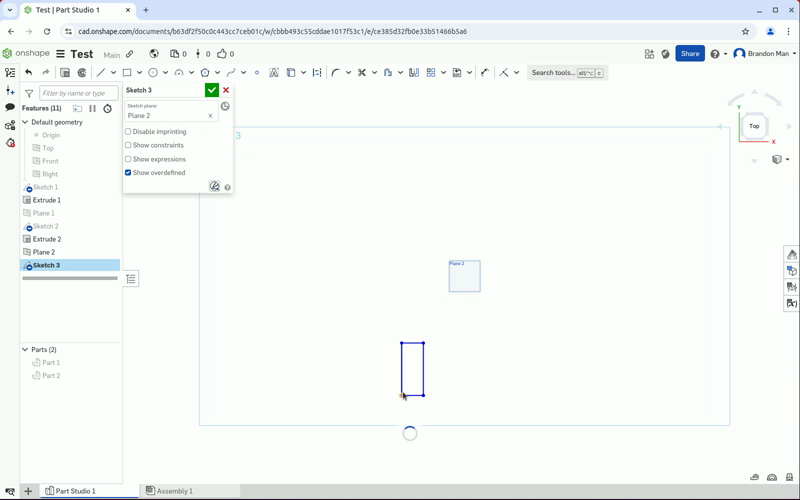
scroll(6)
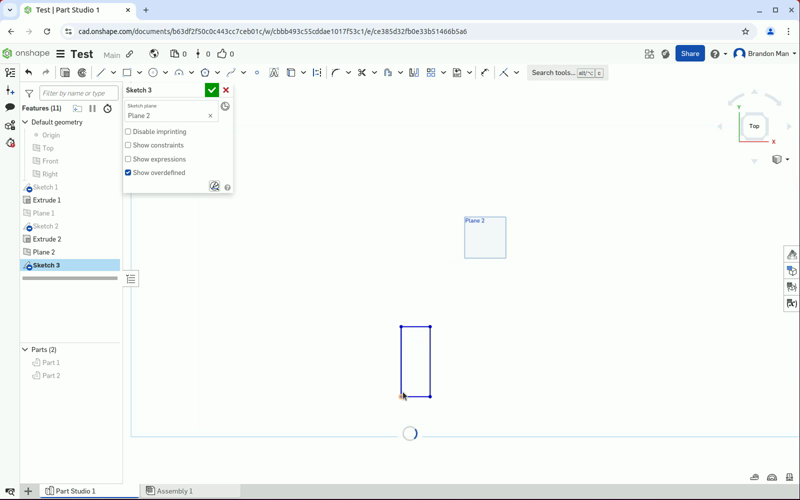
scroll(6)
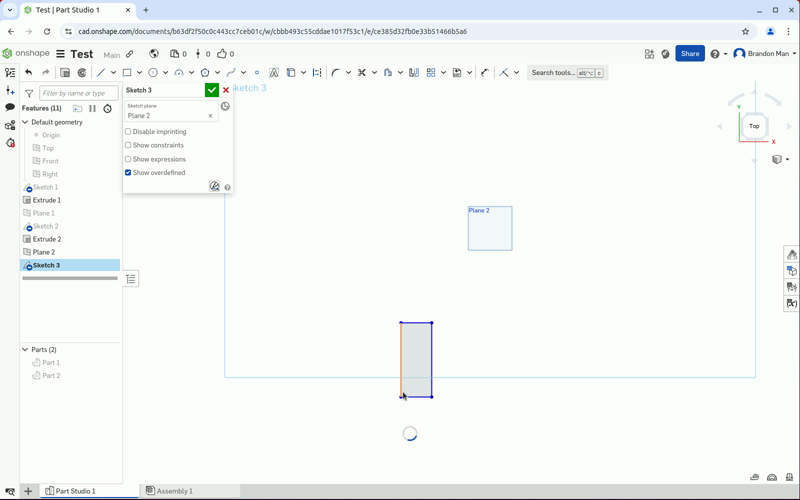
scroll(6)
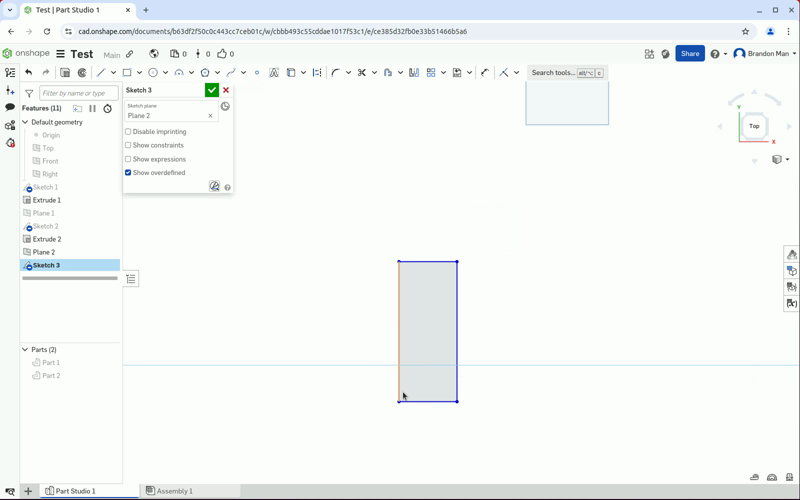
scroll(6)
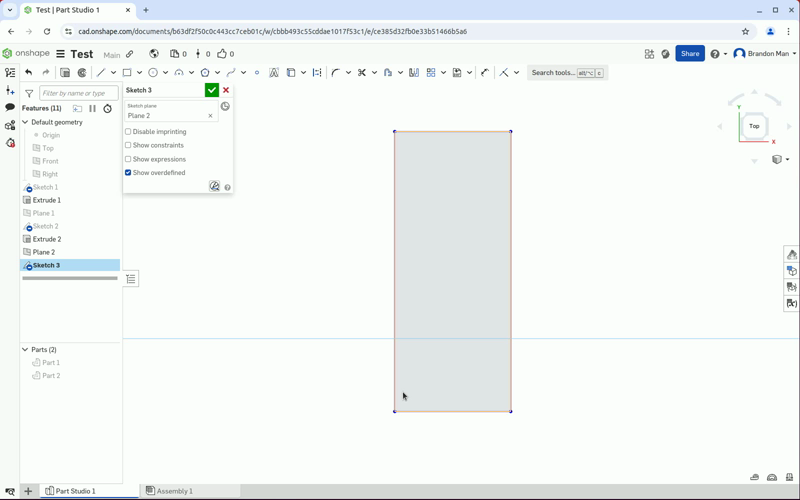
scroll(6)
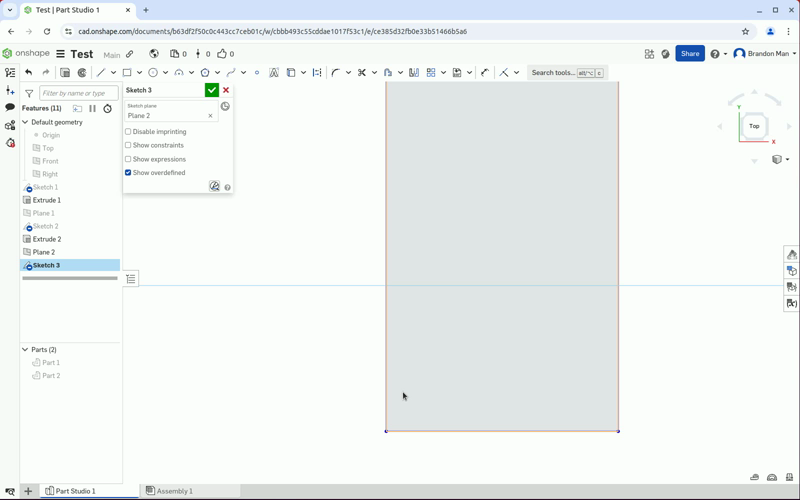
click(403, 391)
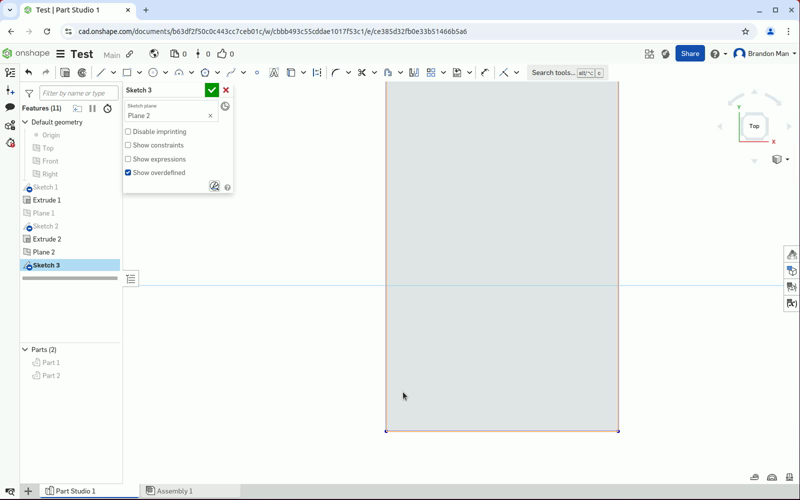
scroll(-6)
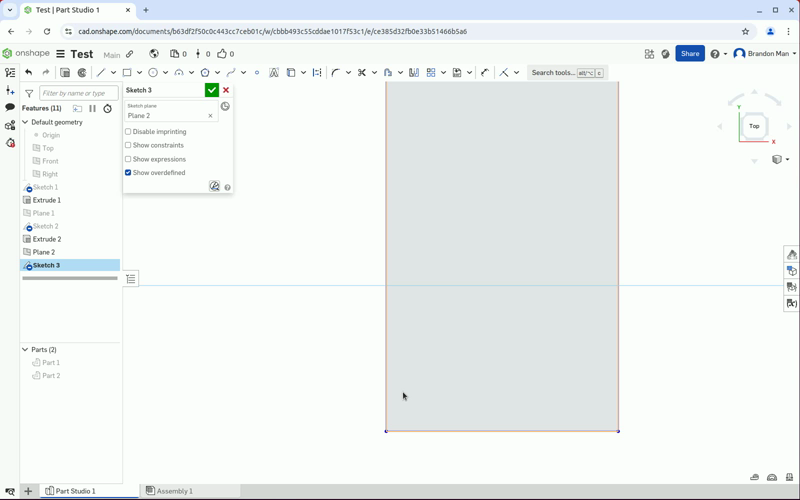
scroll(-6)
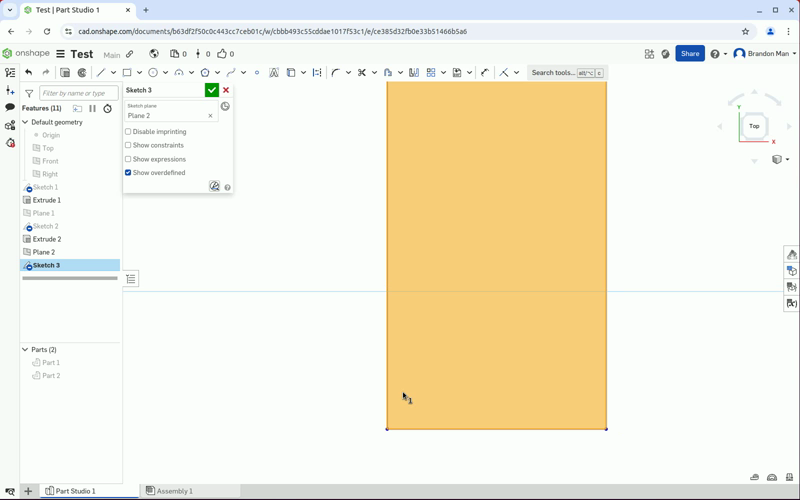
scroll(-6)
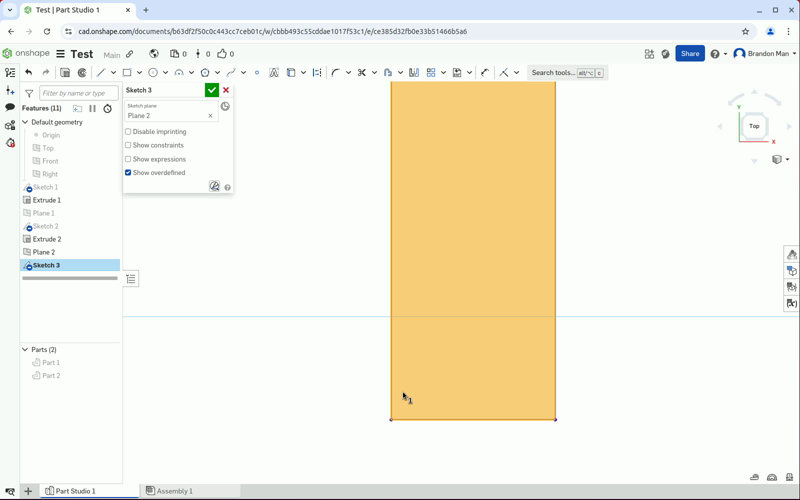
scroll(-6)
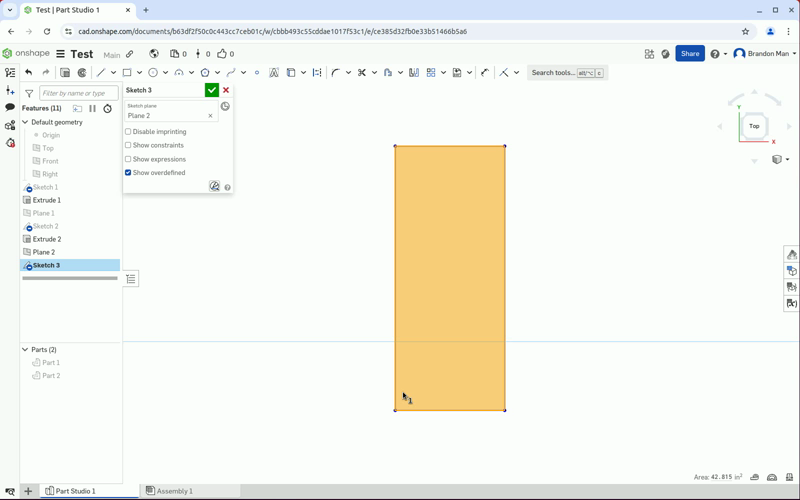
scroll(-6)
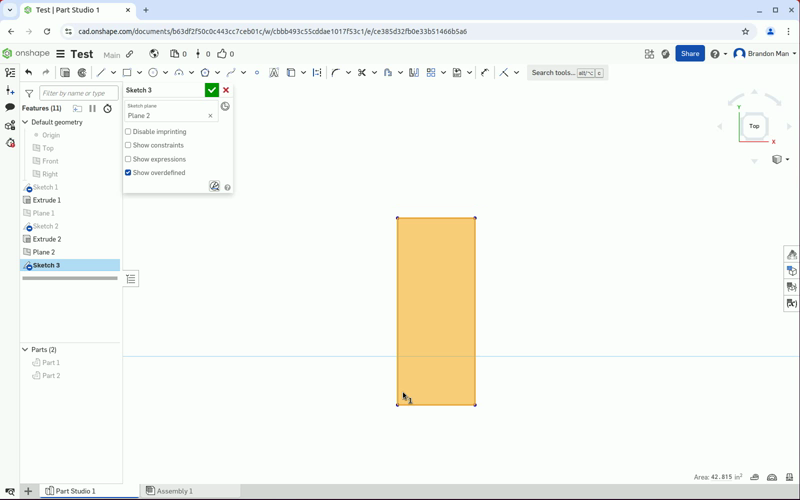
scroll(-6)
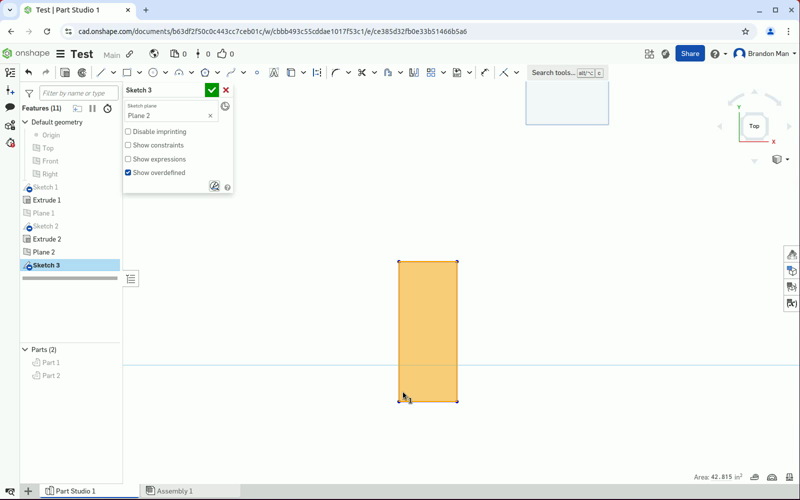
scroll(-6)
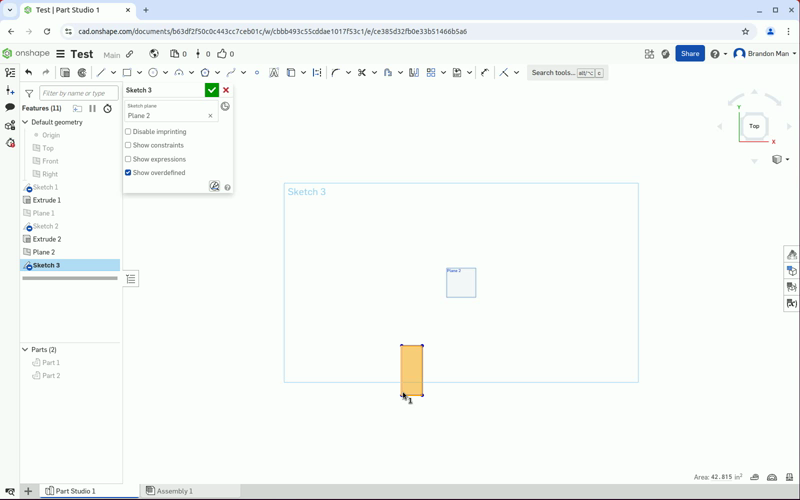
mouse_move(73, 352)
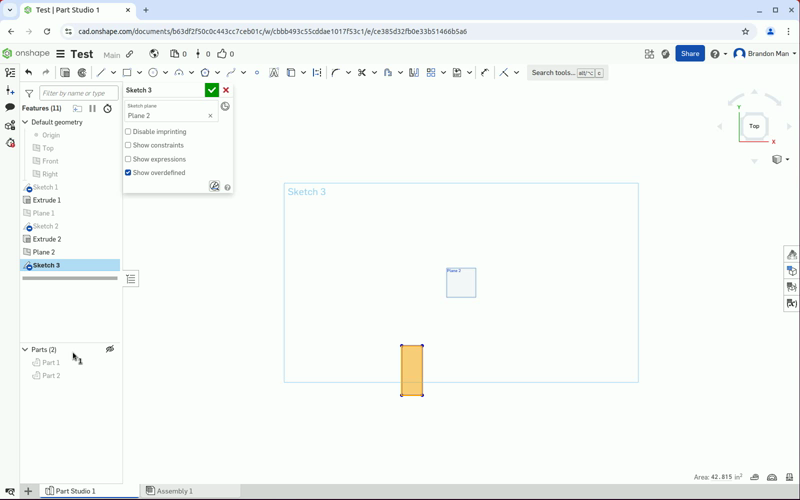
key(shift+y)
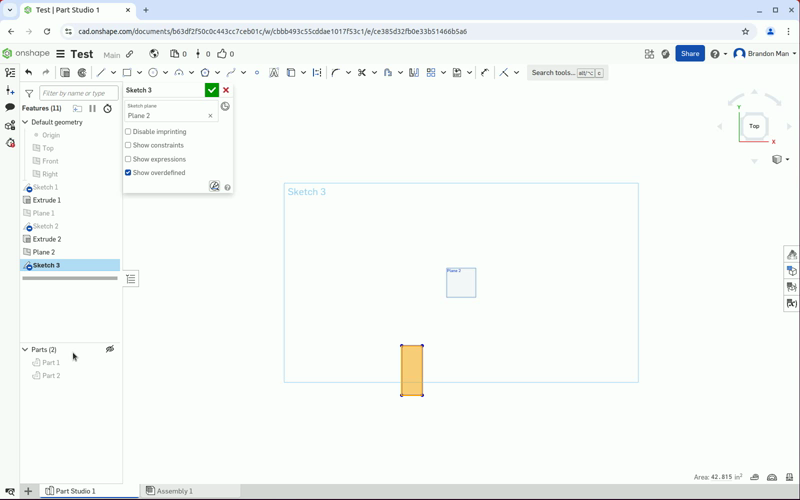
key(shift+e)
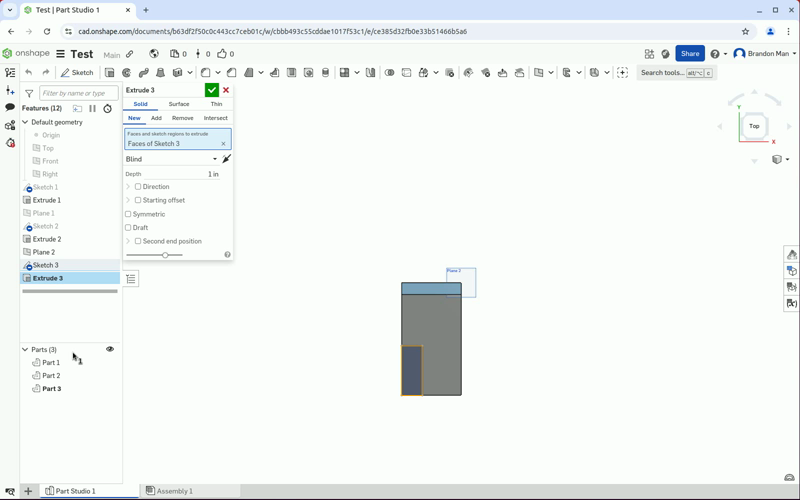
mouse_move(143, 106)
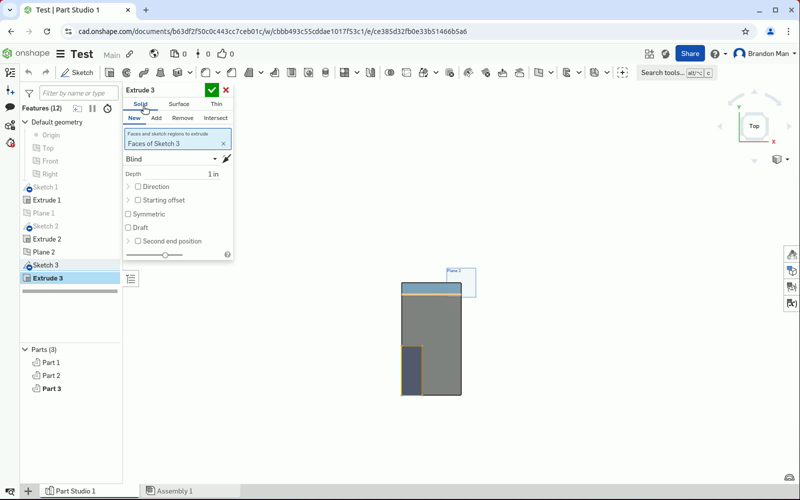
click(143, 106)
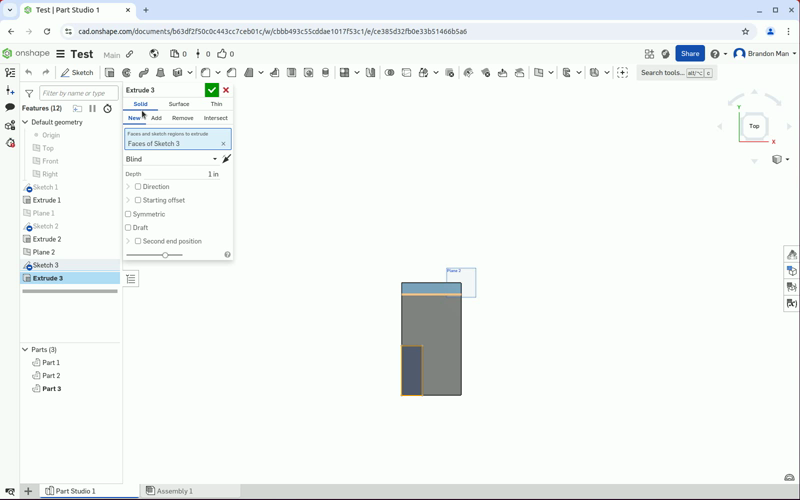
mouse_move(137, 120)
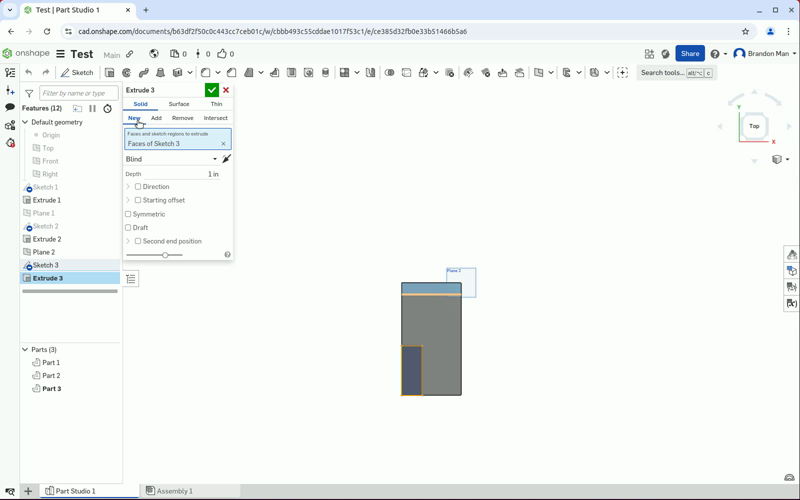
click(137, 120)
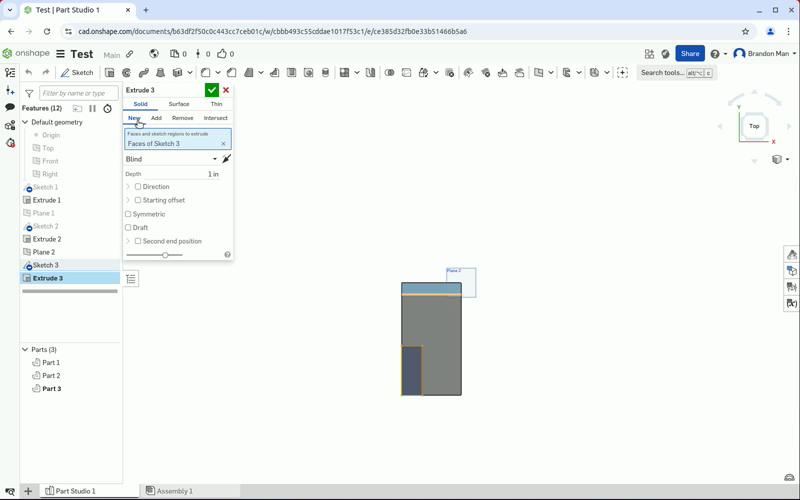
key(tab, 4)
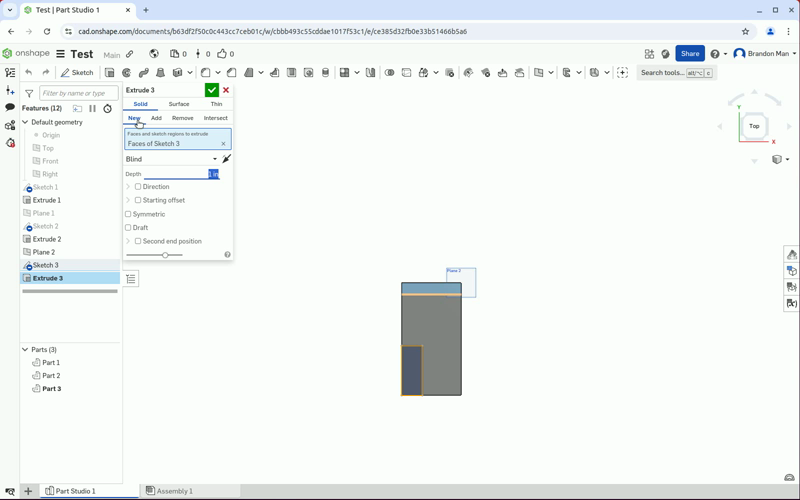
text(4.574)
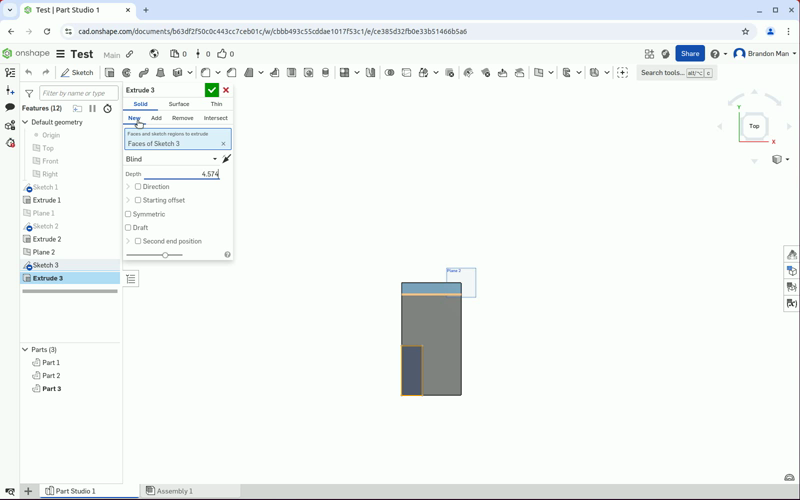
key(enter)
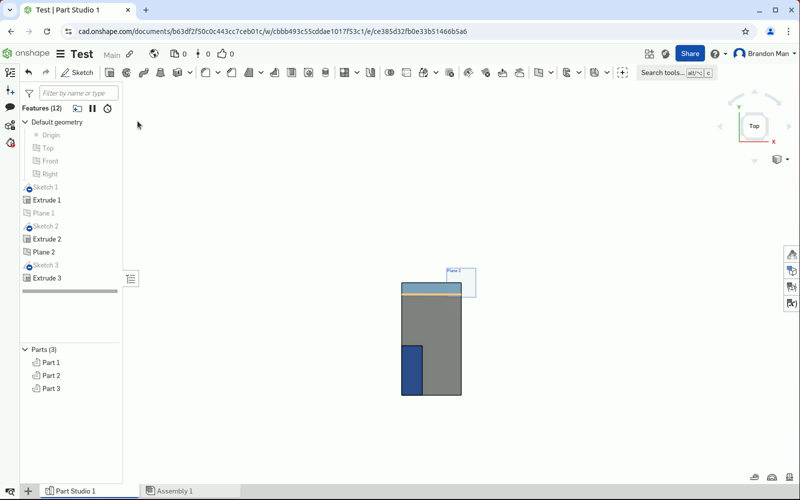
key(shift+h)
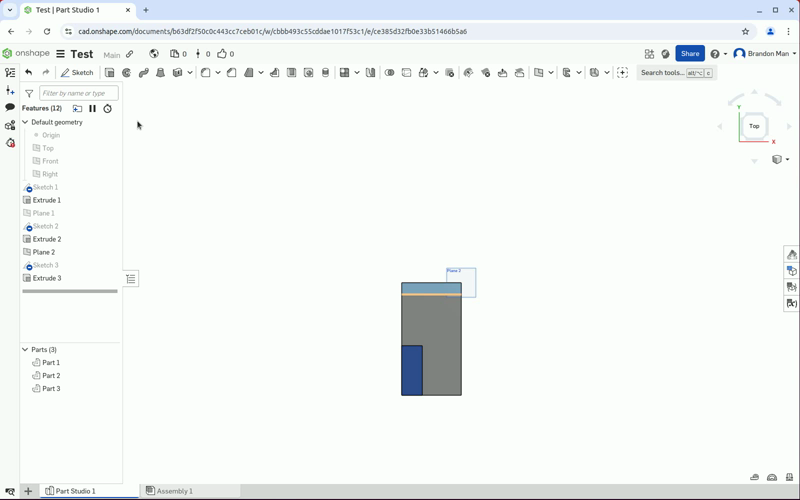
key(shift+h)
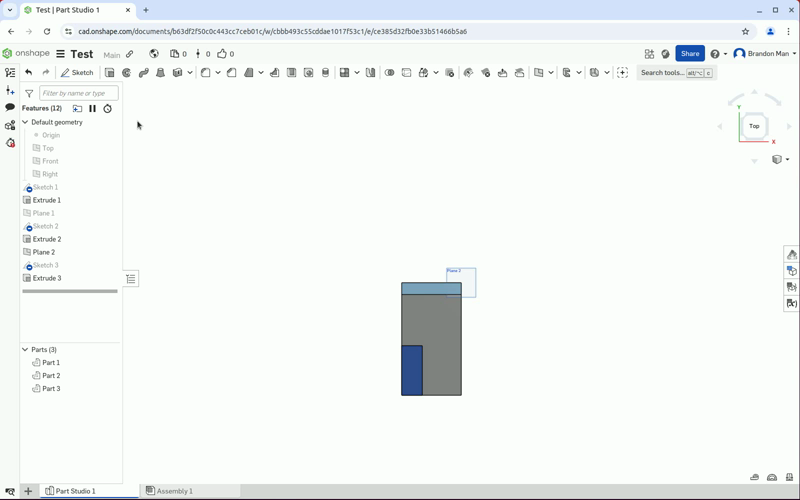
mouse_move(73, 189)
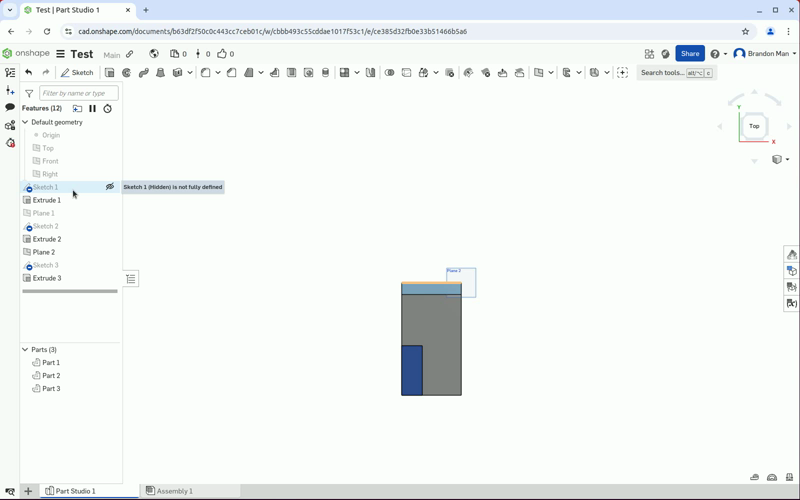
click(73, 189)
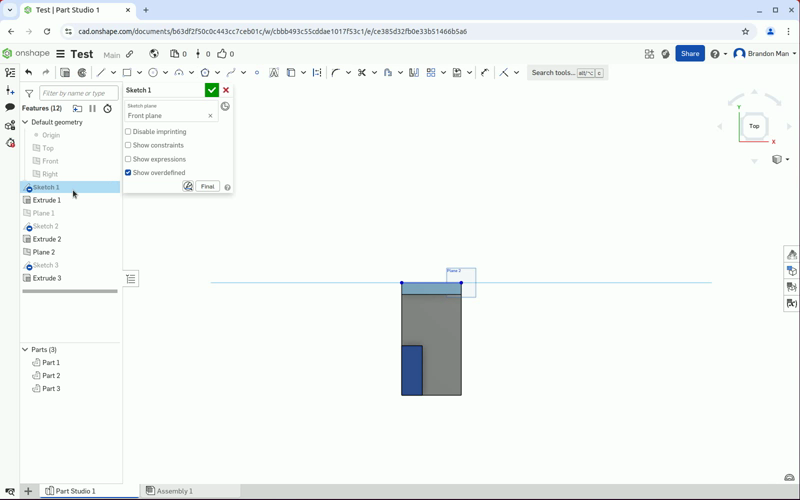
mouse_move(229, 92)
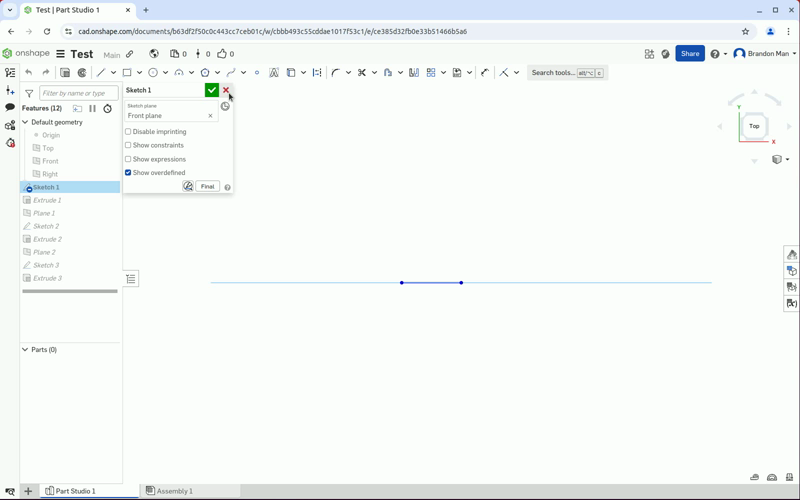
click(229, 92)
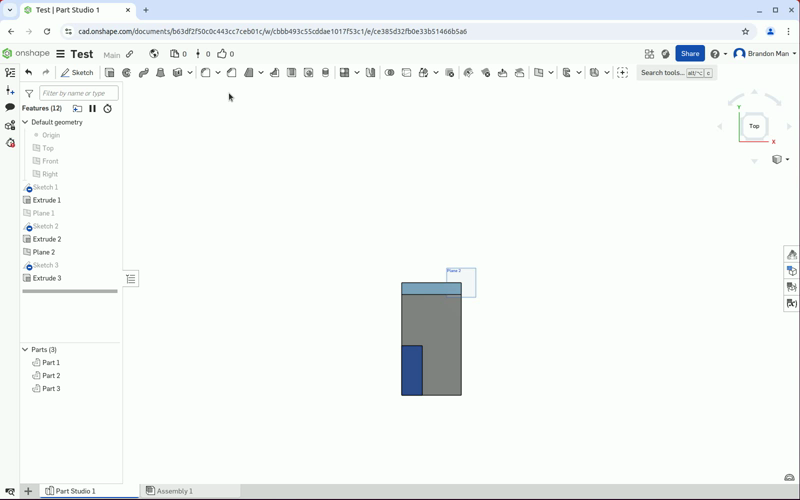
mouse_move(73, 352)
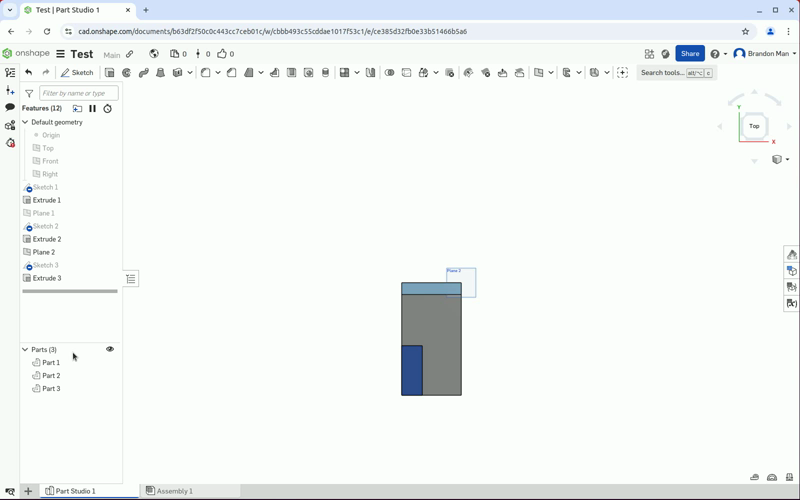
key(y)
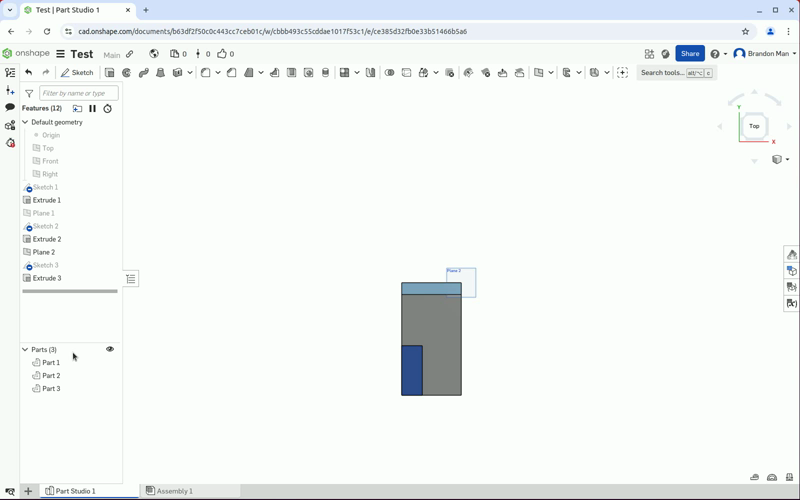
key(shift+p)
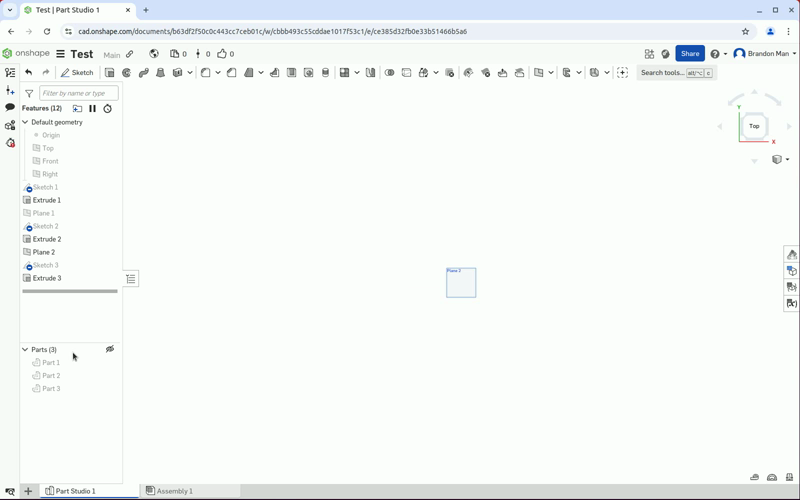
key(space)
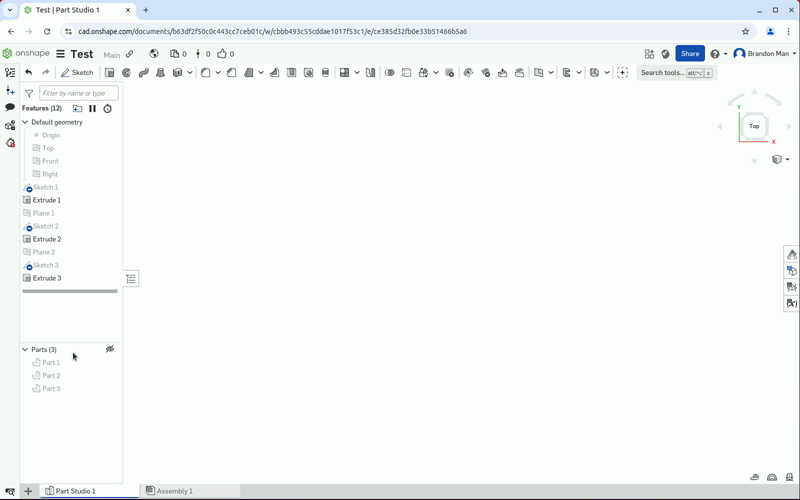
key_down(shift)
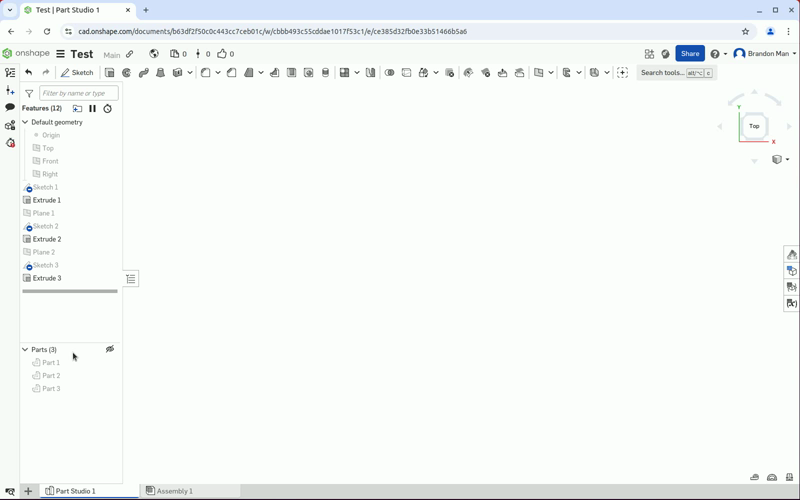
key(up)
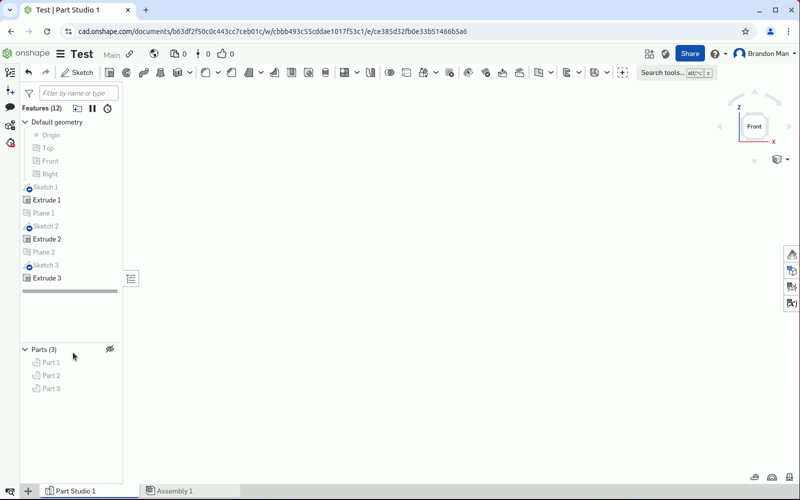
key_up(shift)
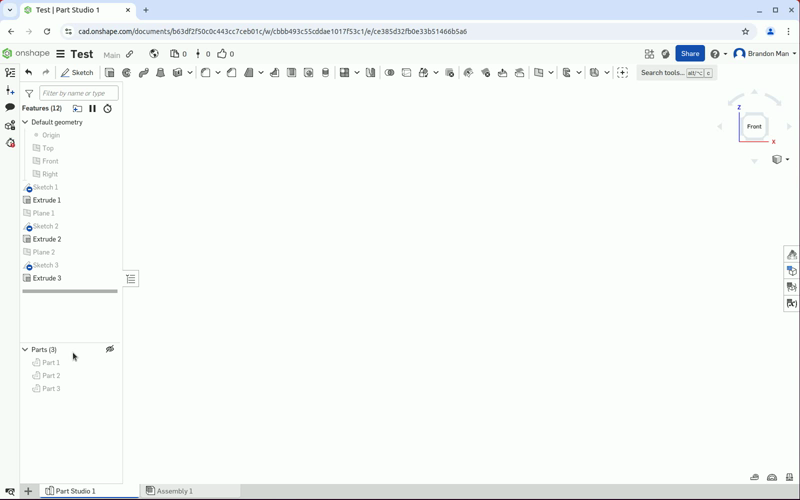
key(space)
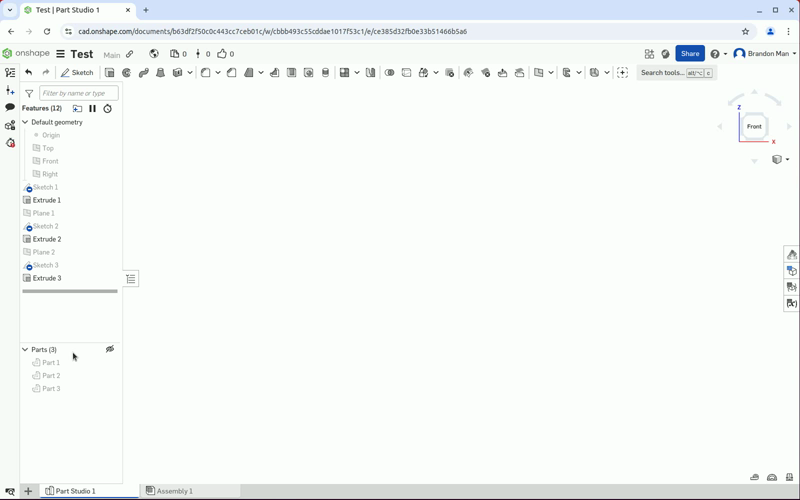
key_down(shift)
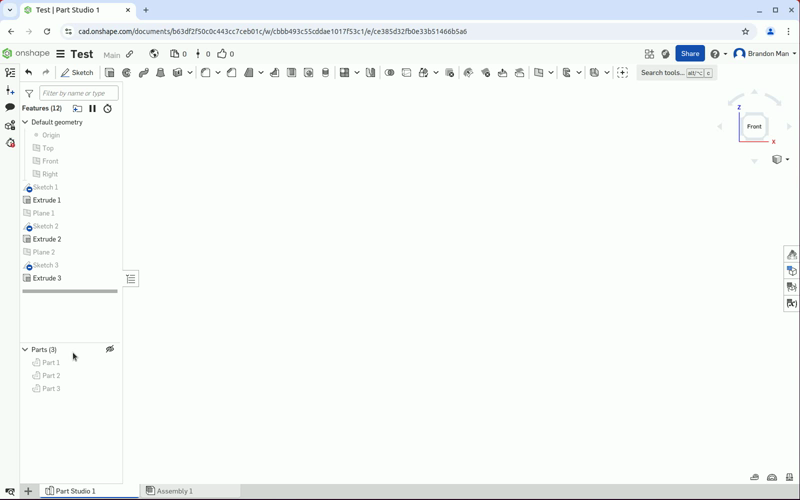
key(left)
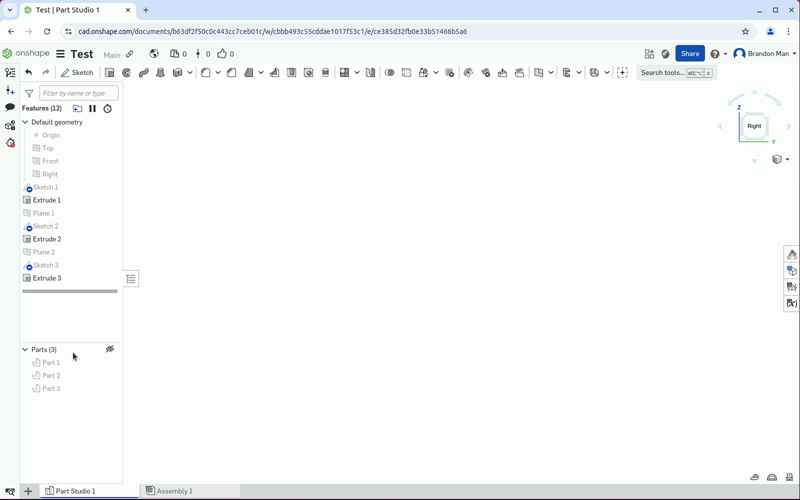
key_up(shift)
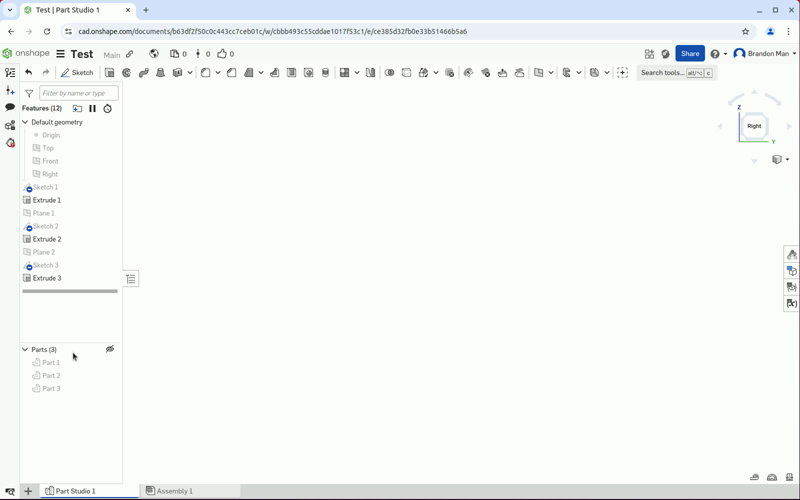
mouse_move(73, 352)
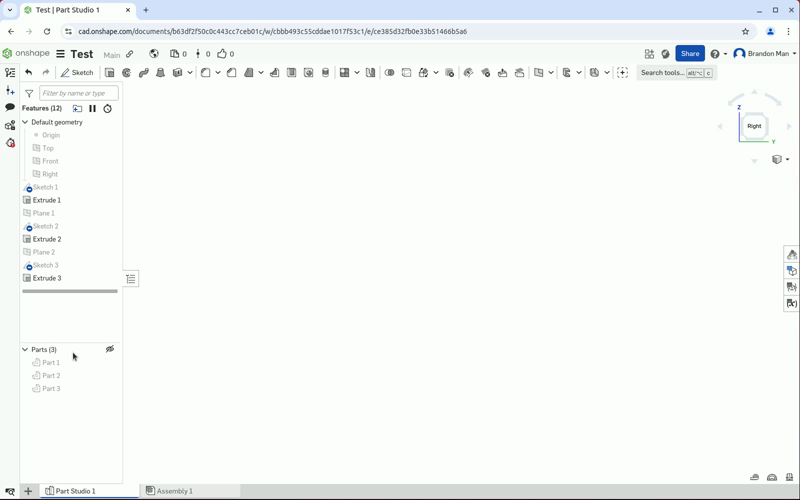
key(shift+y)
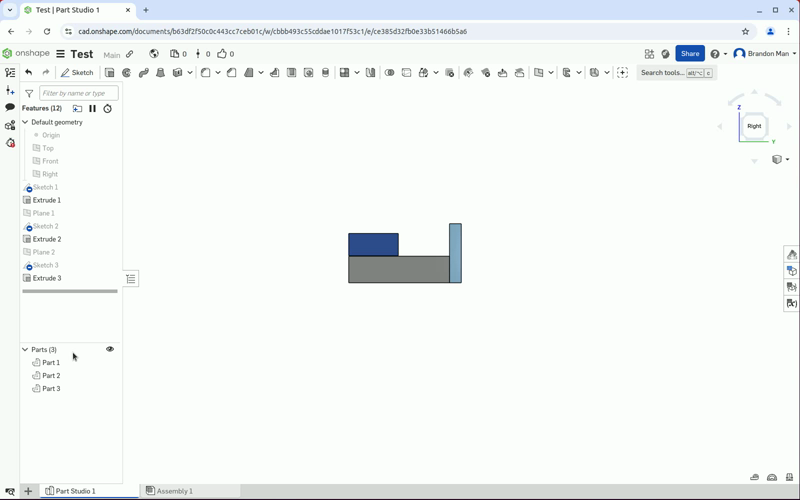
mouse_move(541, 75)
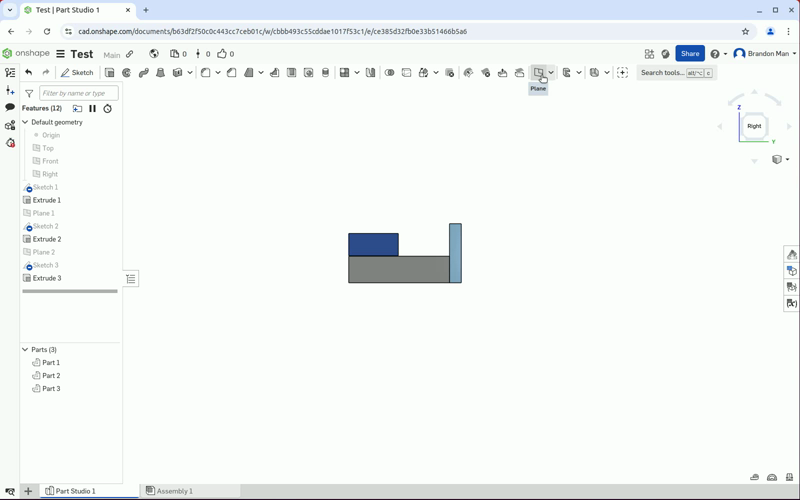
click(541, 75)
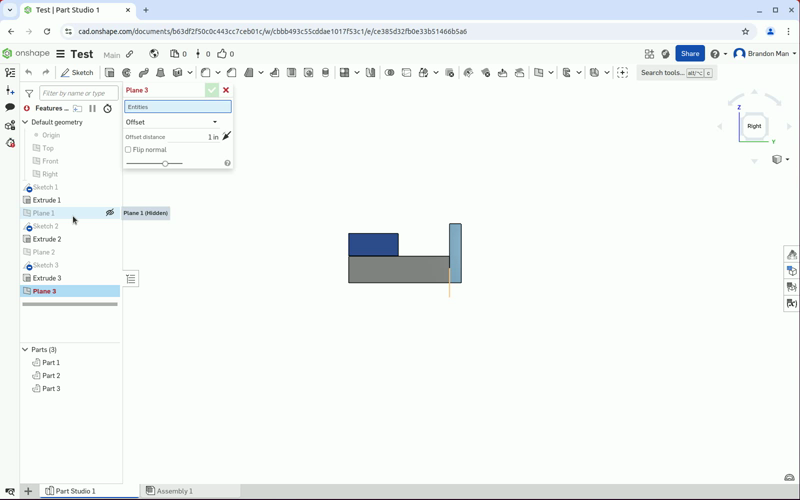
scroll(3)
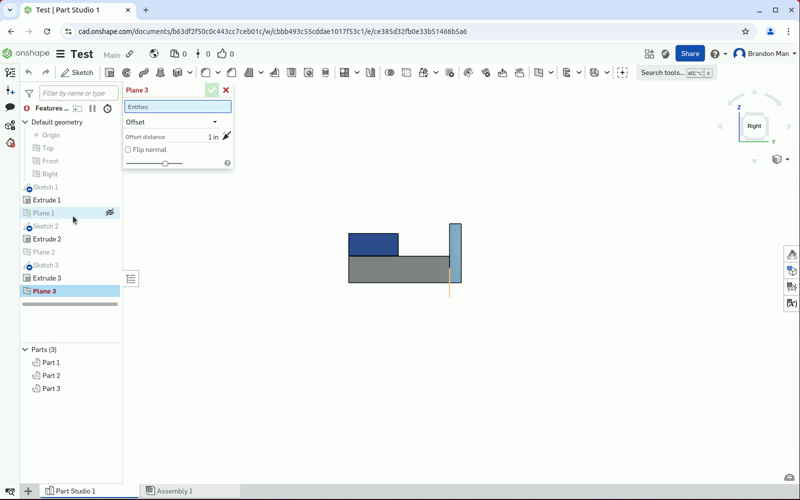
mouse_move(73, 176)
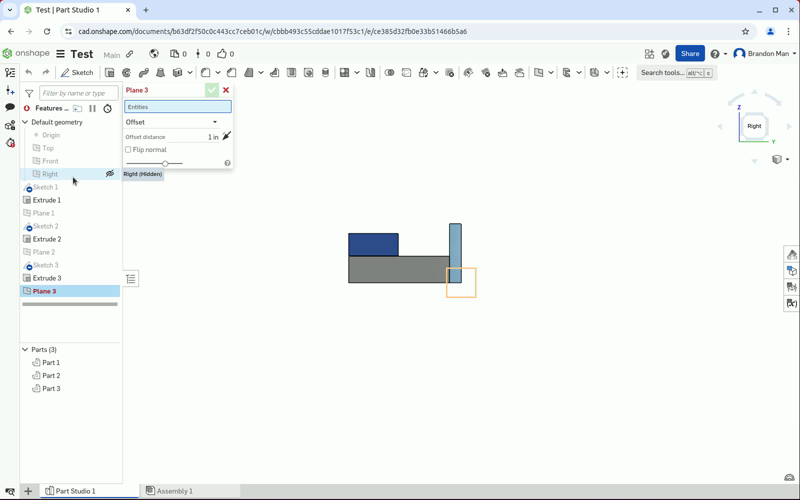
click(73, 176)
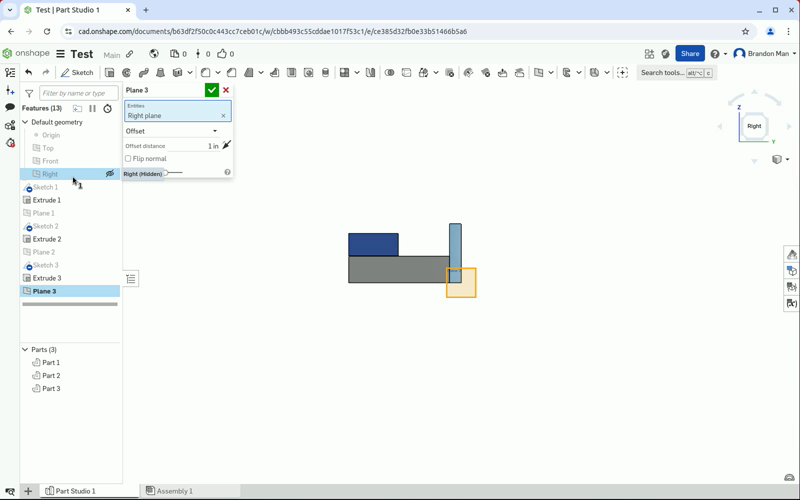
key(tab, 2)
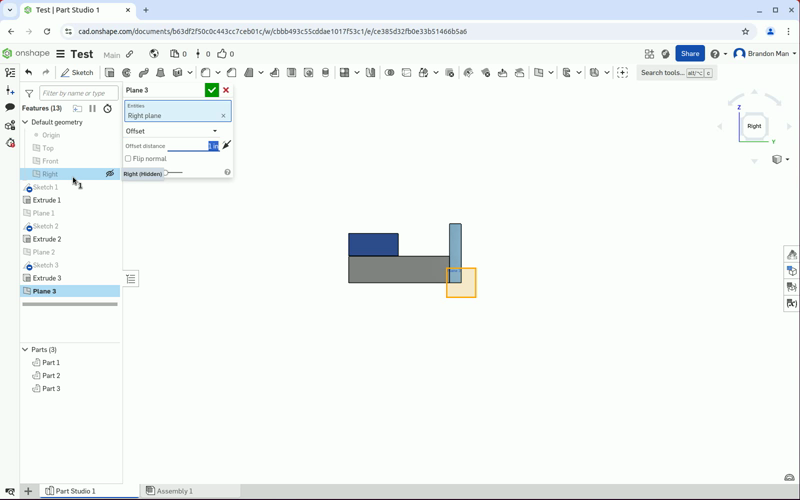
text(7.949)
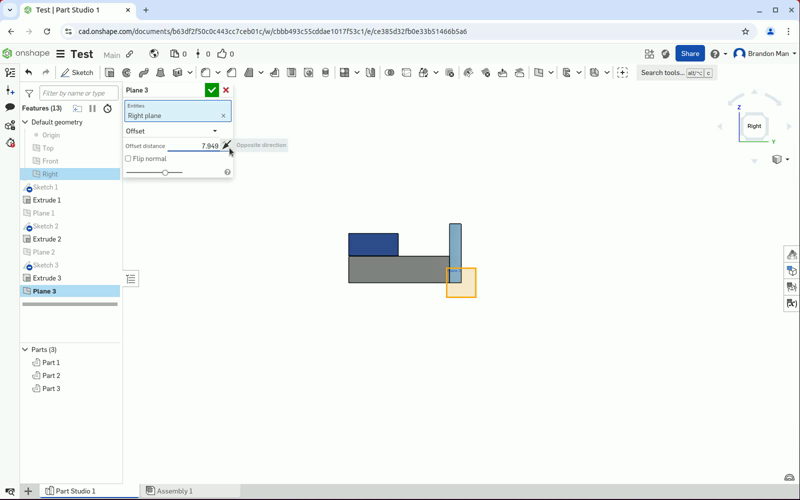
mouse_move(229, 147)
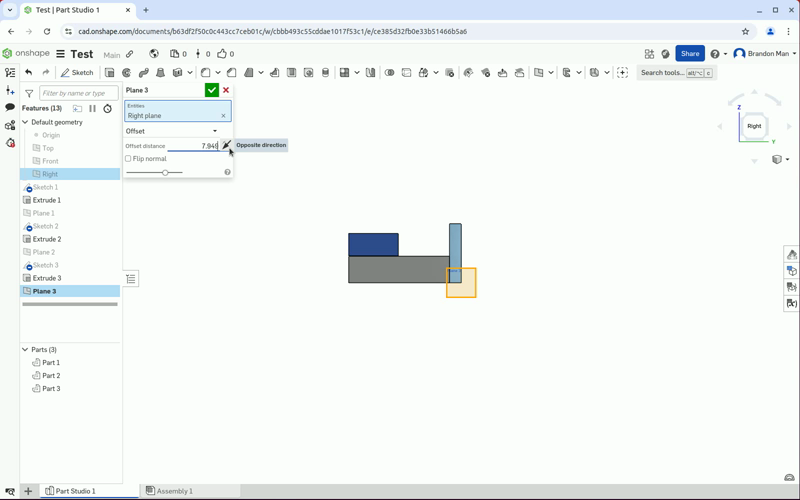
click(229, 147)
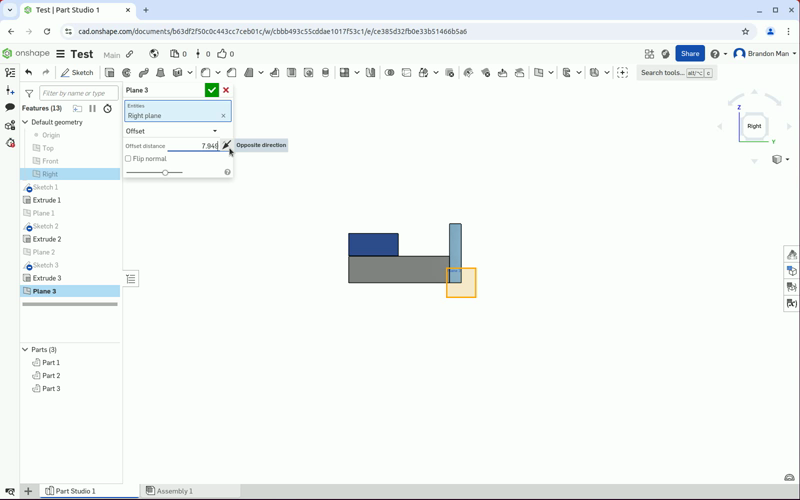
key(enter, 2)
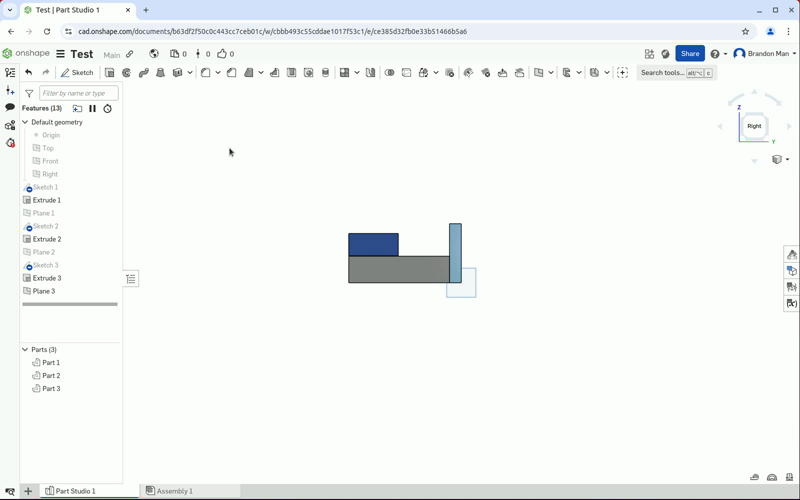
key(shift+s)
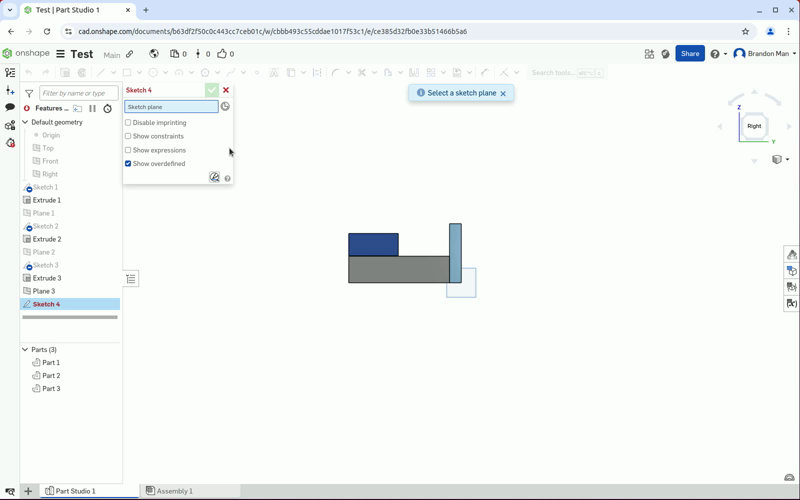
mouse_move(73, 293)
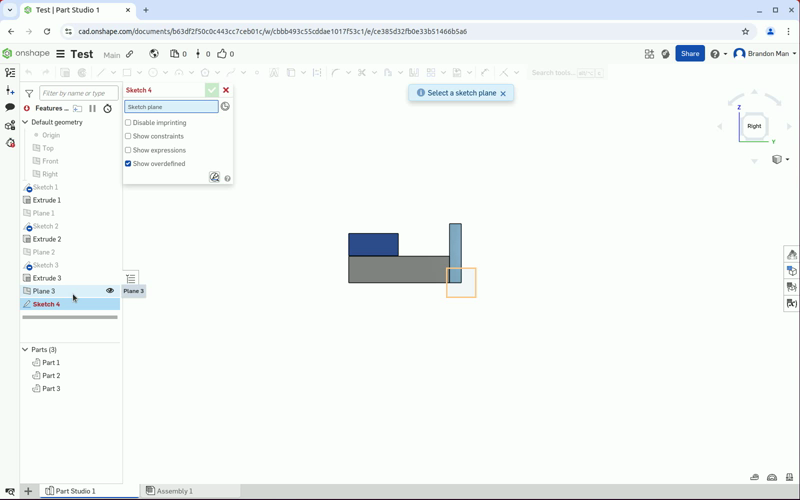
click(73, 293)
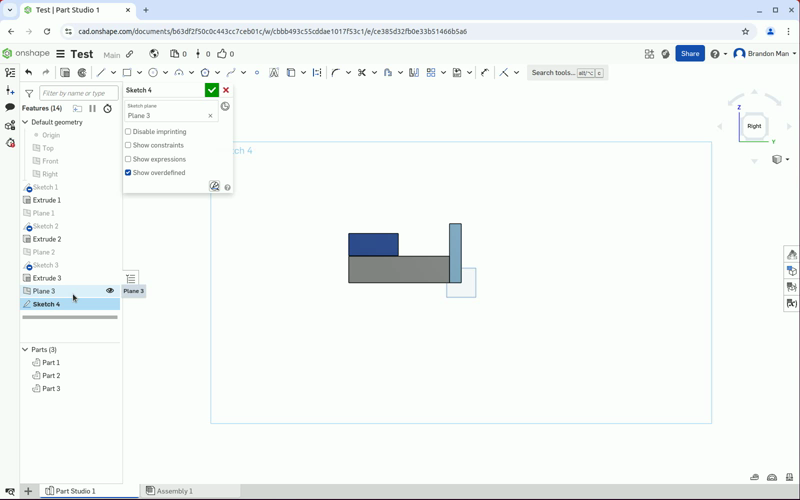
mouse_move(73, 352)
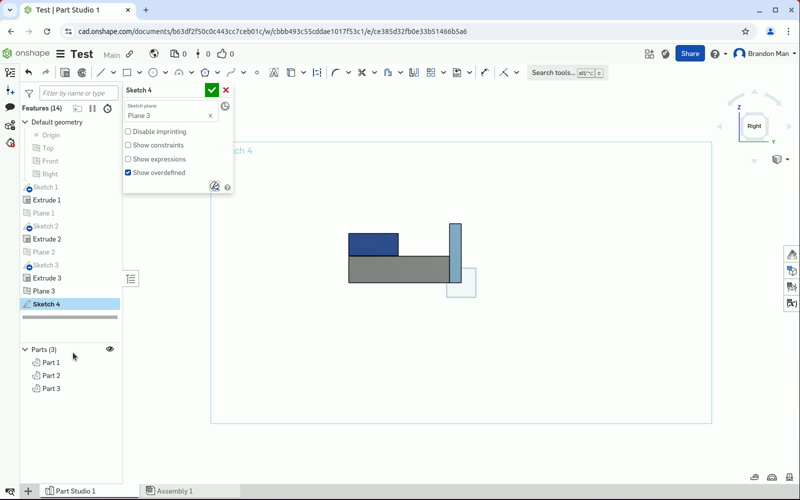
key(y)
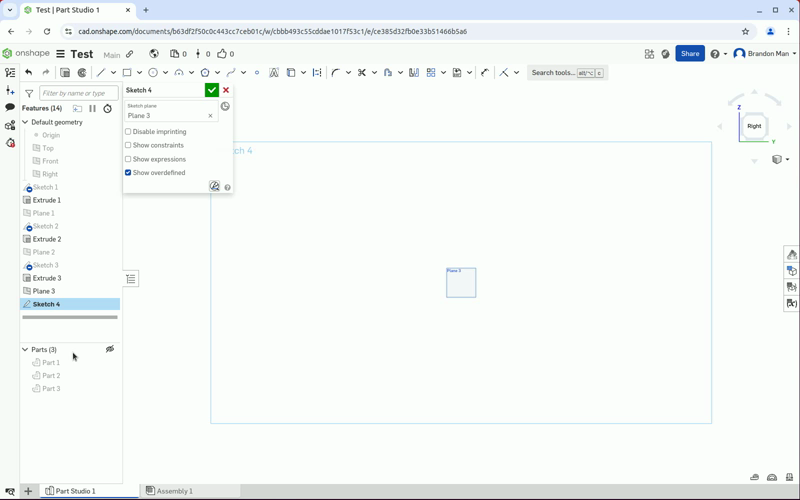
key(l)
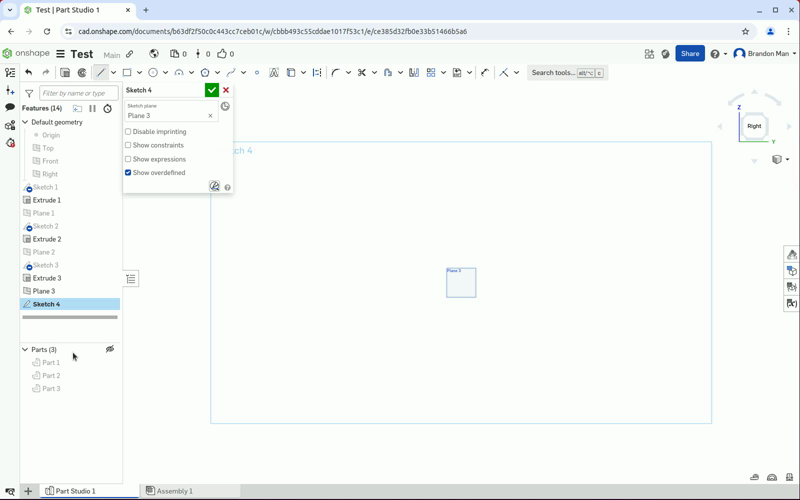
key_down(shift)
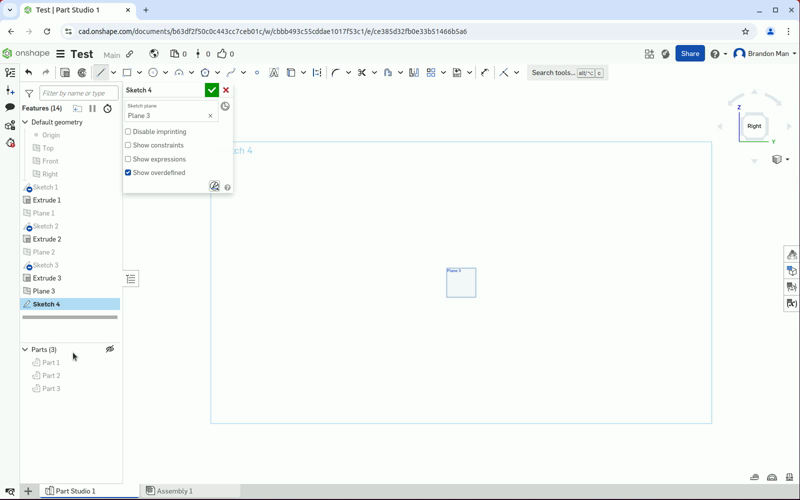
mouse_move(348, 233)
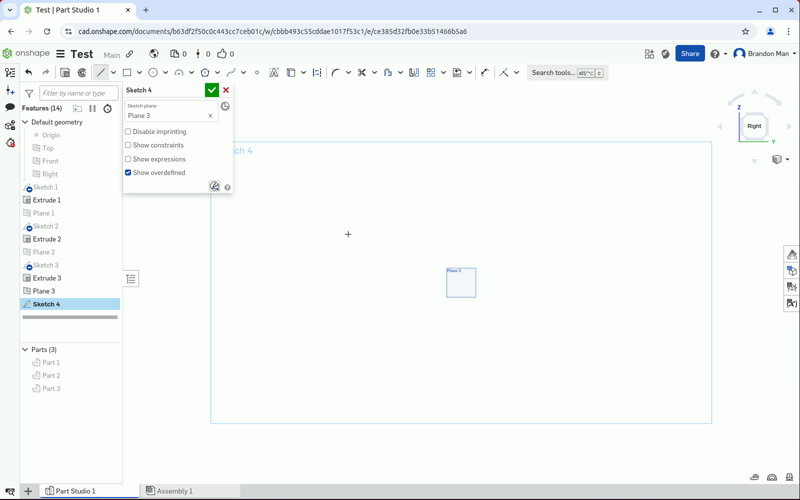
click(348, 233)
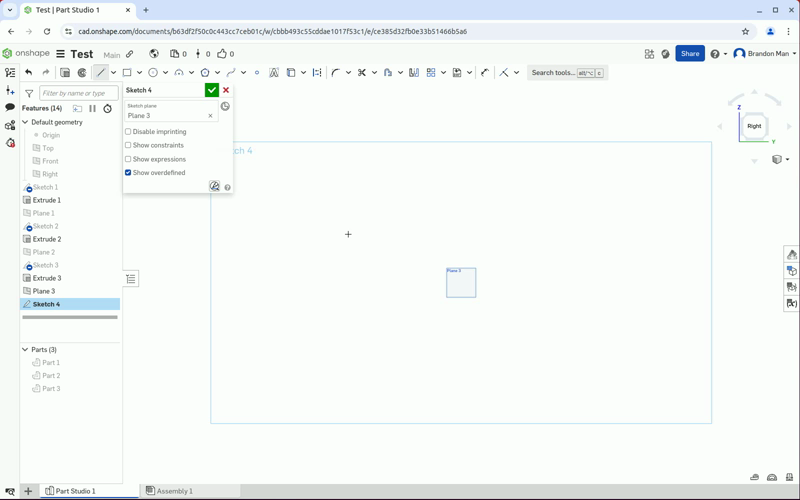
key_up(shift)
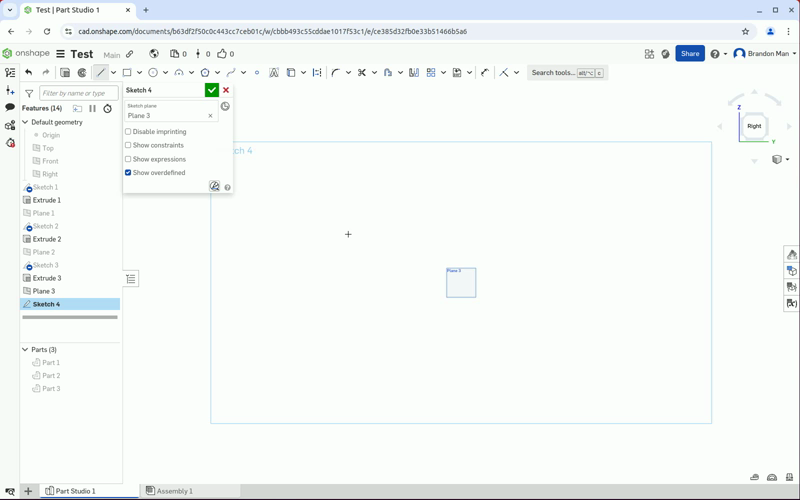
key_down(shift)
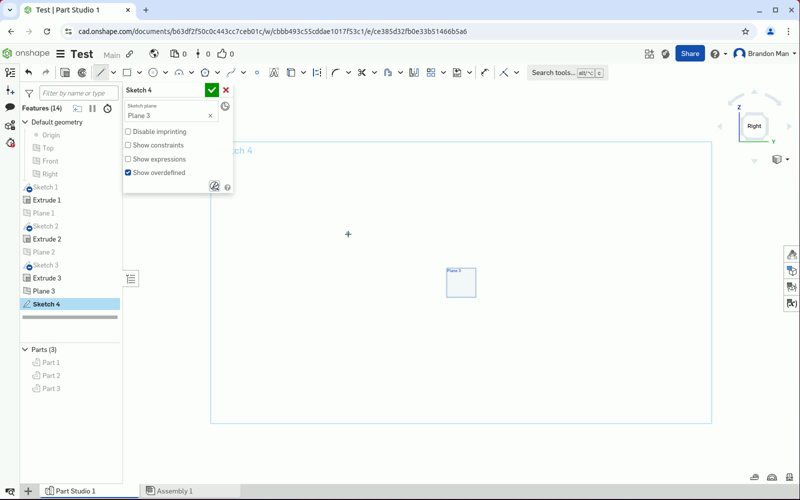
mouse_move(378, 233)
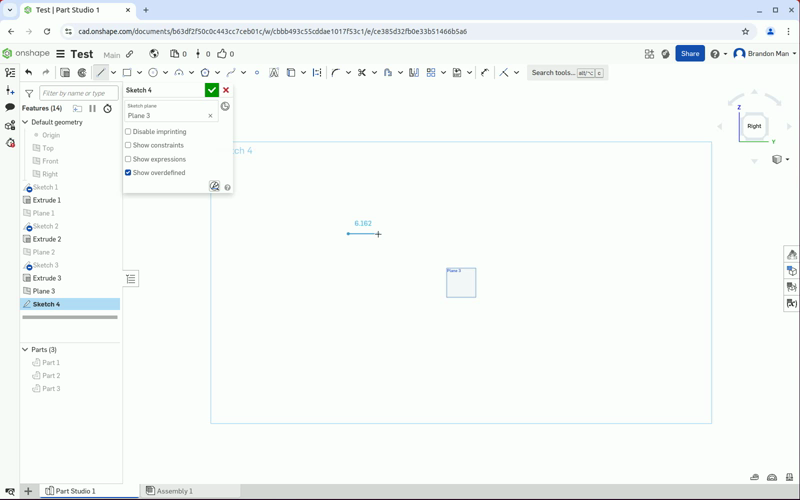
mouse_move(398, 233)
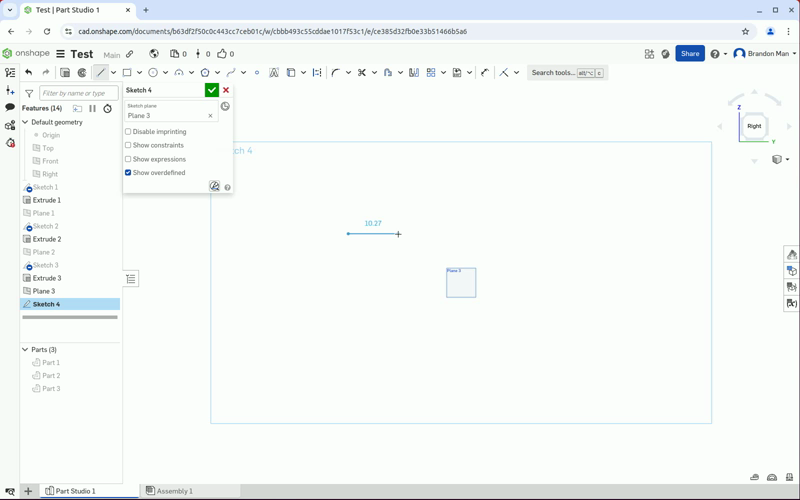
click(398, 233)
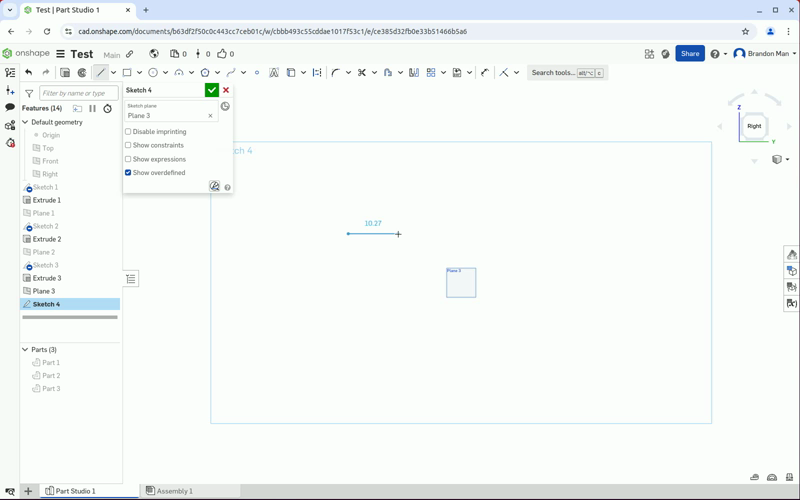
key_up(shift)
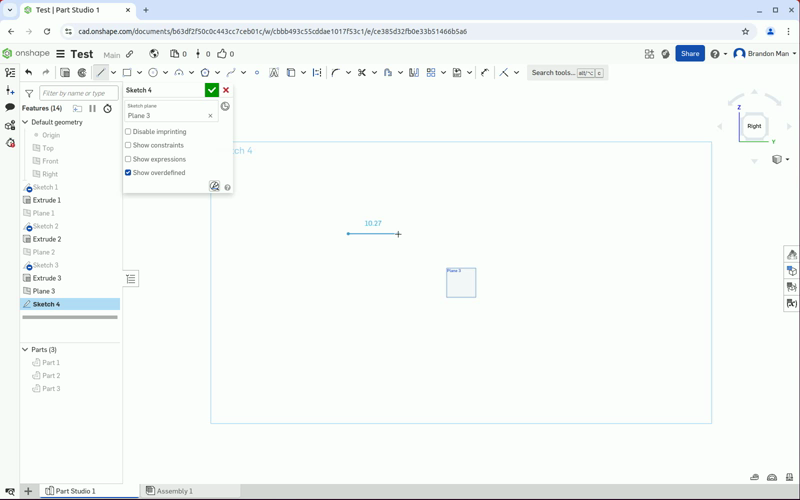
key(esc)
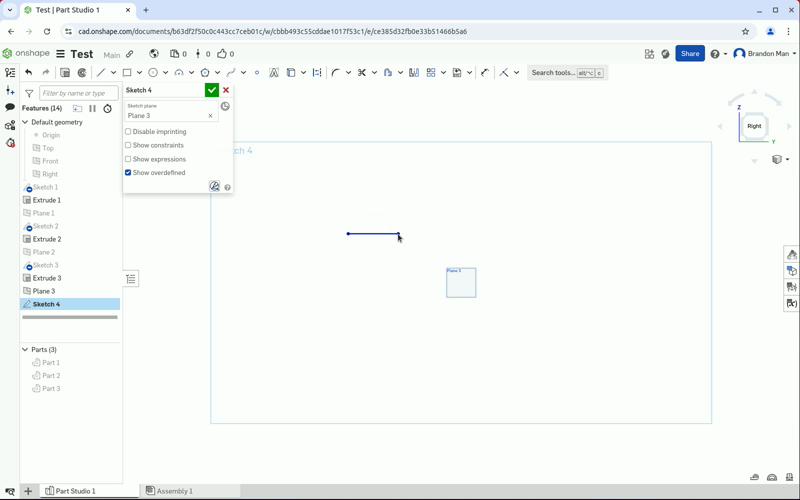
key(a)
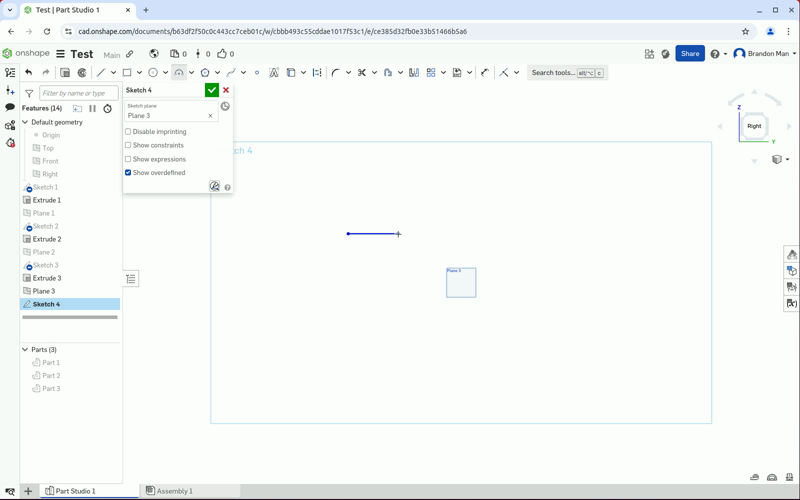
mouse_move(398, 233)
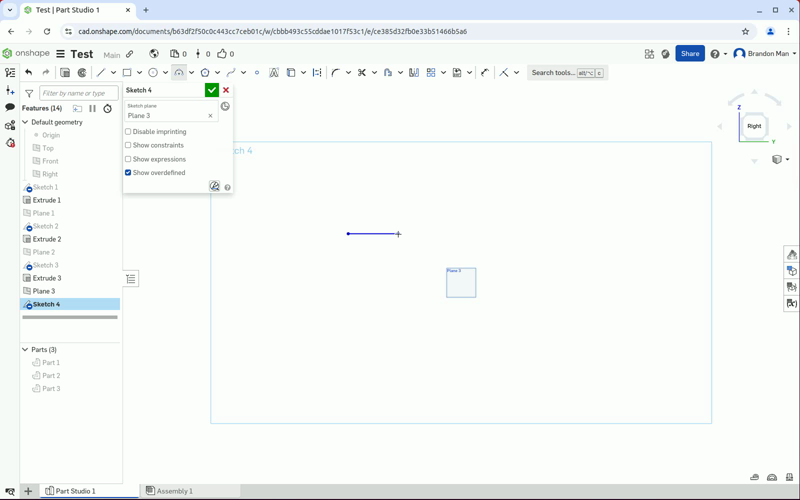
click(398, 233)
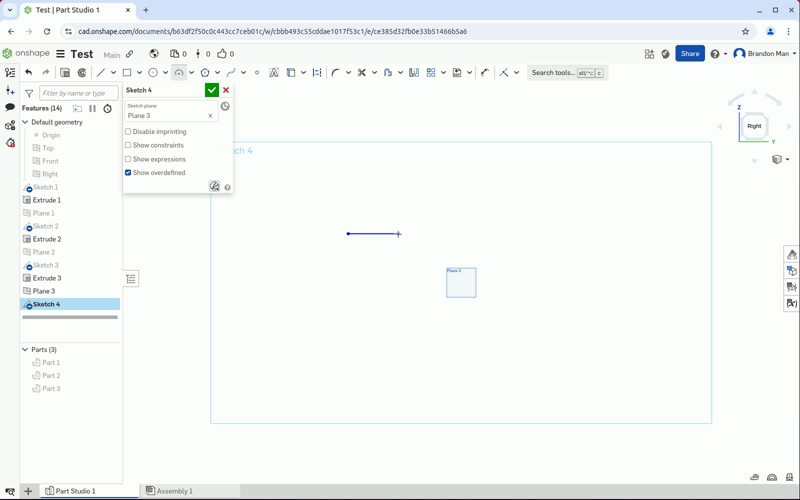
mouse_move(348, 233)
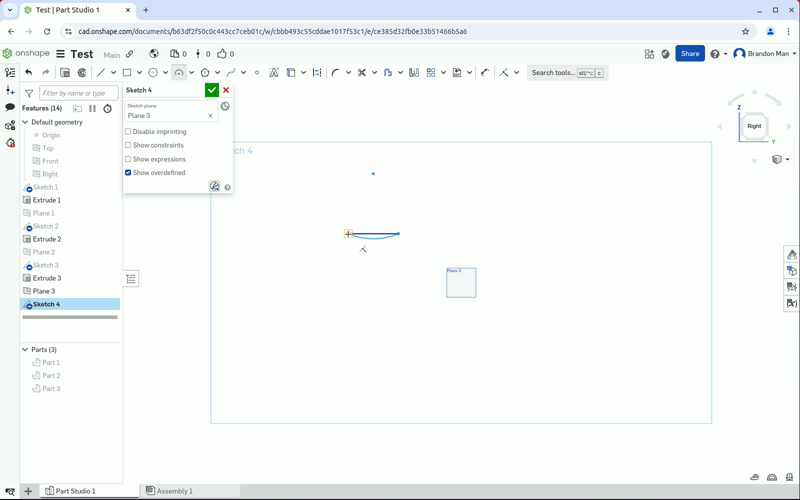
click(348, 233)
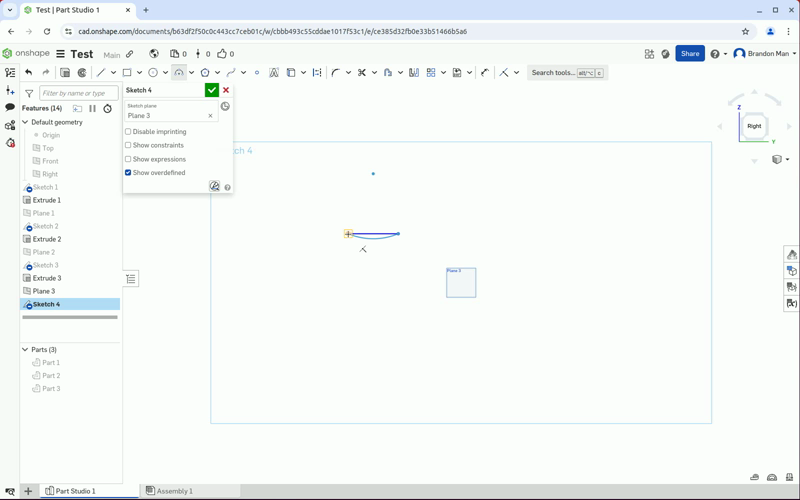
key_down(shift)
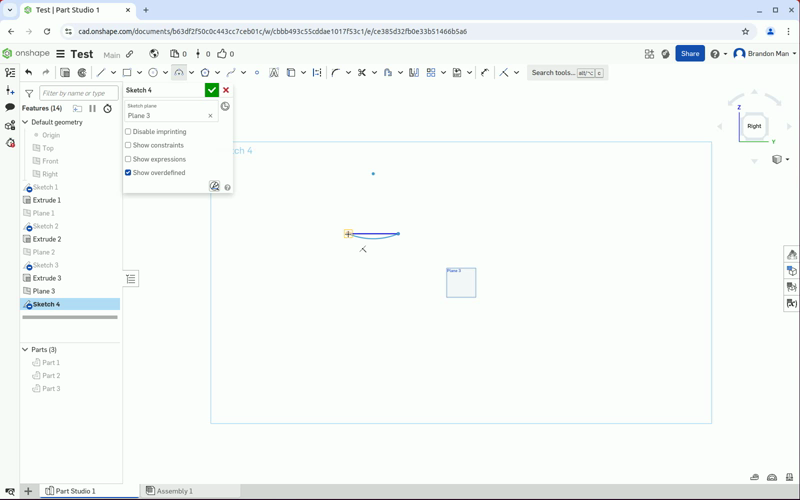
mouse_move(373, 208)
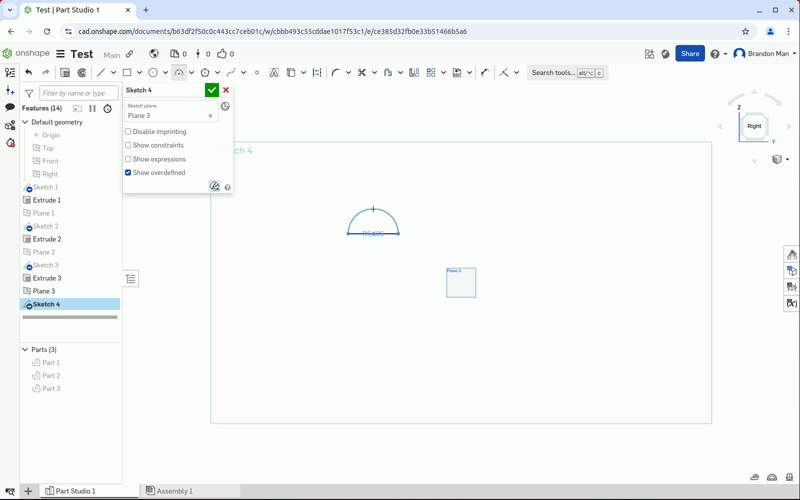
click(373, 208)
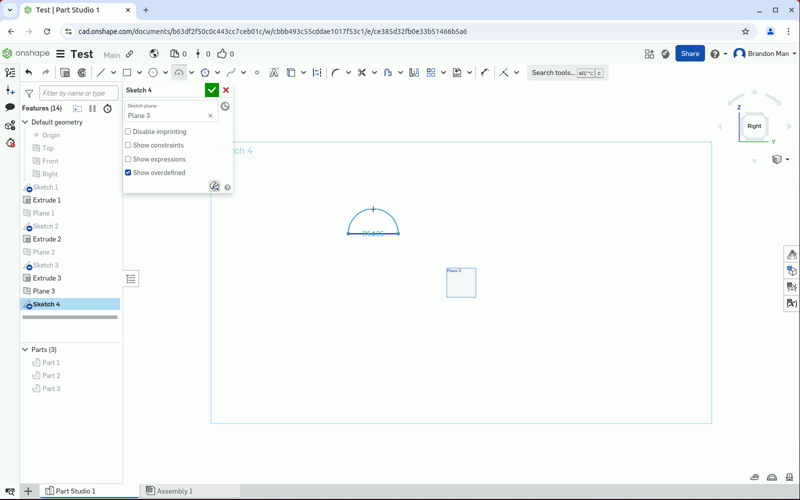
key_up(shift)
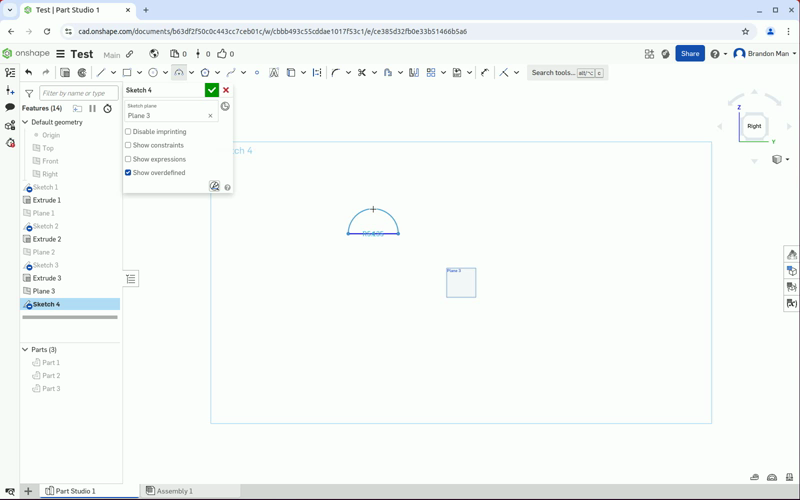
key(esc)
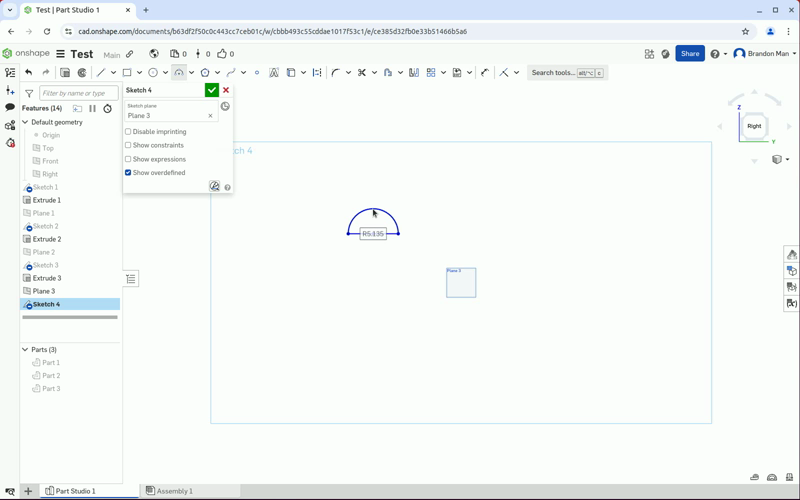
mouse_move(392, 226)
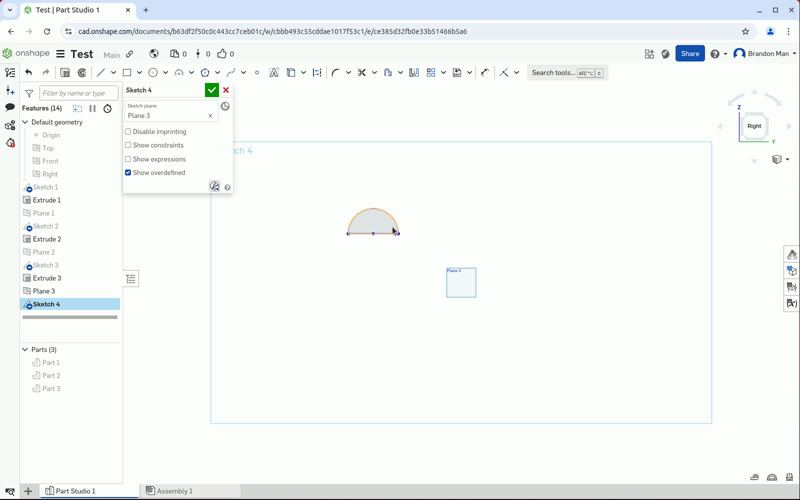
scroll(6)
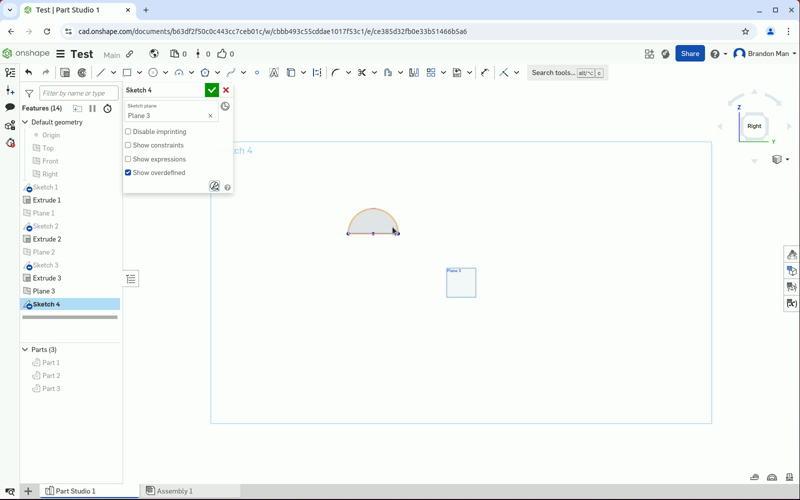
scroll(6)
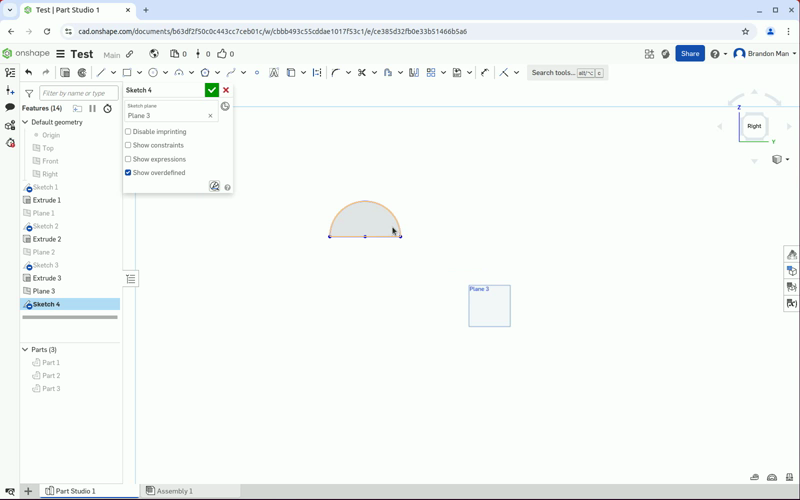
scroll(6)
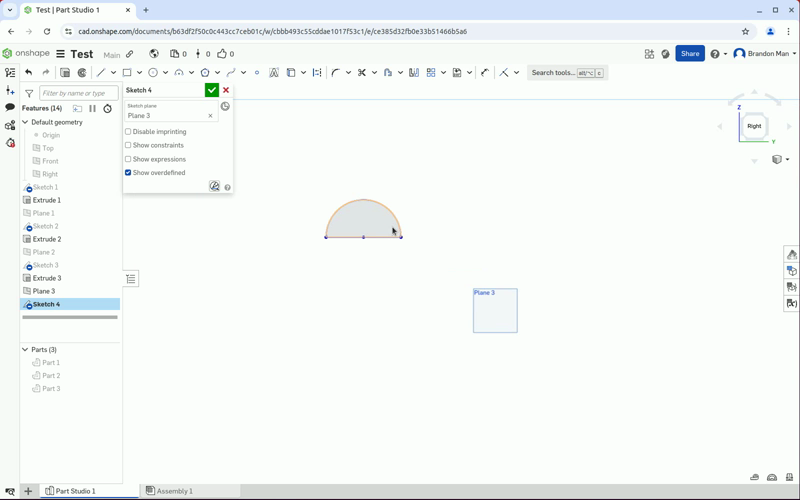
scroll(6)
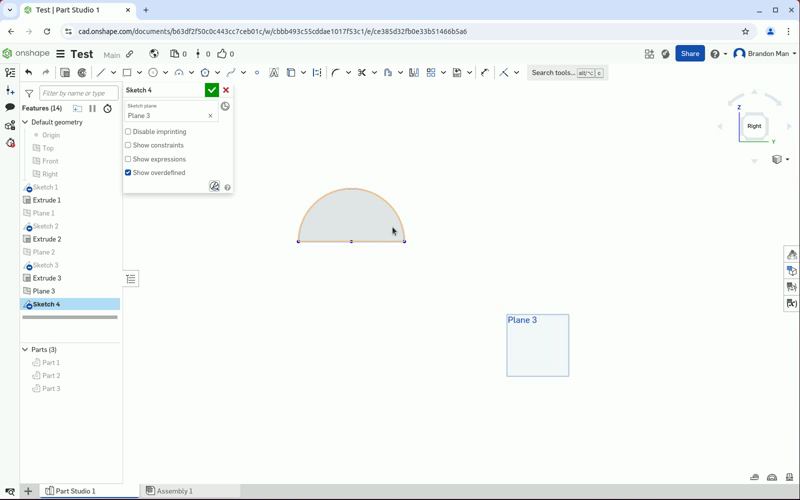
scroll(6)
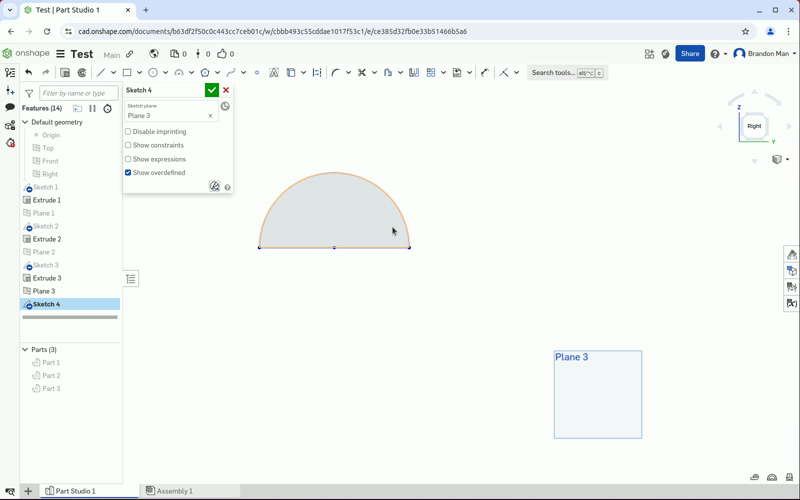
scroll(6)
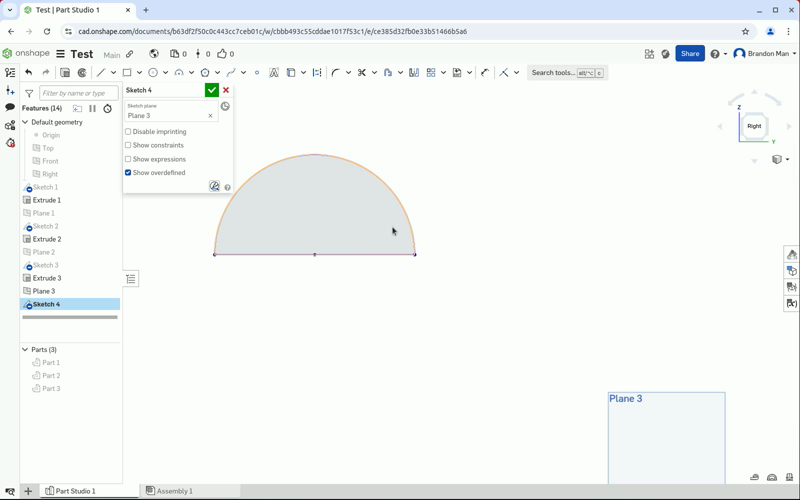
scroll(6)
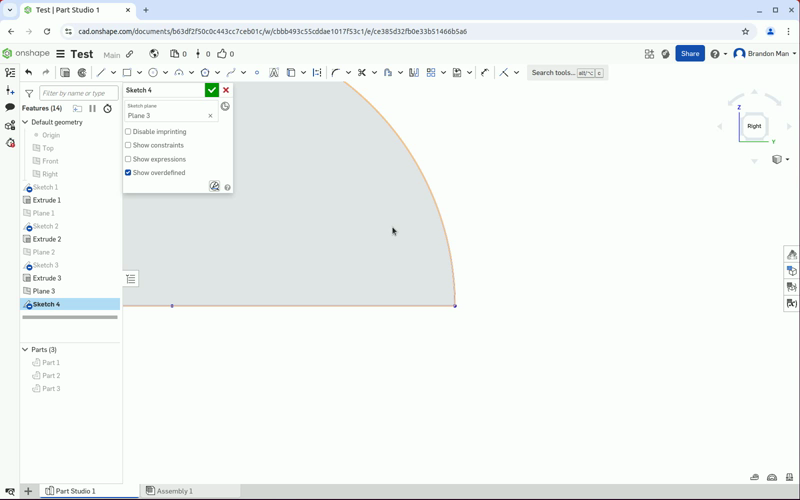
click(392, 226)
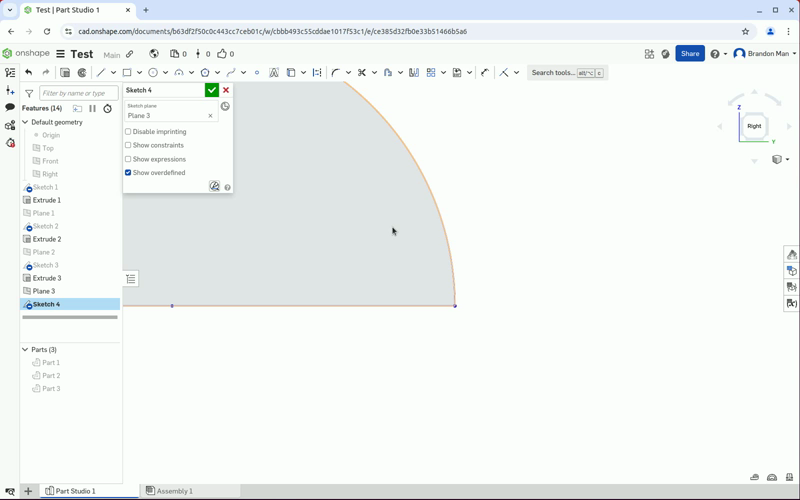
scroll(-6)
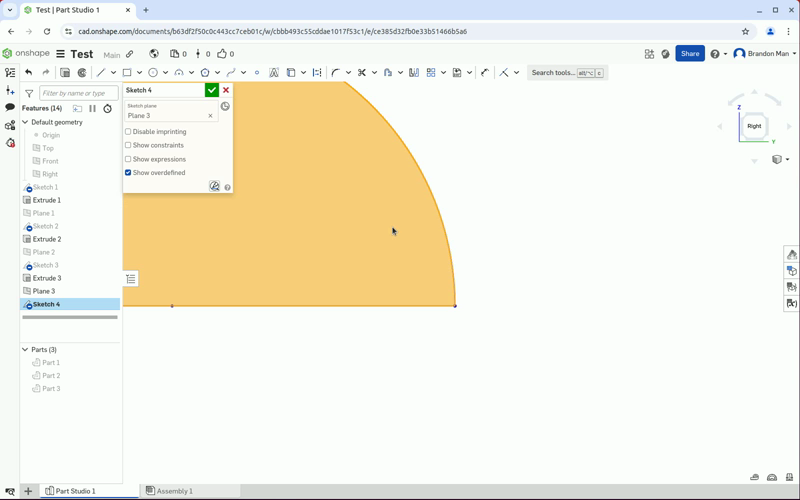
scroll(-6)
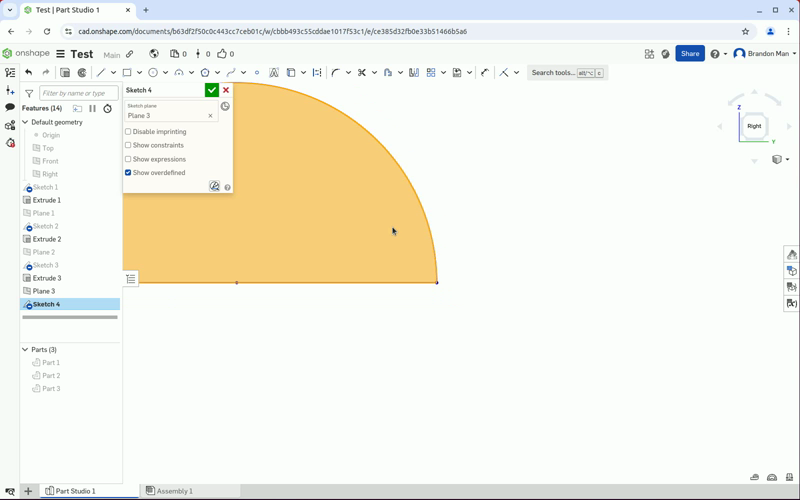
scroll(-6)
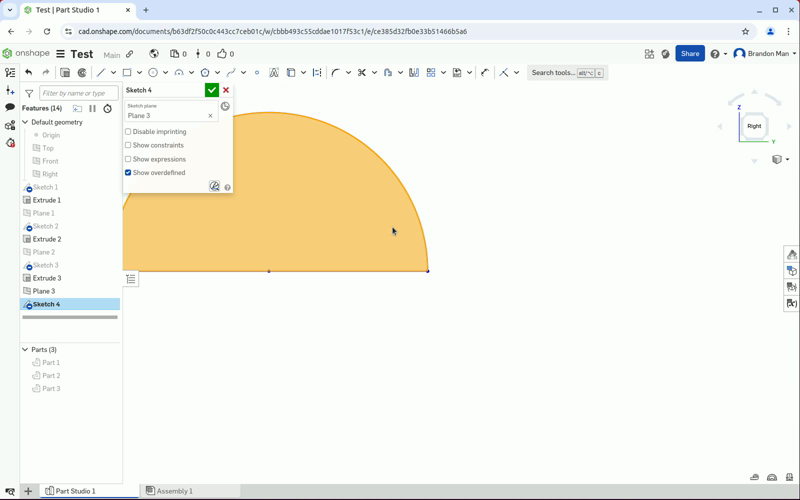
scroll(-6)
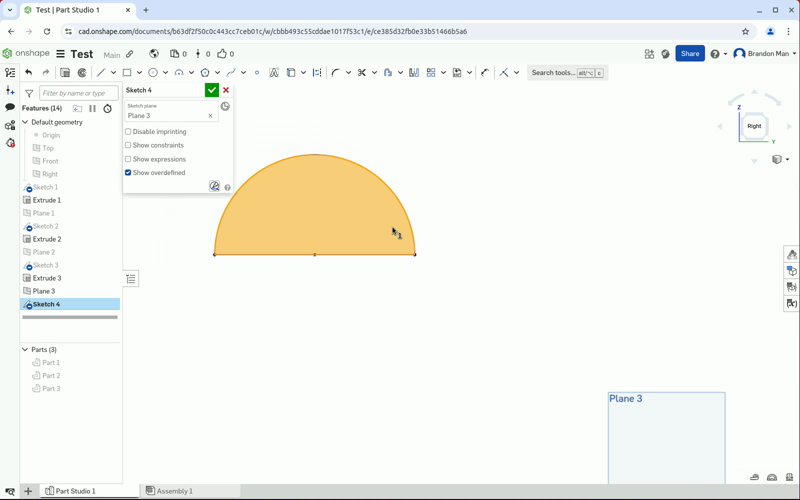
scroll(-6)
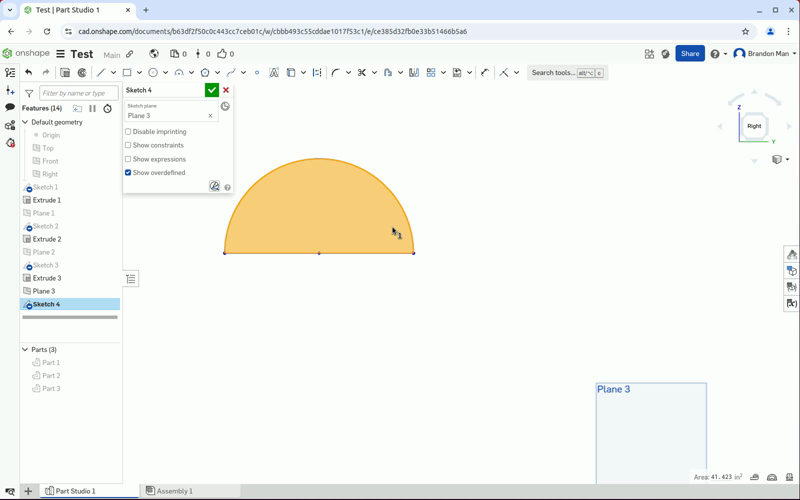
scroll(-6)
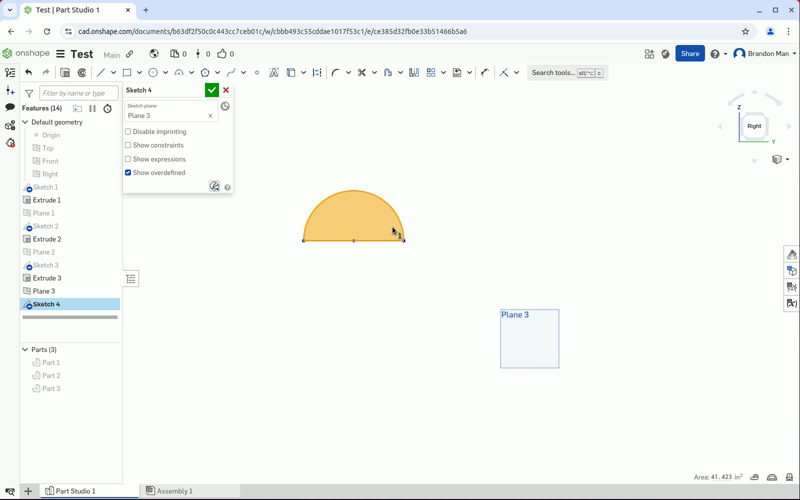
scroll(-6)
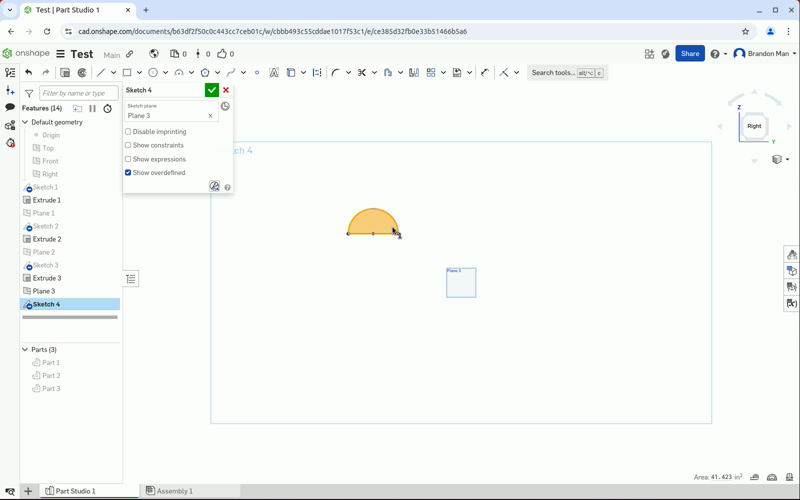
mouse_move(73, 352)
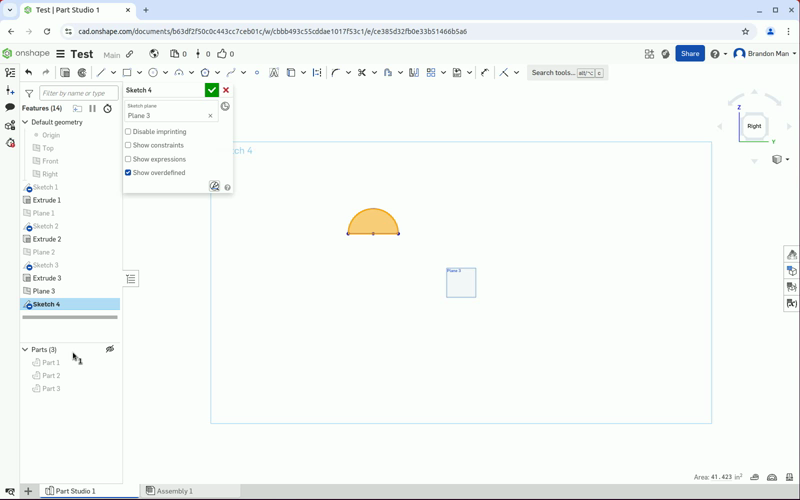
key(shift+y)
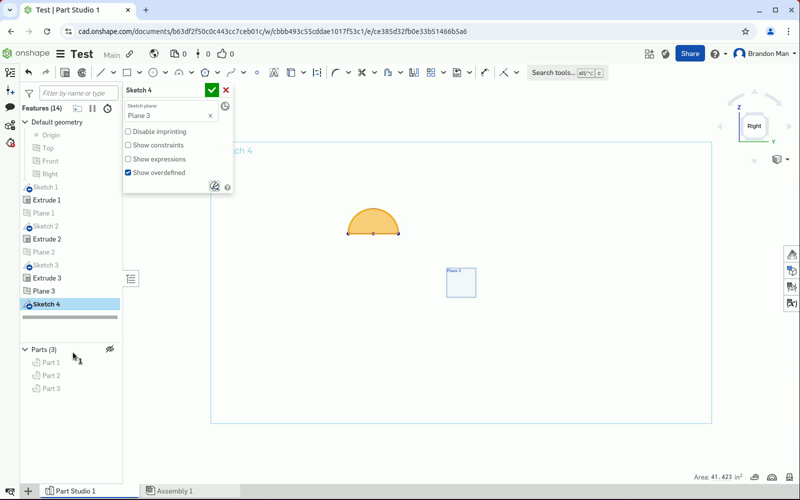
key(shift+e)
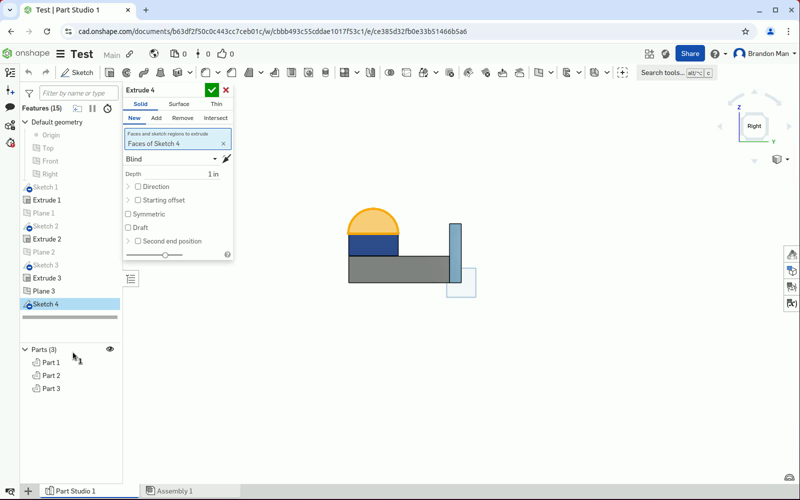
mouse_move(143, 106)
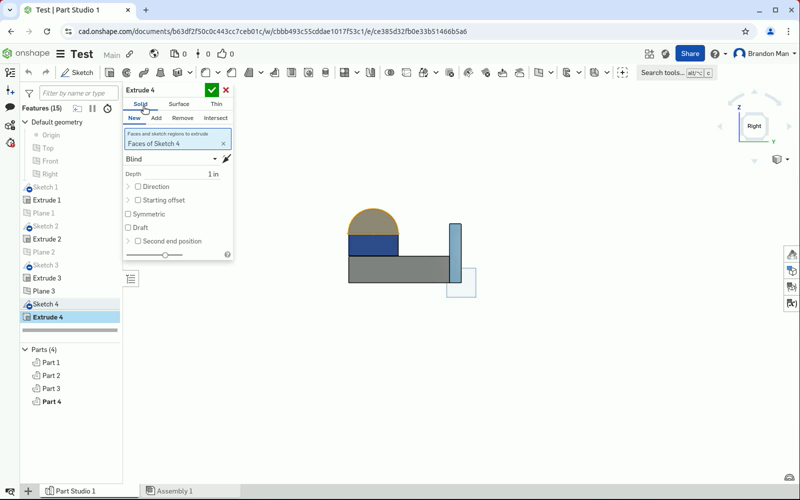
click(143, 106)
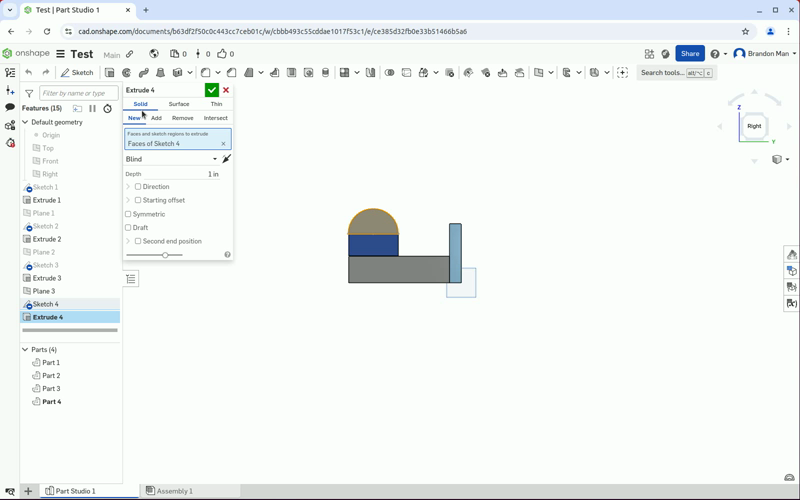
mouse_move(137, 120)
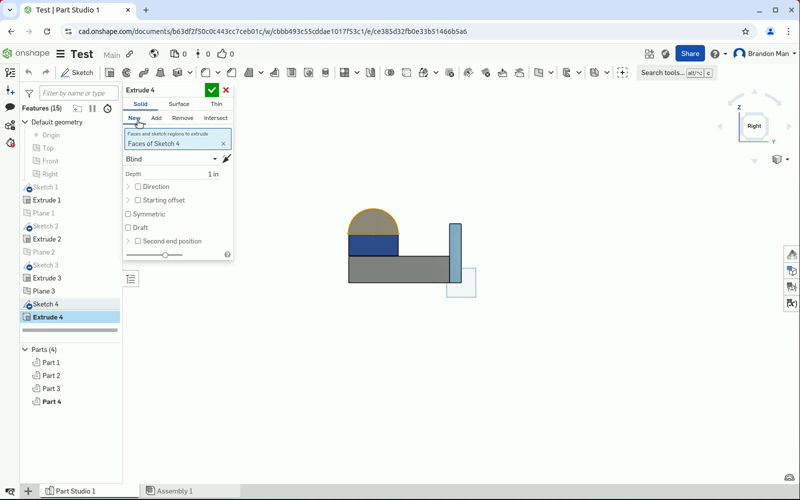
click(137, 120)
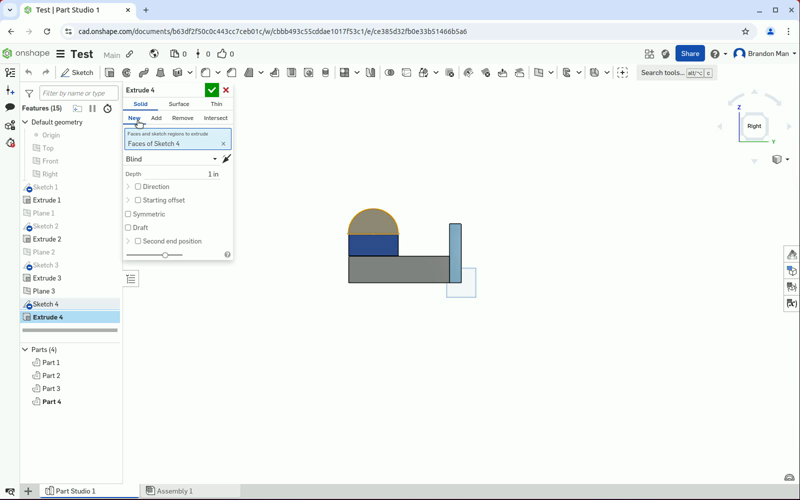
key(tab, 4)
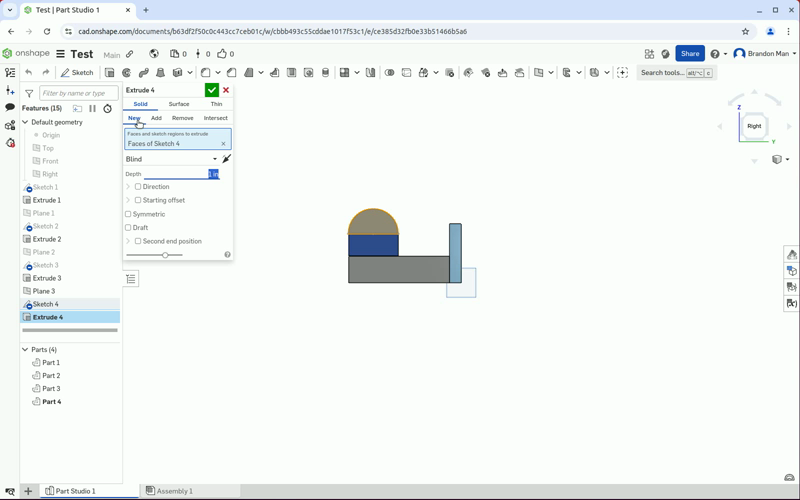
text(-4.092)
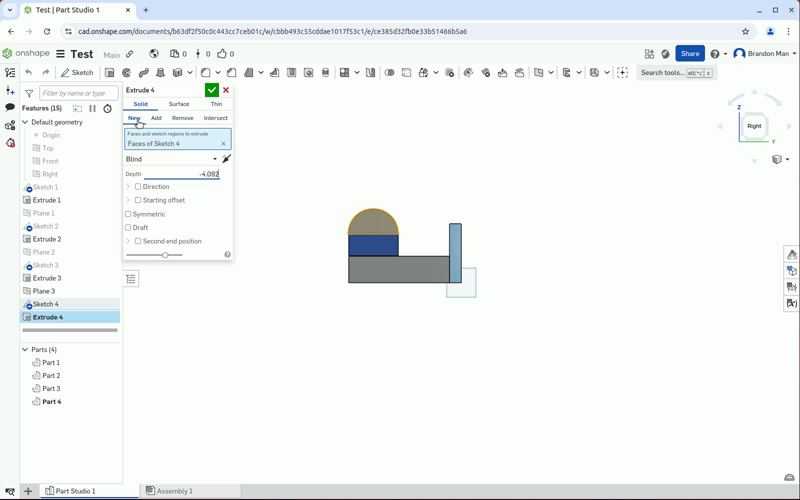
key(enter)
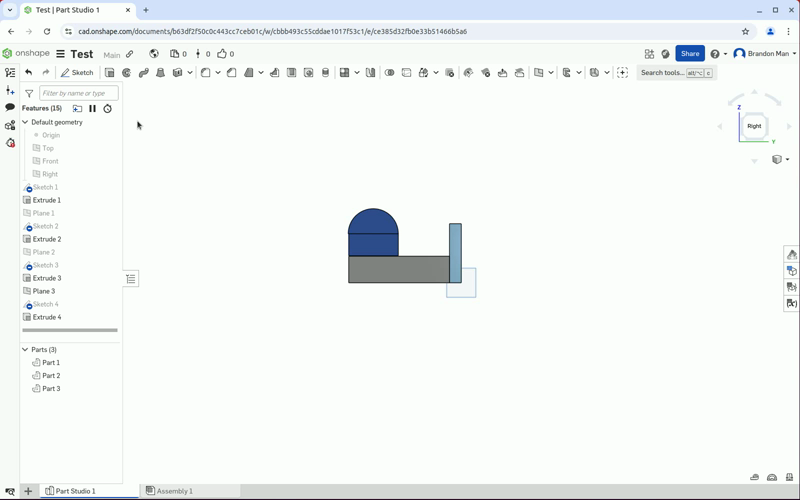
key(shift+h)
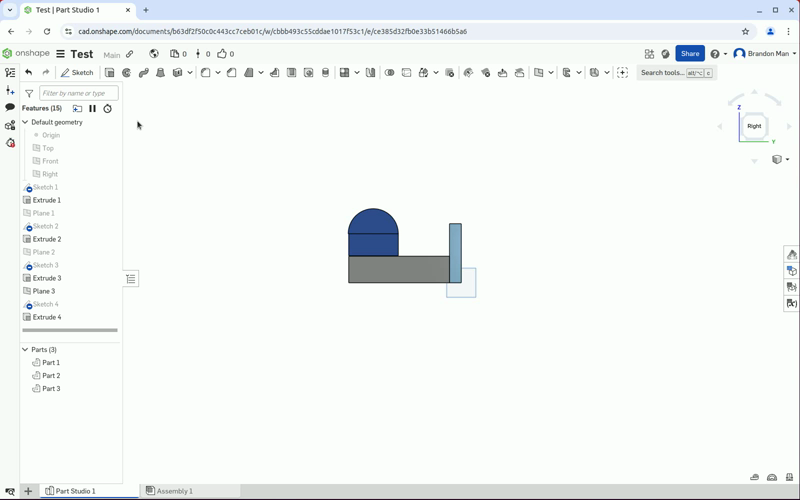
key(shift+h)
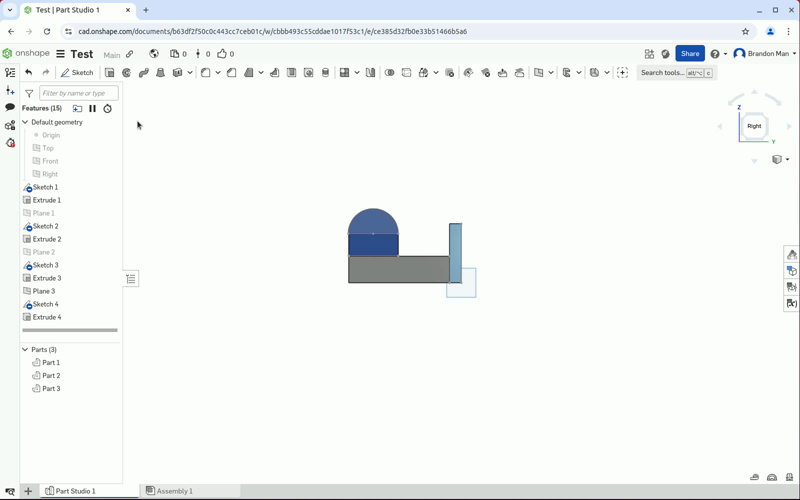
key(shift+7)
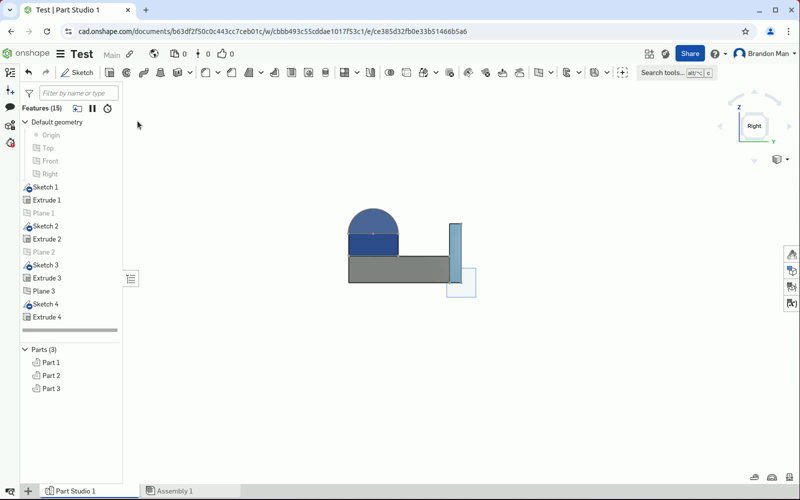
key(right, 2)
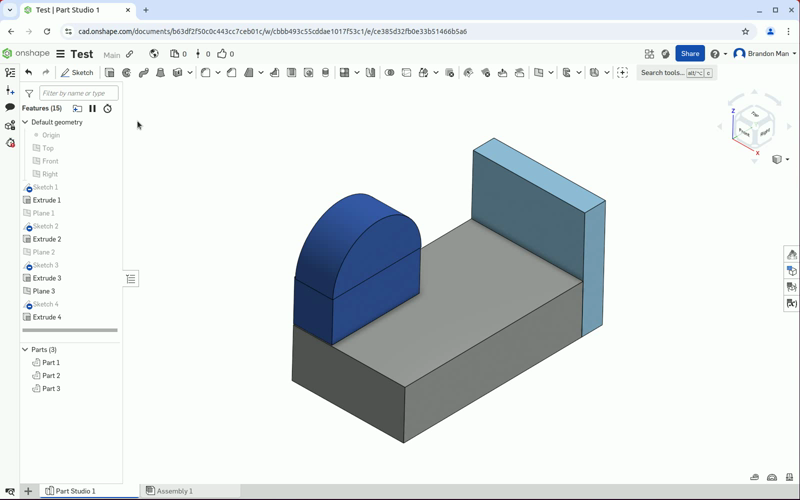
key(down, 2)
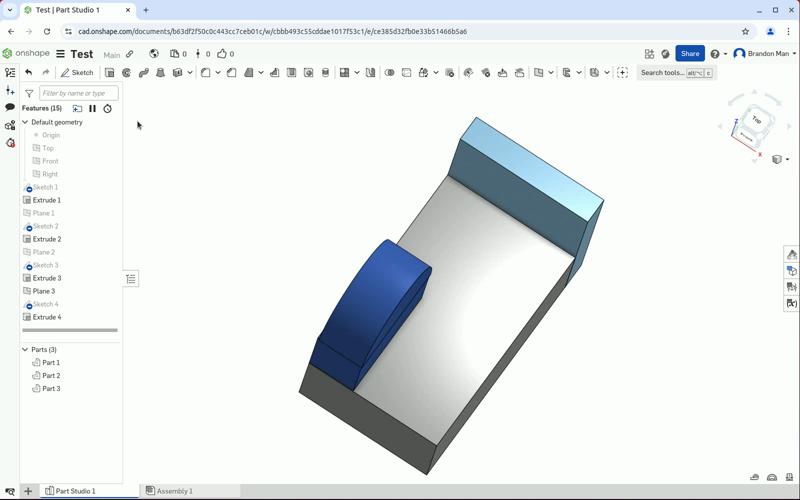
key(up, 2)
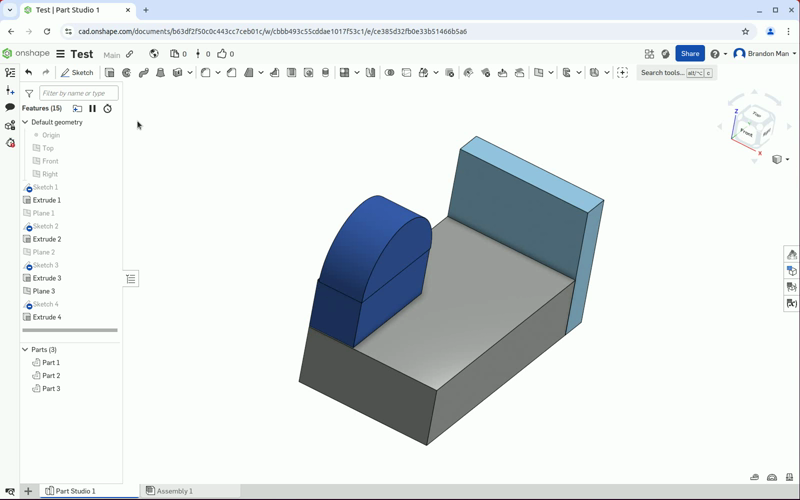
key(left, 2)
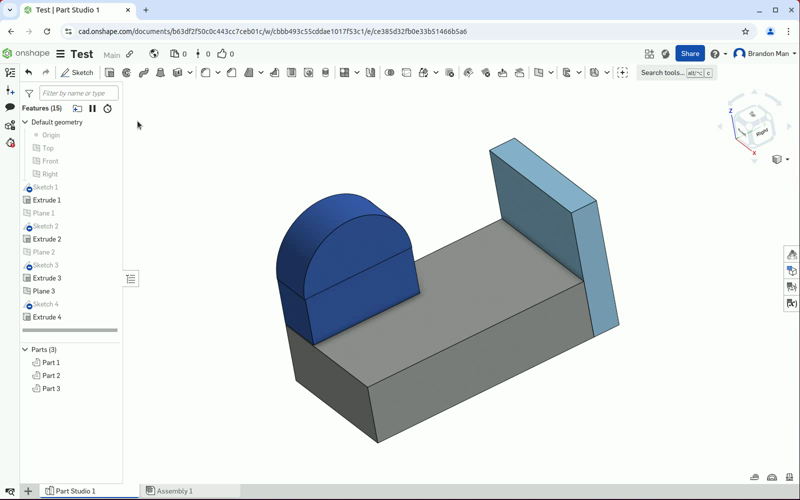
mouse_move(73, 189)
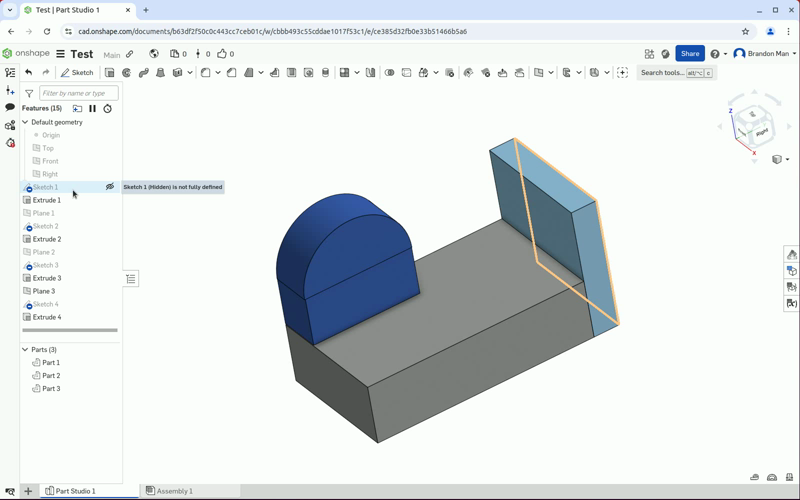
click(73, 189)